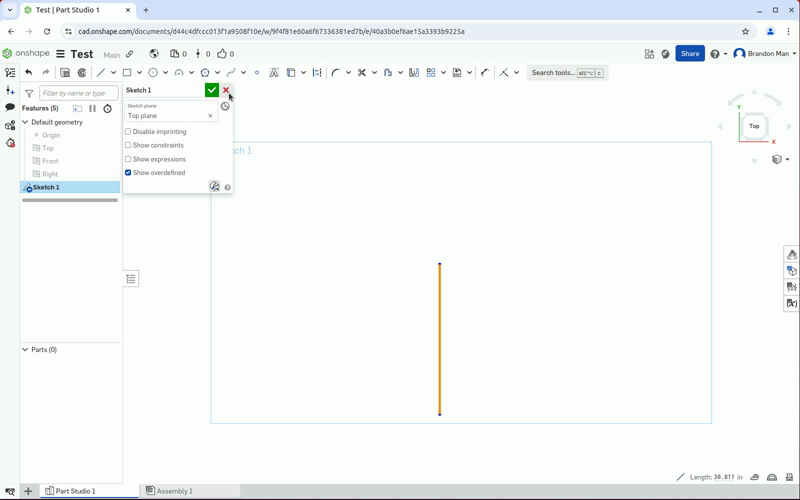
key(shift+h)
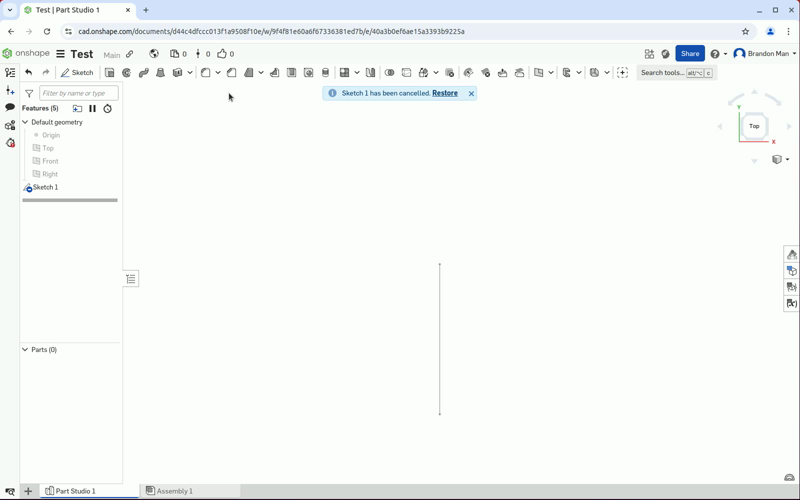
mouse_move(73, 352)
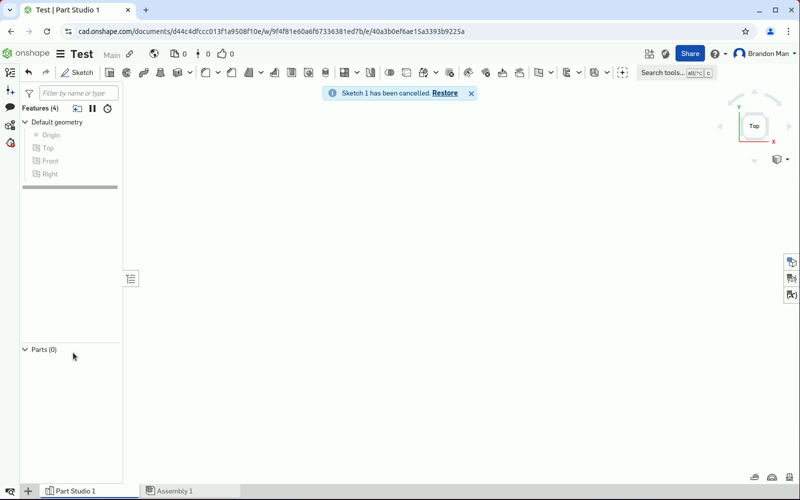
key(y)
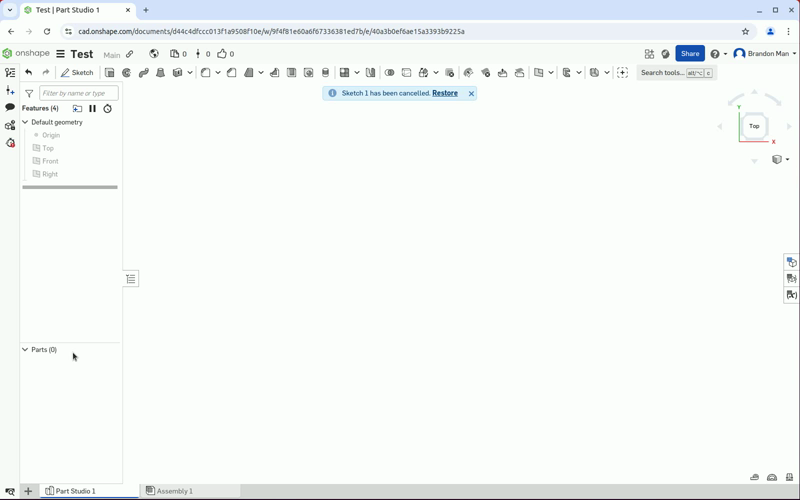
key(shift+p)
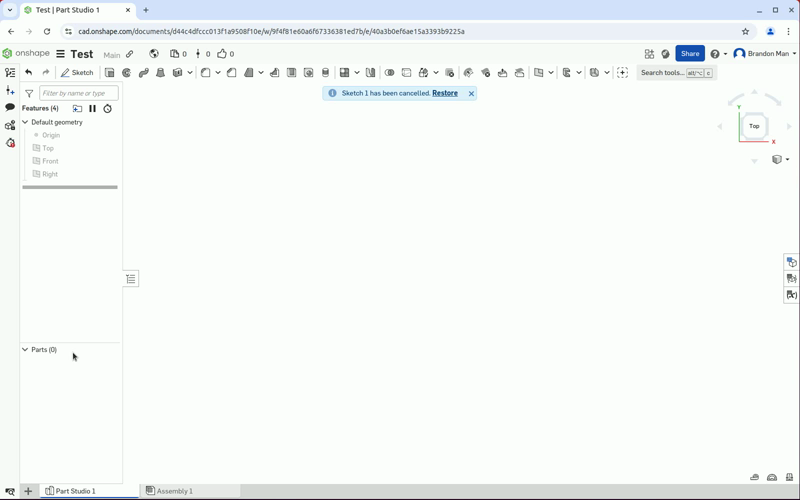
key(space)
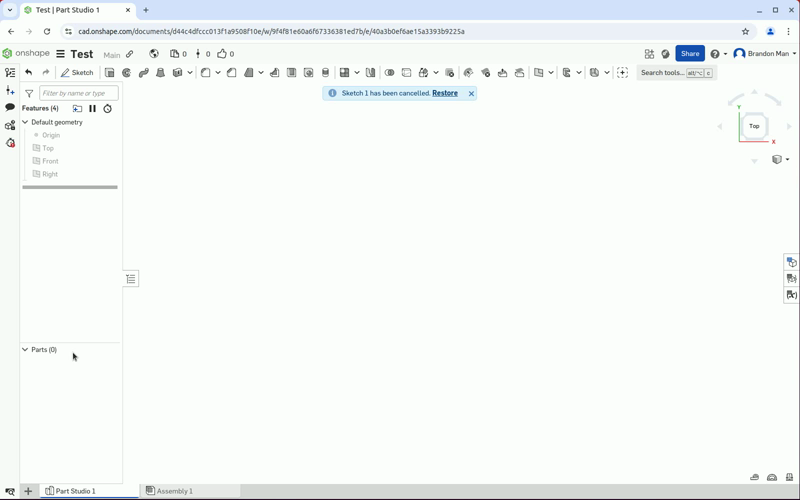
key_down(shift)
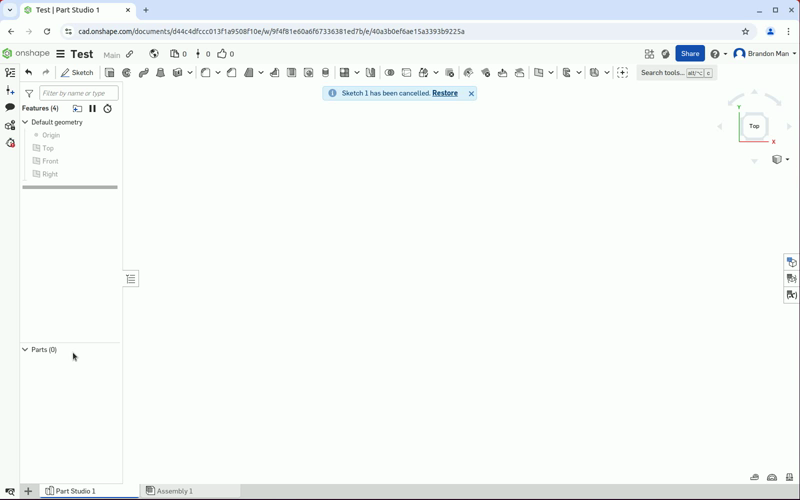
key(up)
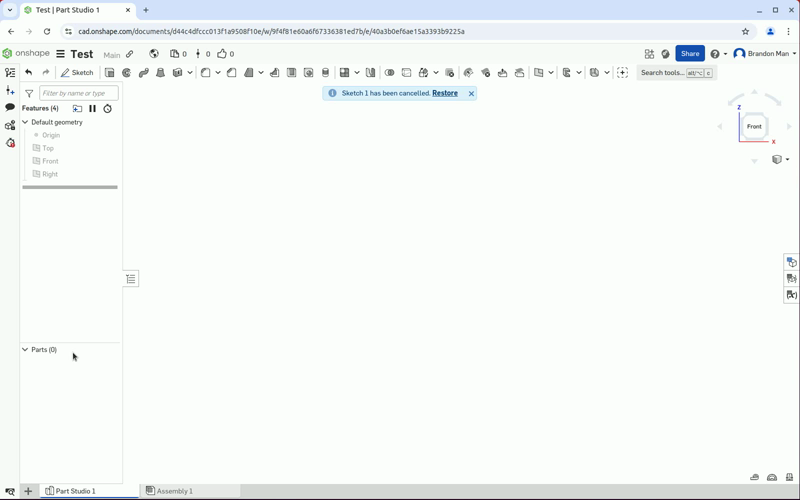
key_up(shift)
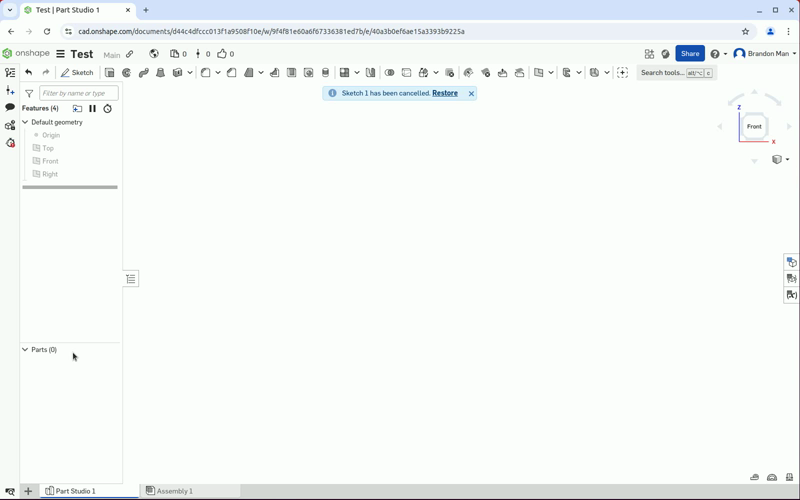
mouse_move(73, 352)
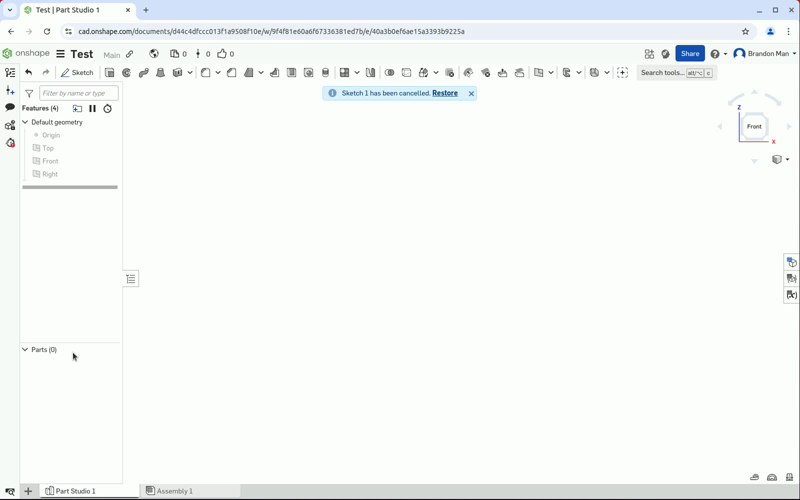
key(shift+y)
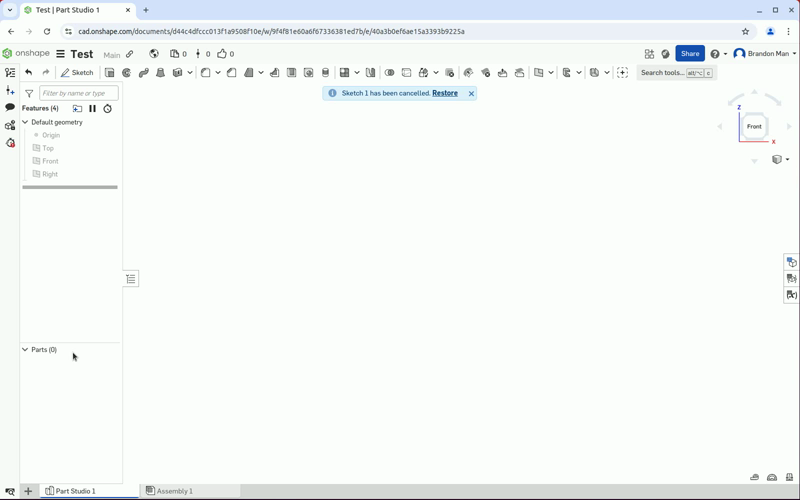
key(shift+s)
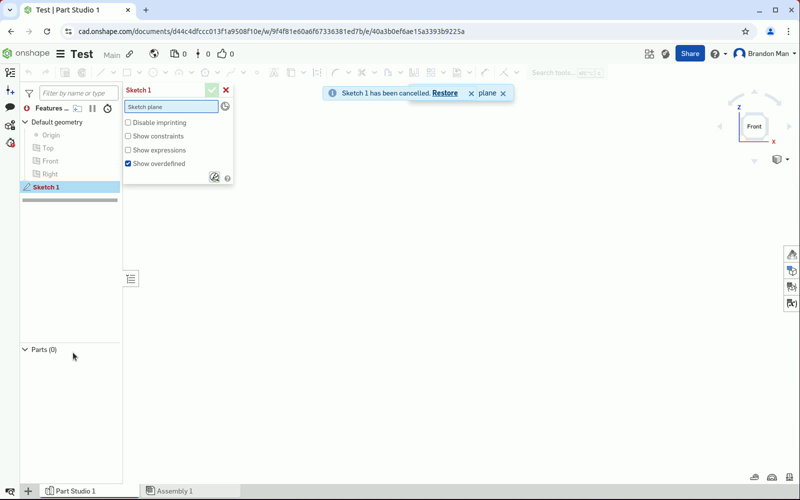
mouse_move(73, 163)
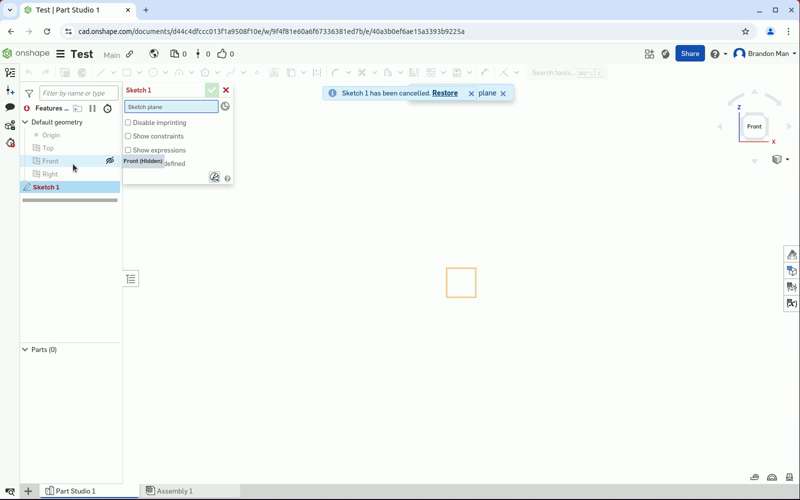
click(73, 163)
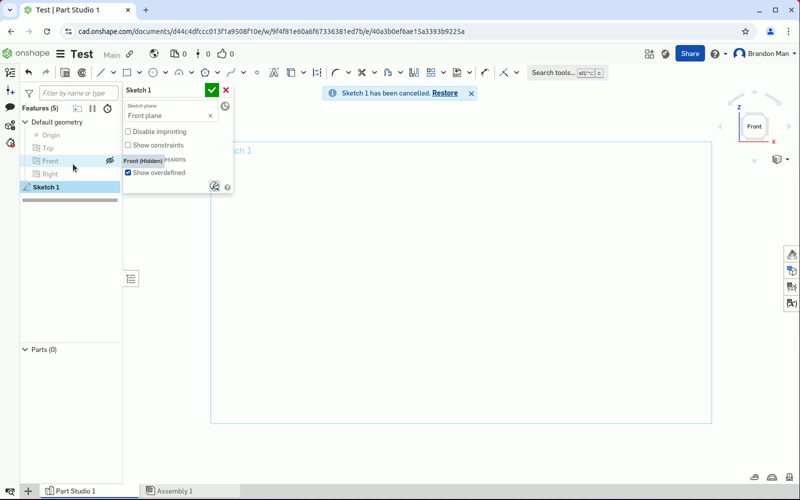
mouse_move(73, 352)
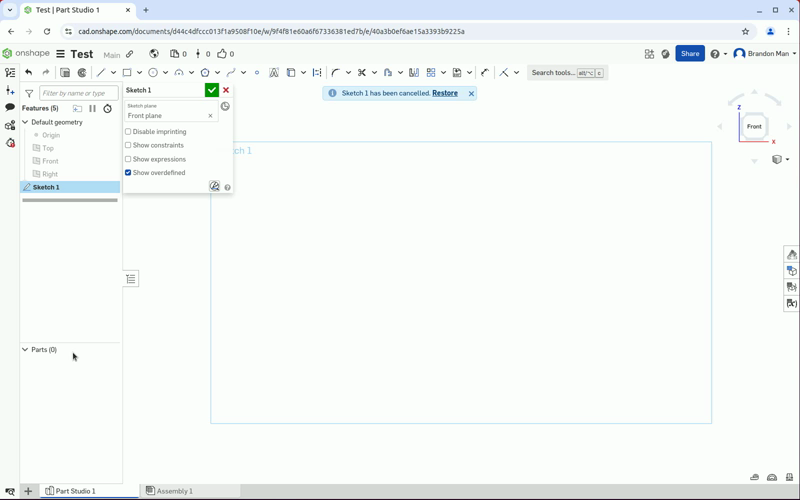
key(y)
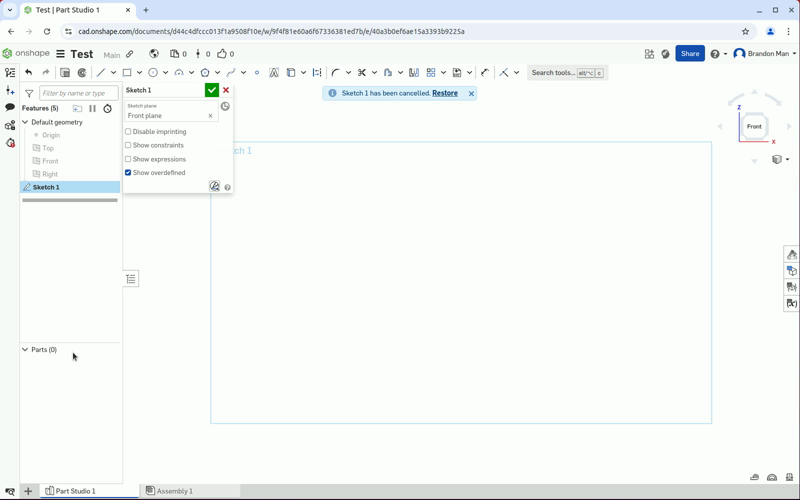
key(l)
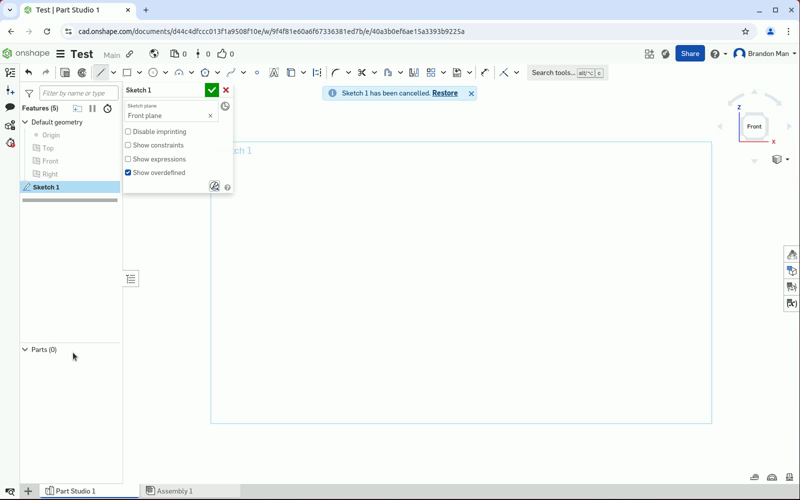
key_down(shift)
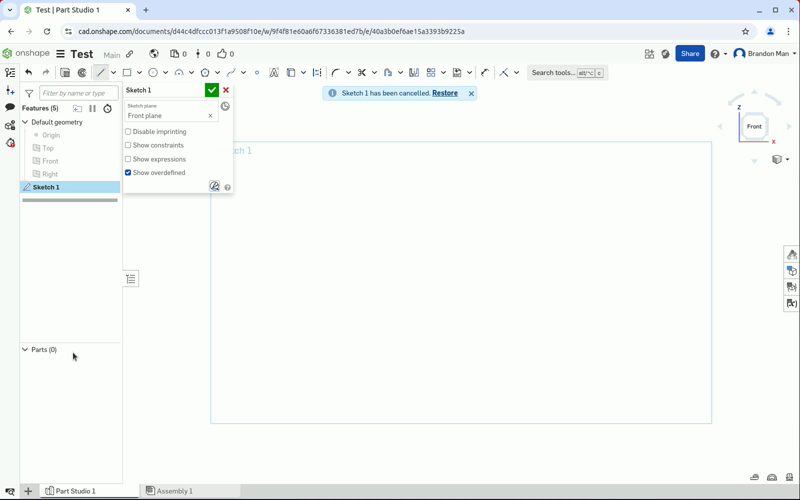
mouse_move(366, 264)
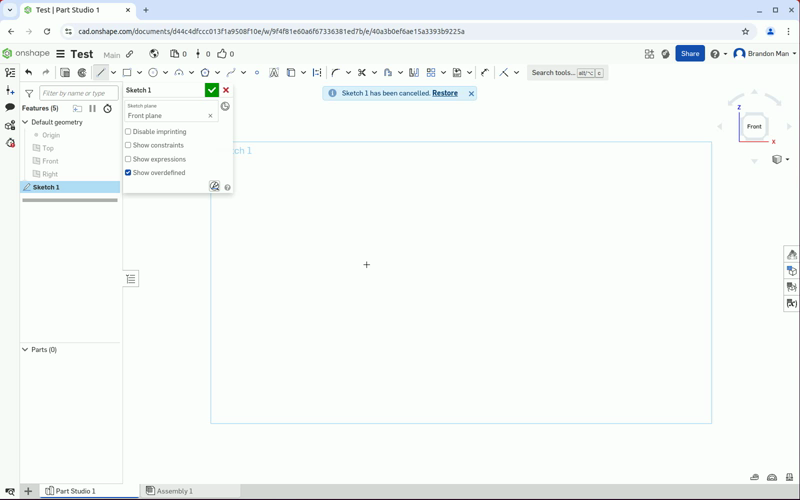
click(366, 264)
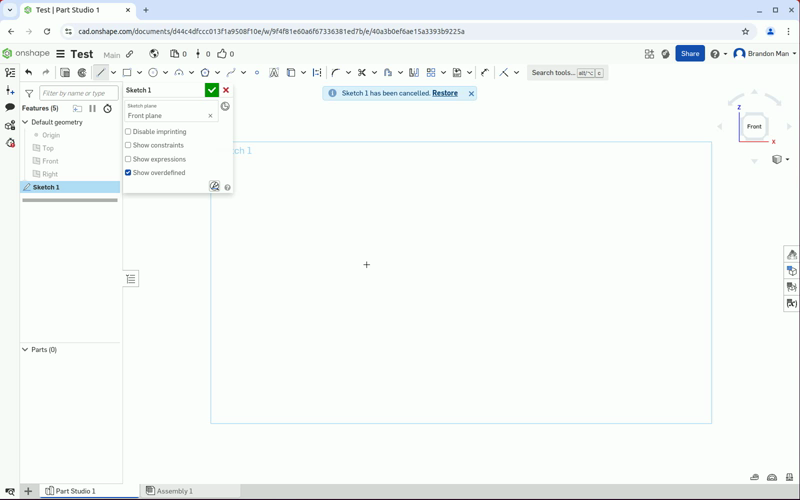
key_up(shift)
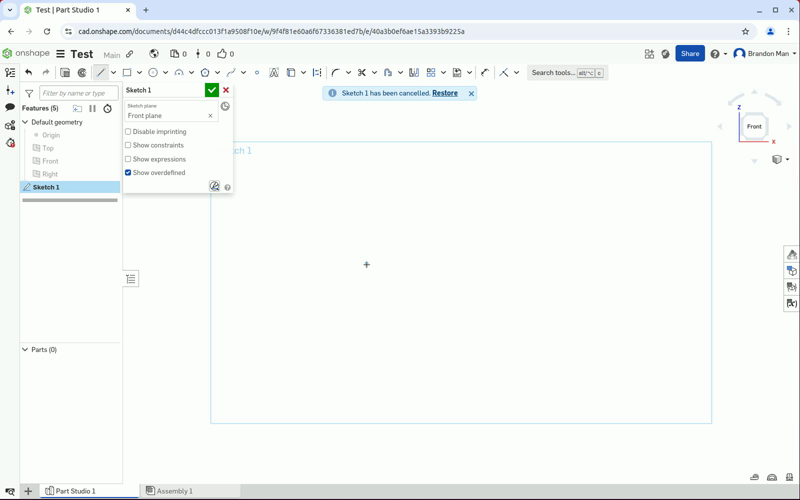
key_down(shift)
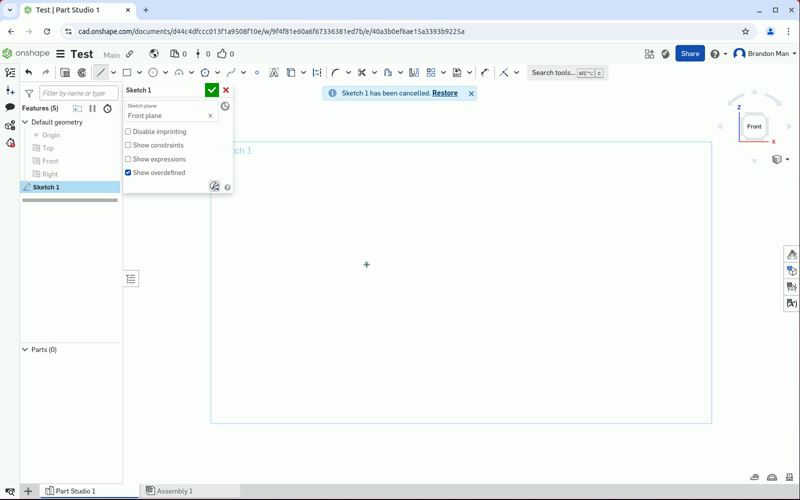
mouse_move(396, 264)
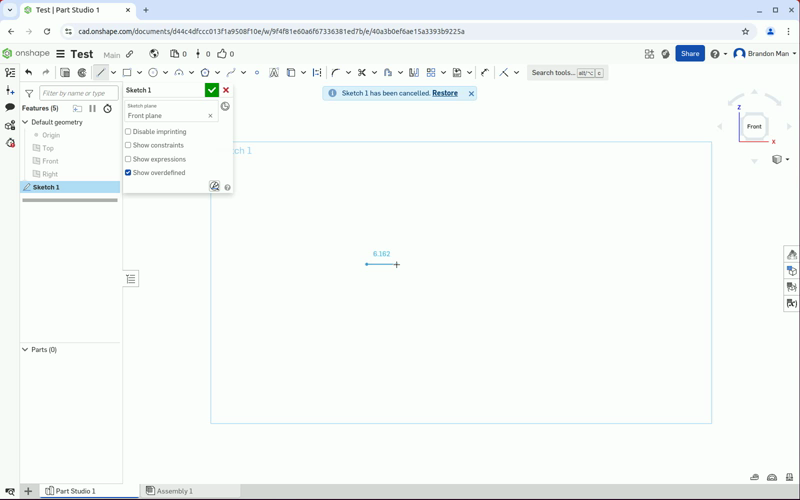
mouse_move(385, 264)
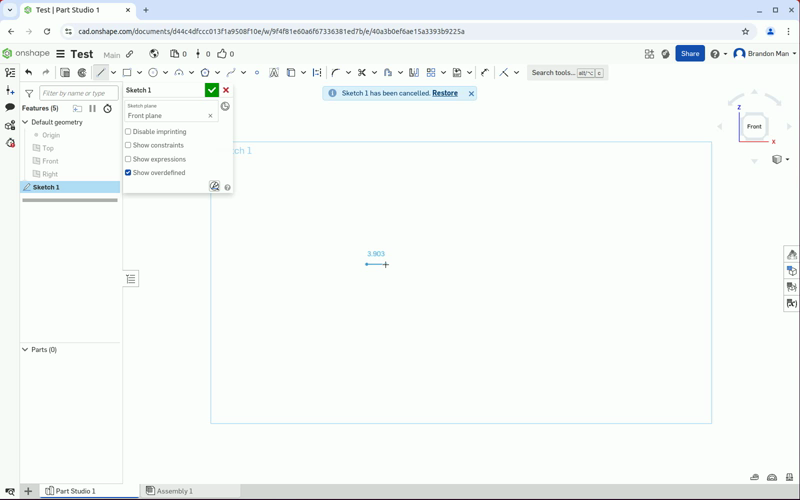
click(385, 264)
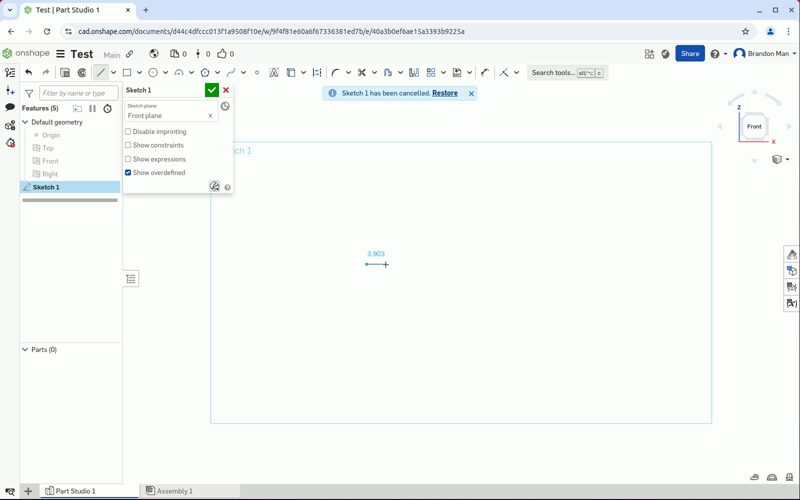
key_up(shift)
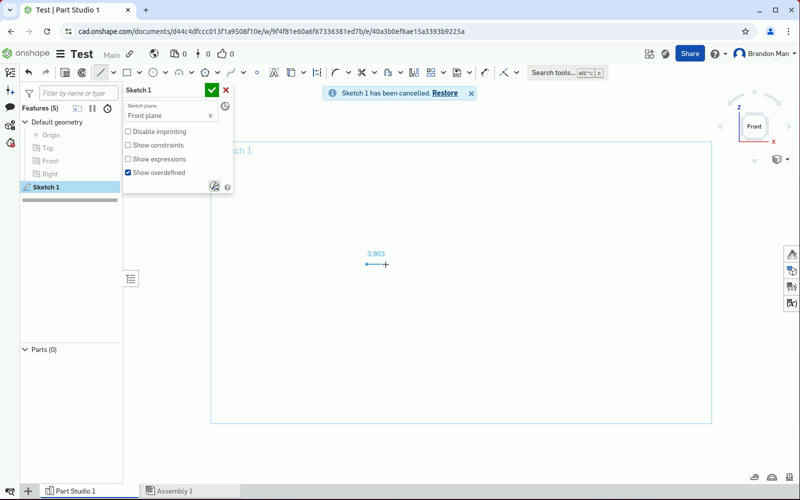
key_down(shift)
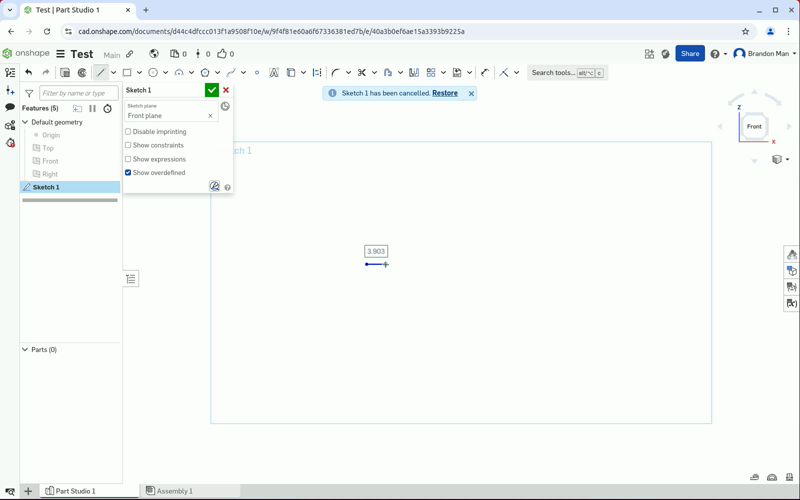
mouse_move(461, 264)
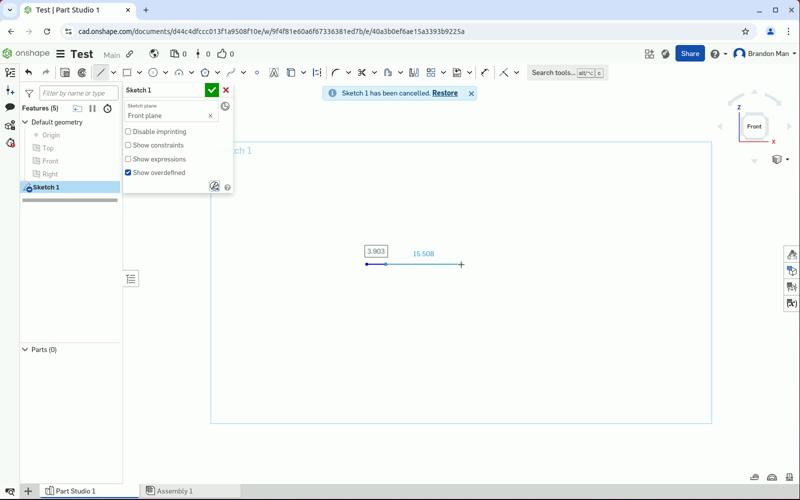
click(461, 264)
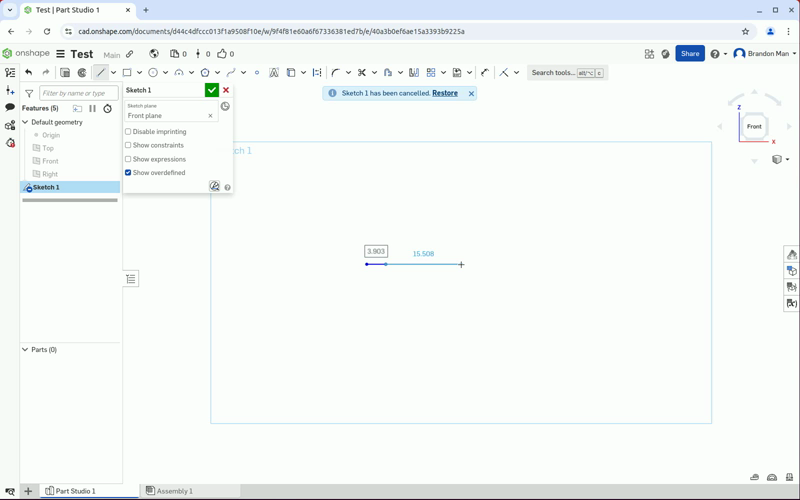
key_up(shift)
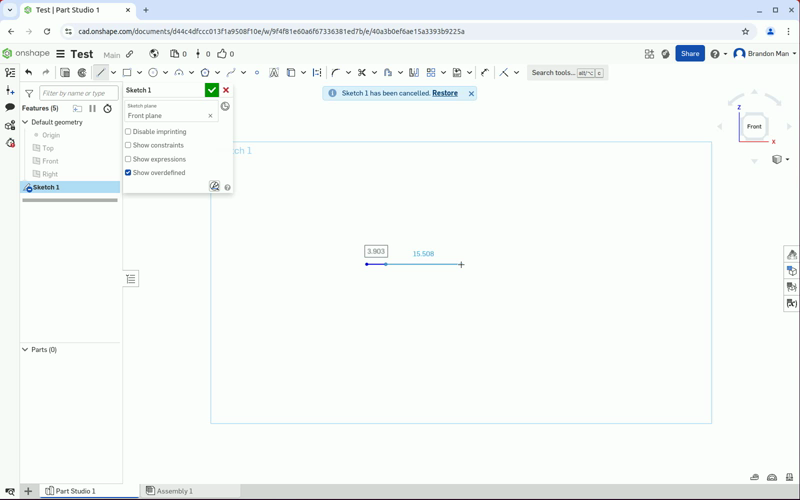
key_down(shift)
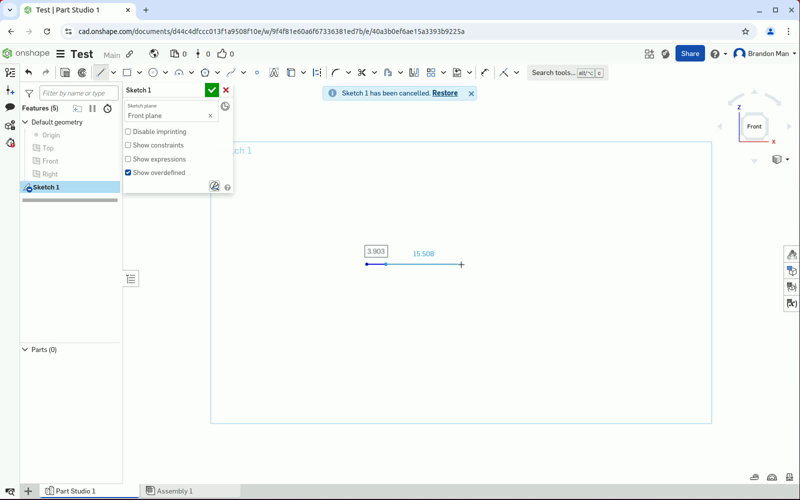
mouse_move(461, 170)
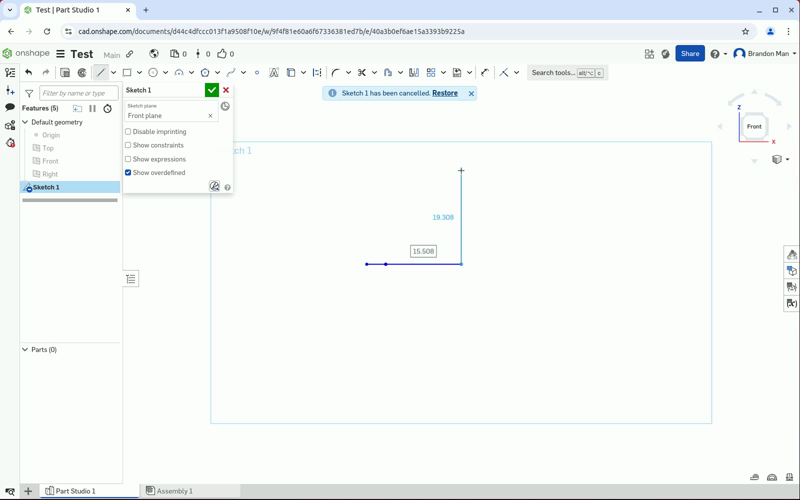
click(461, 170)
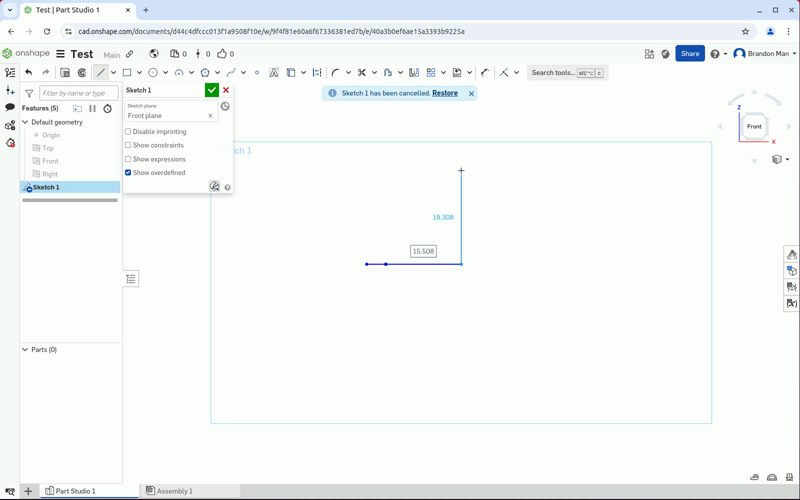
key_up(shift)
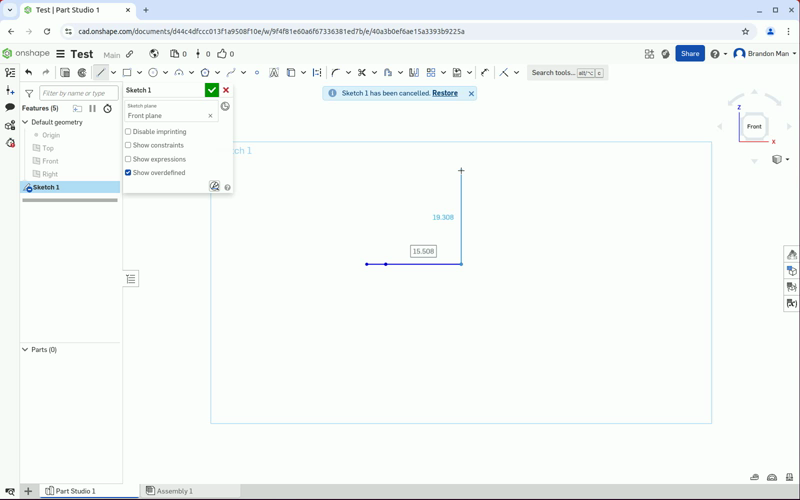
key_down(shift)
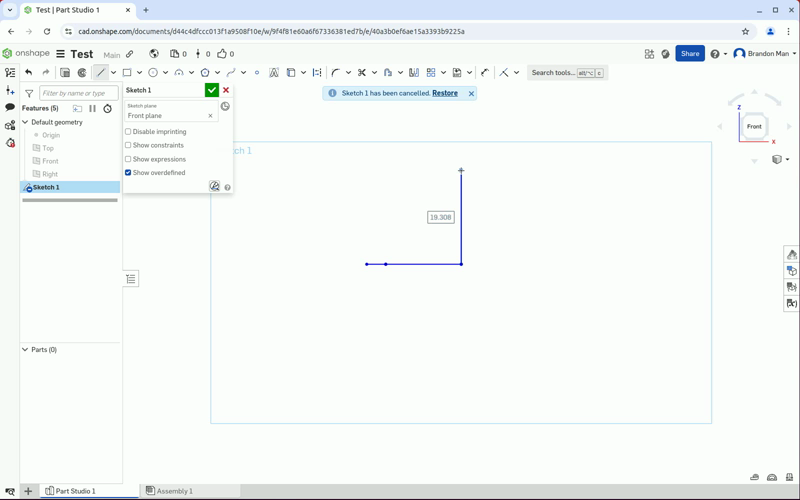
mouse_move(366, 170)
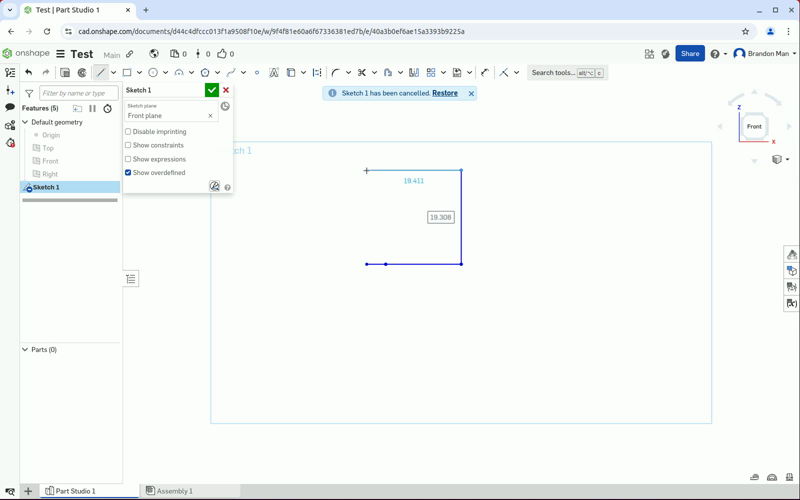
click(366, 170)
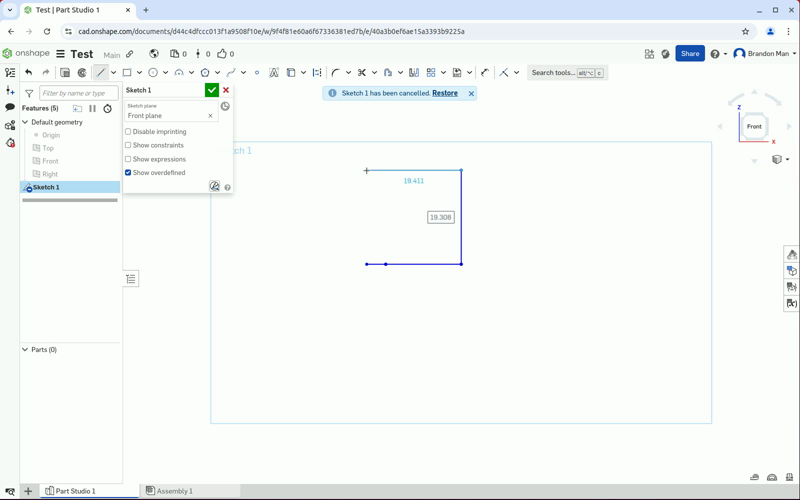
key_up(shift)
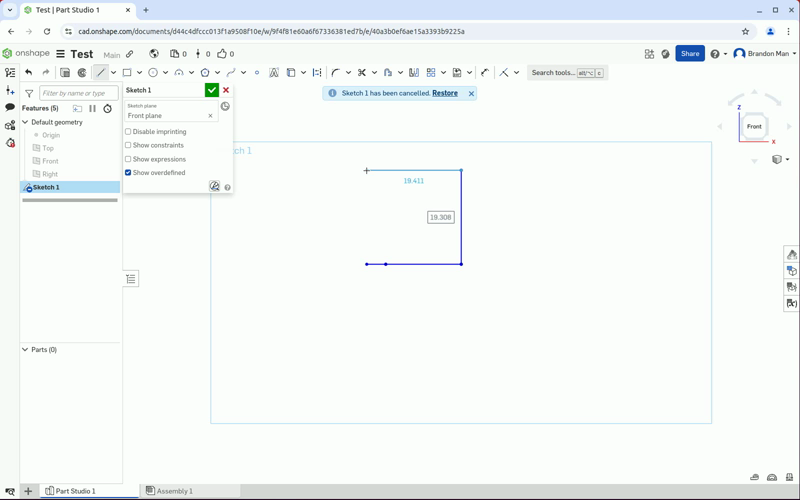
key_down(shift)
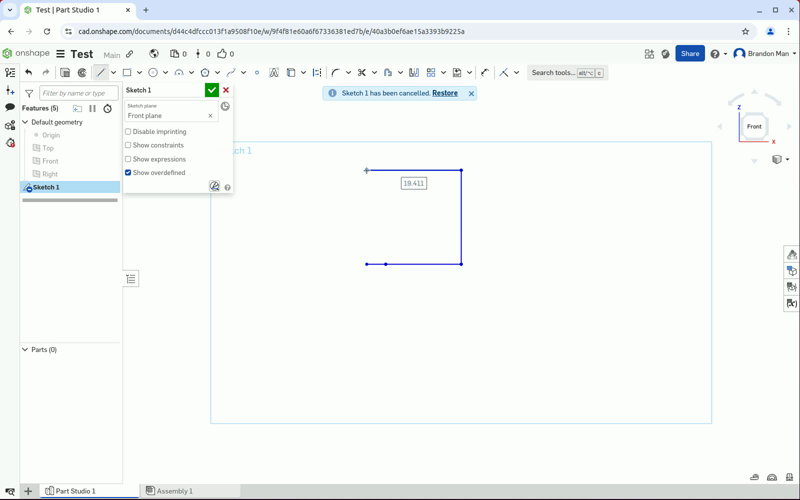
mouse_move(366, 264)
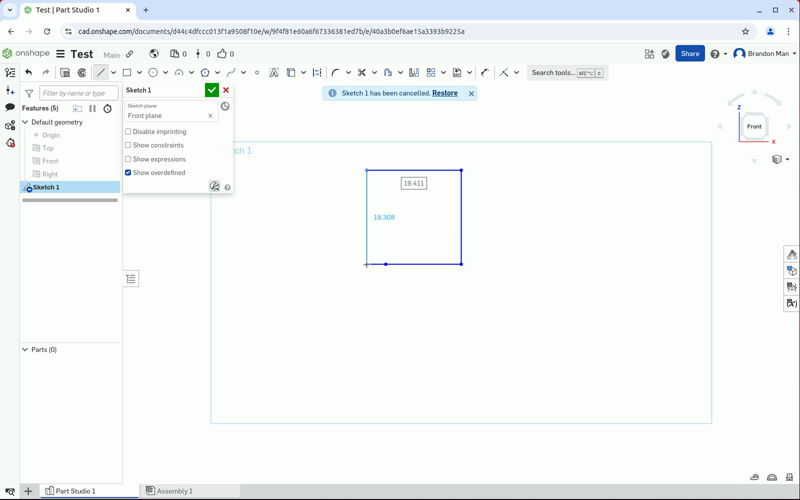
key_up(shift)
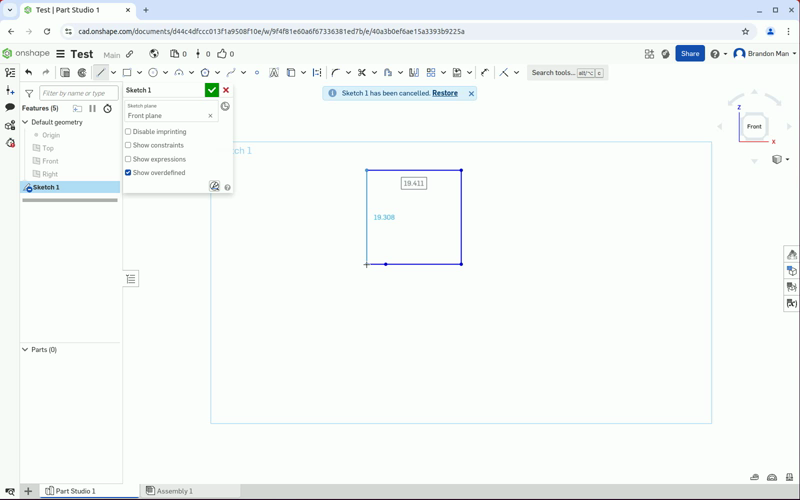
click(366, 264)
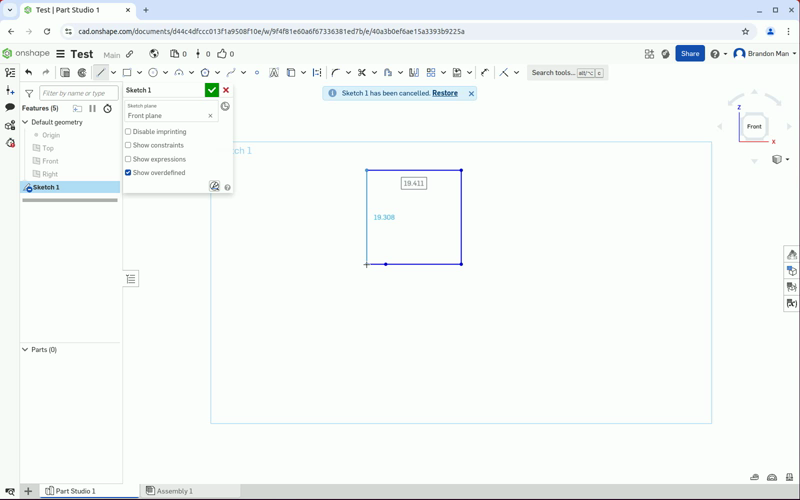
key(esc)
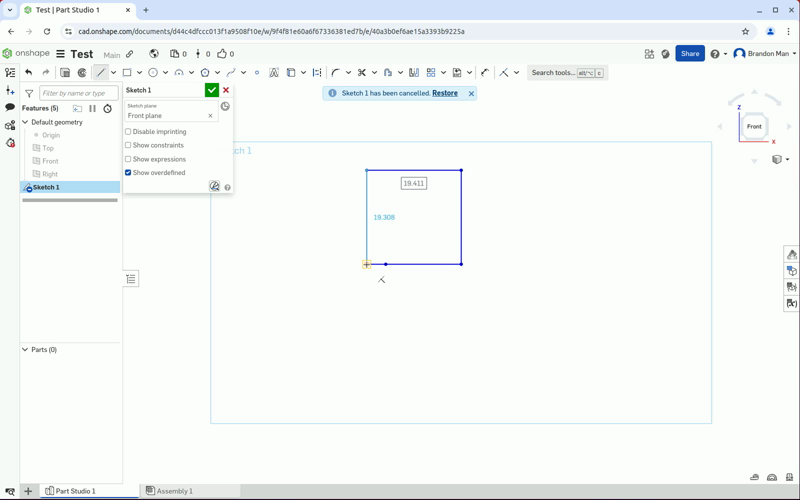
mouse_move(401, 180)
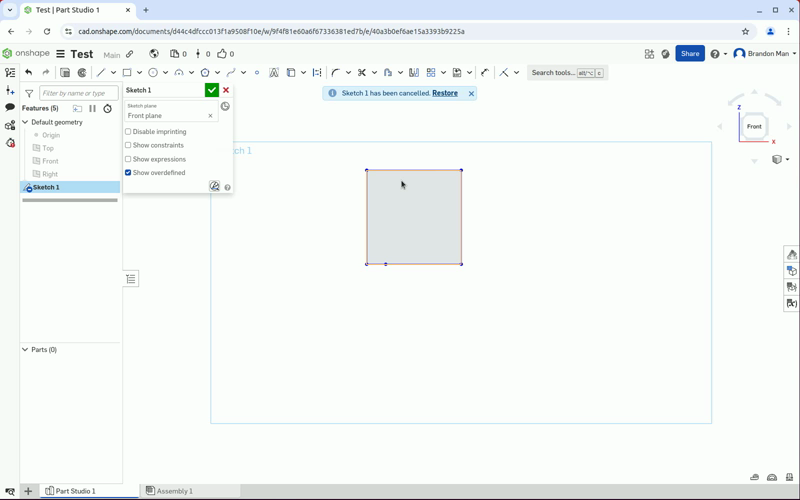
click(401, 180)
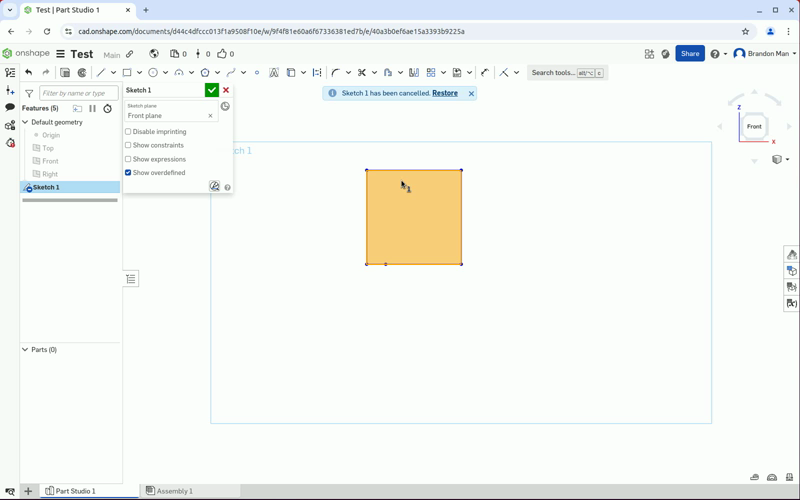
mouse_move(73, 352)
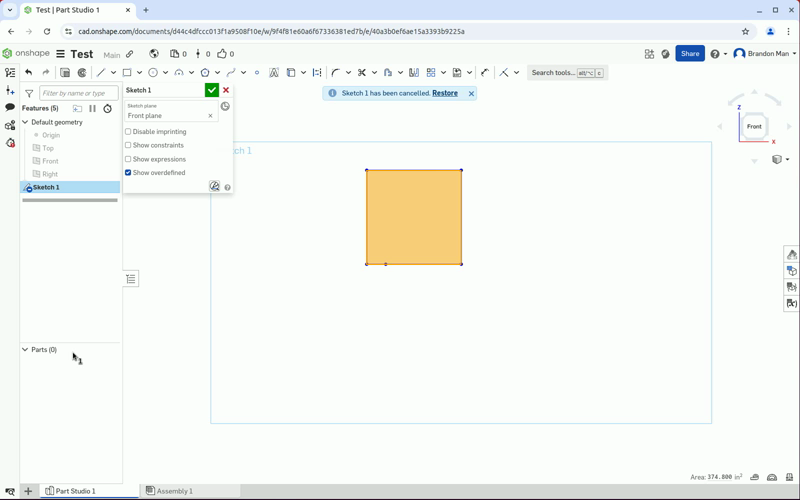
key(shift+y)
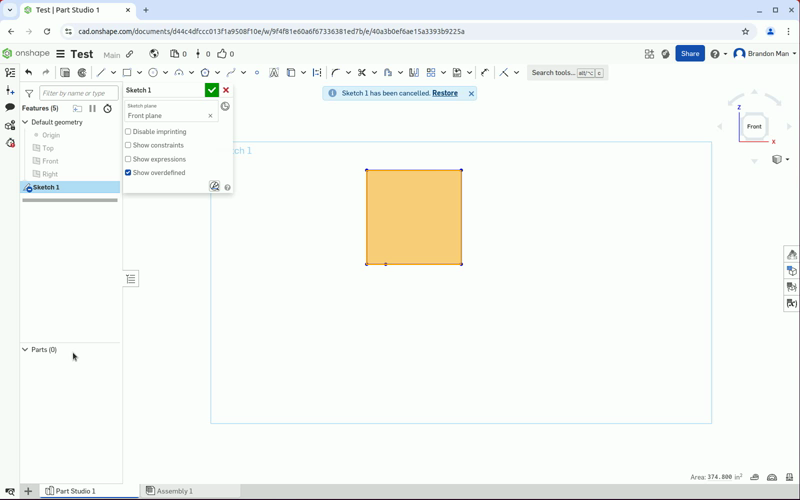
key(shift+e)
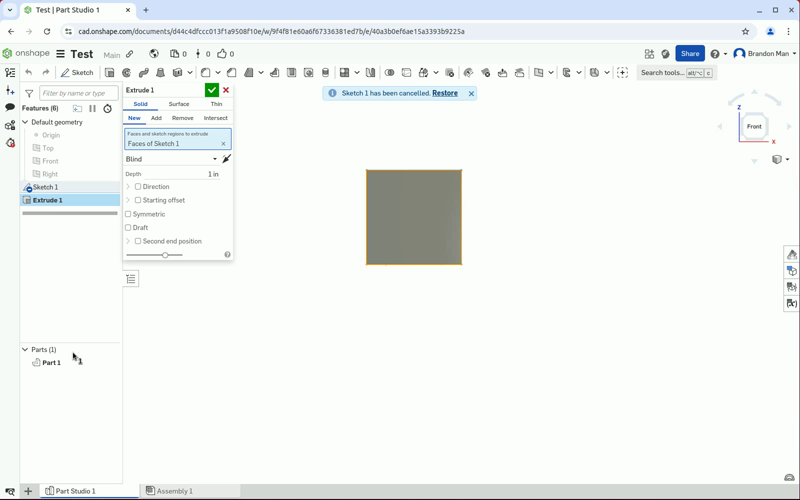
mouse_move(143, 106)
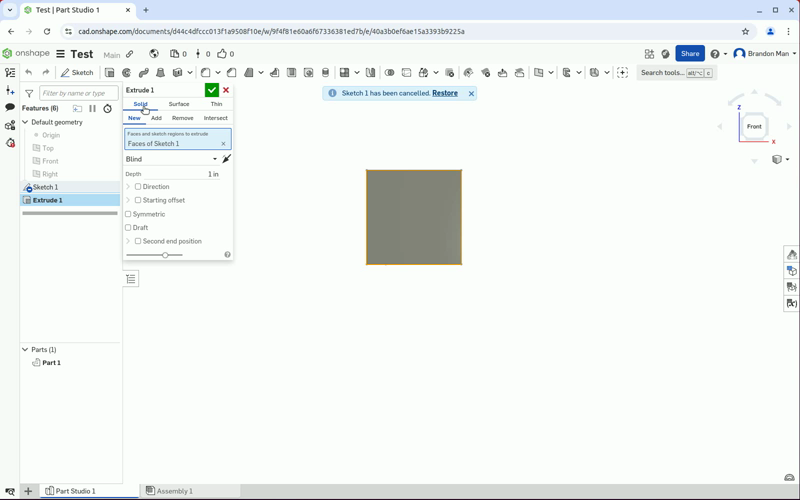
click(143, 106)
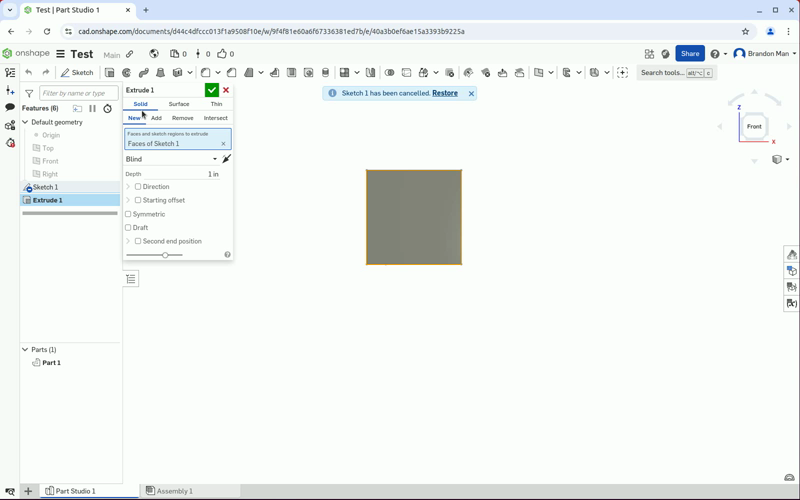
mouse_move(137, 120)
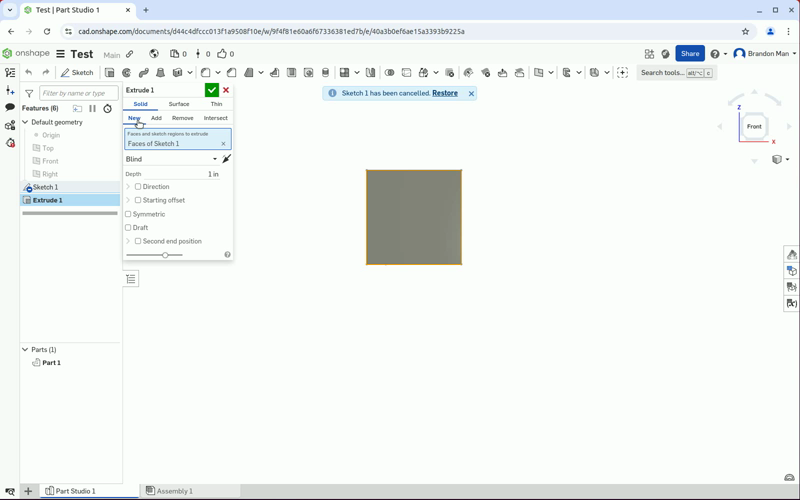
click(137, 120)
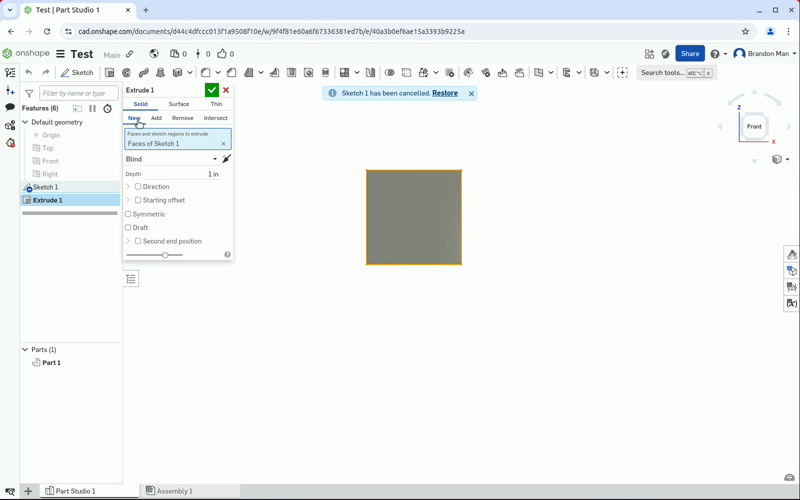
key(tab, 4)
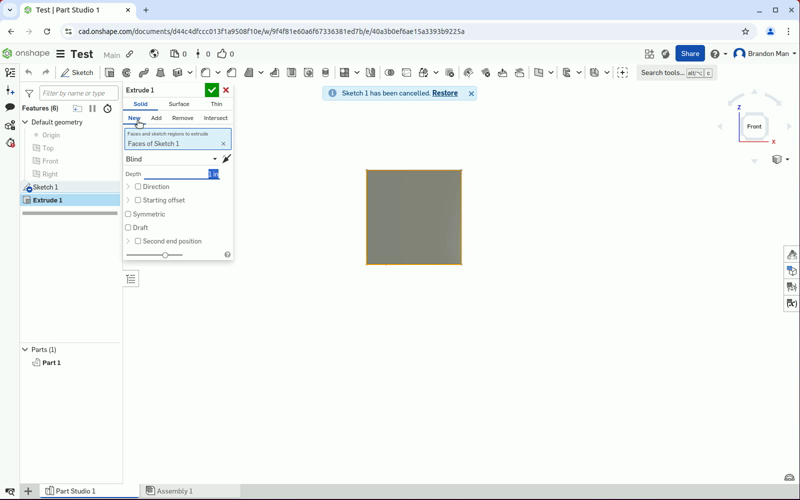
text(9.628)
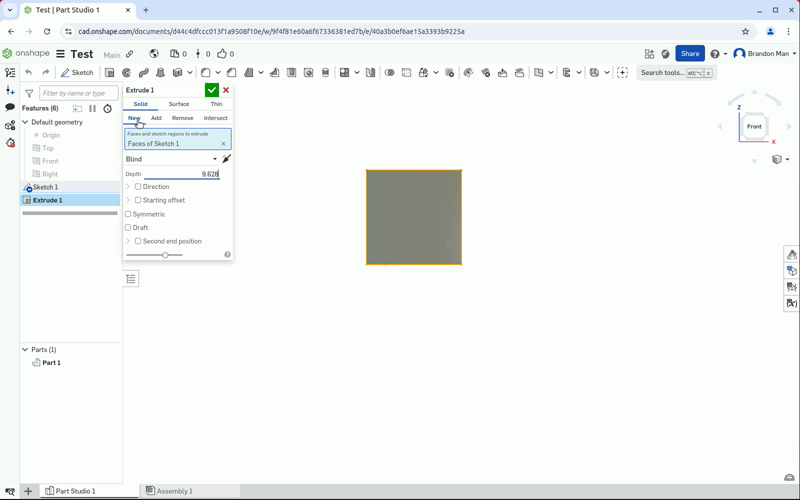
key(enter)
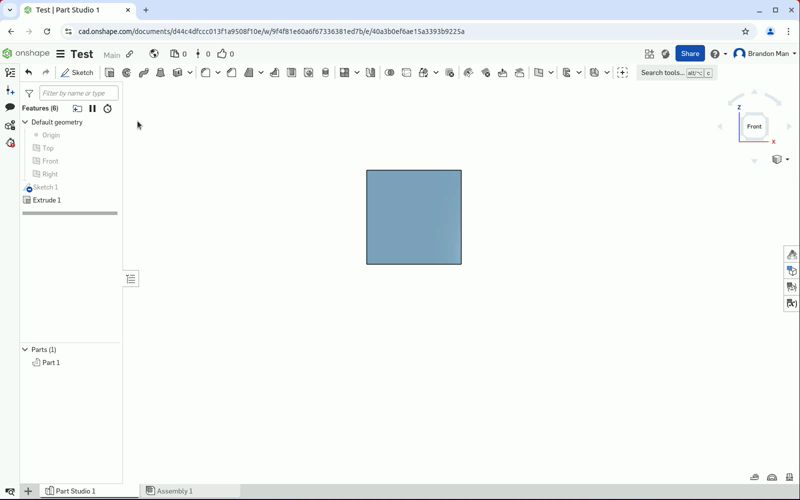
key(shift+h)
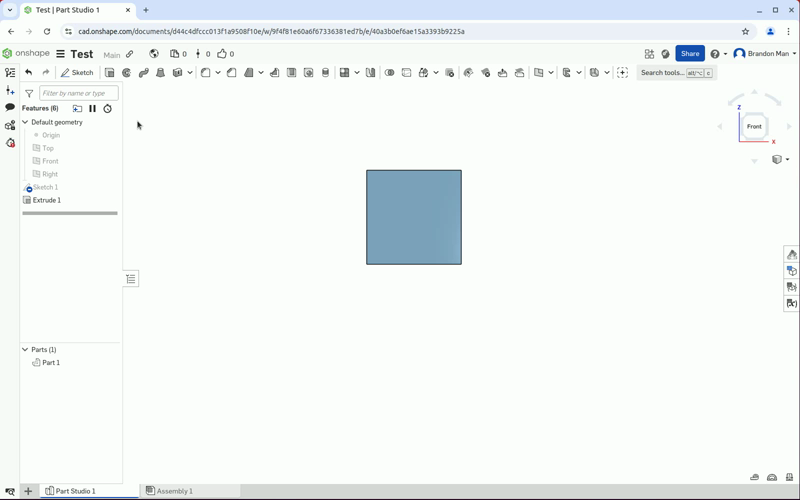
key(shift+h)
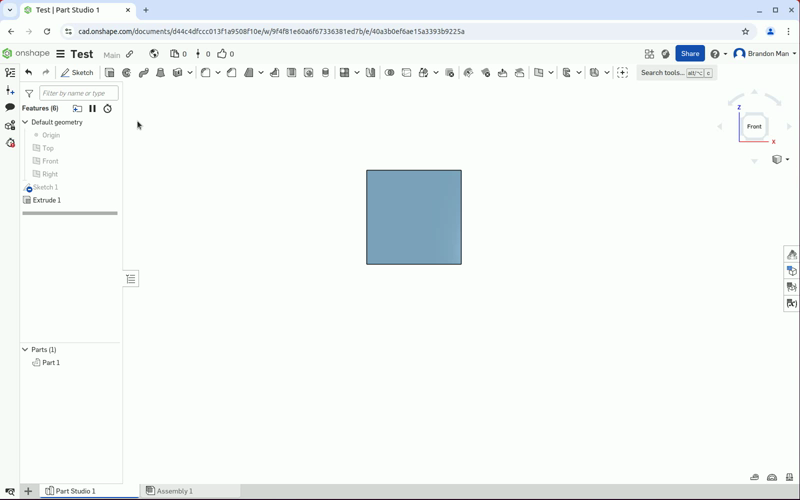
mouse_move(73, 189)
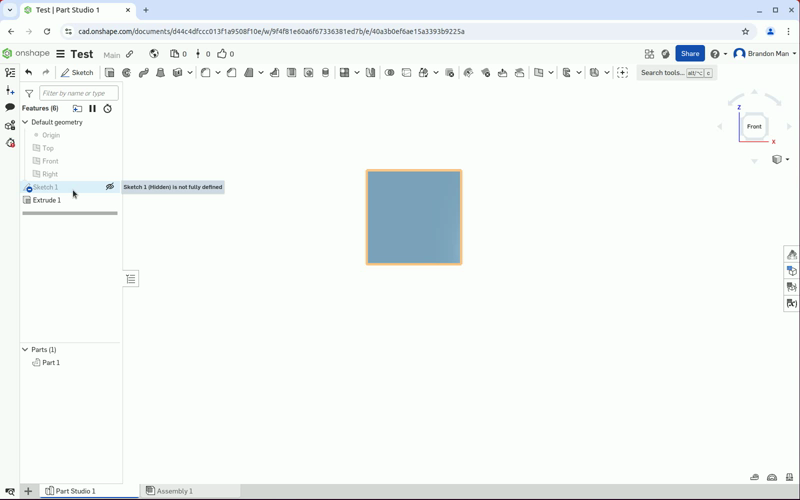
click(73, 189)
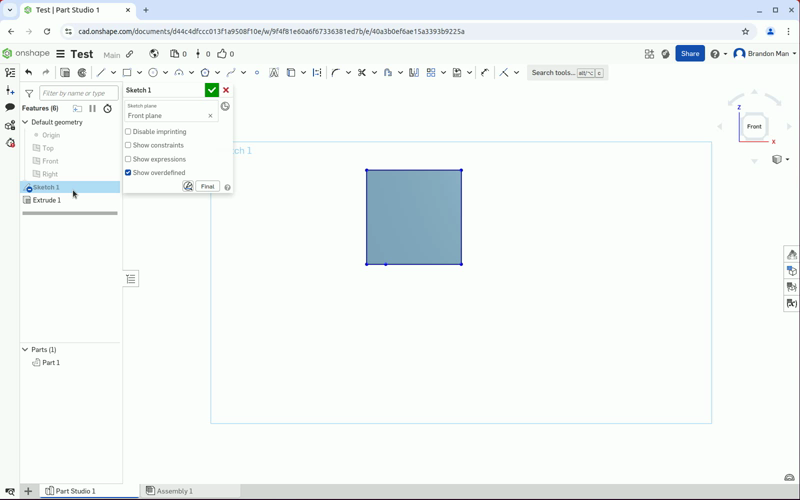
mouse_move(229, 92)
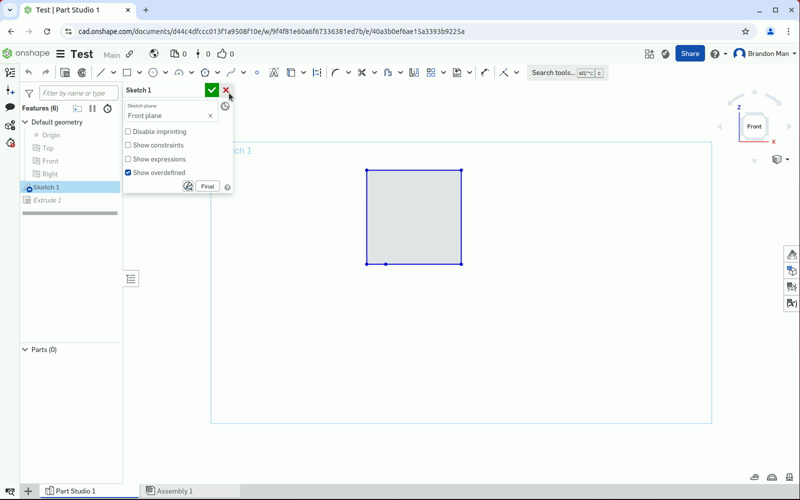
click(229, 92)
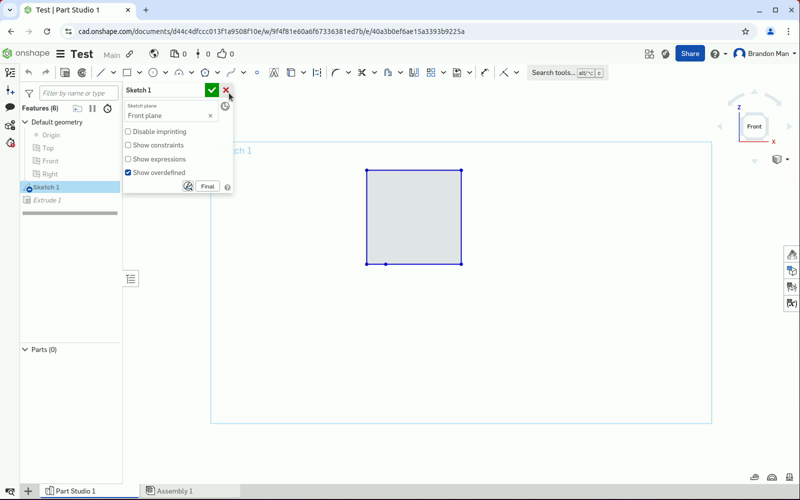
key(shift+s)
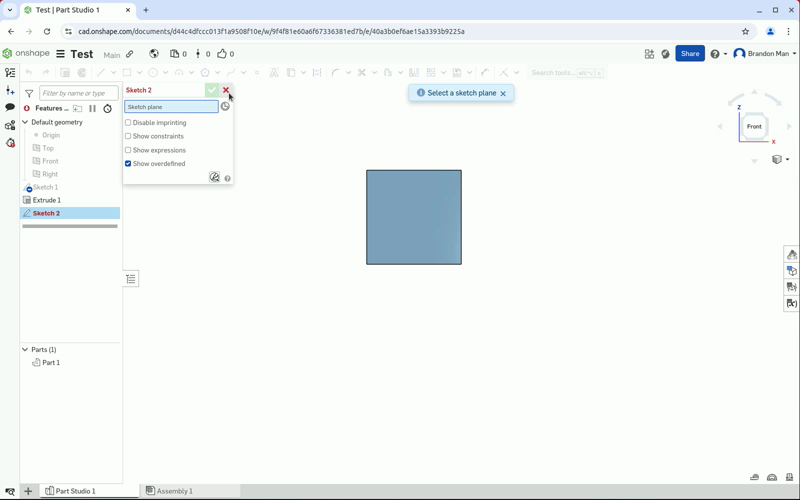
mouse_move(73, 163)
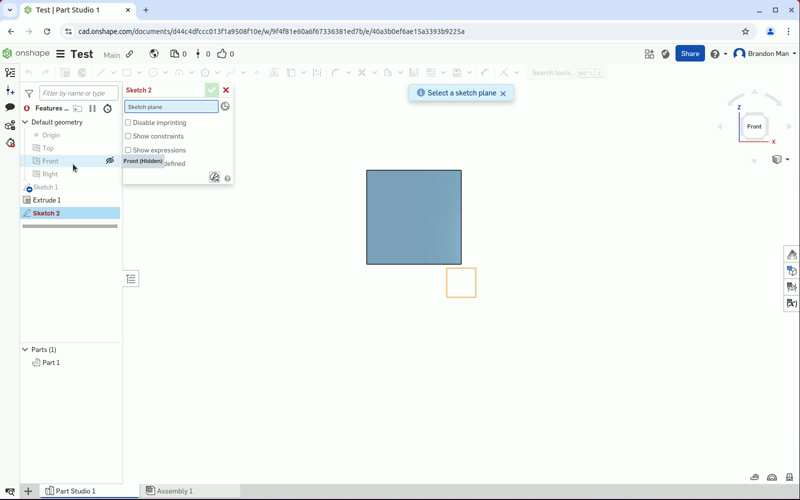
click(73, 163)
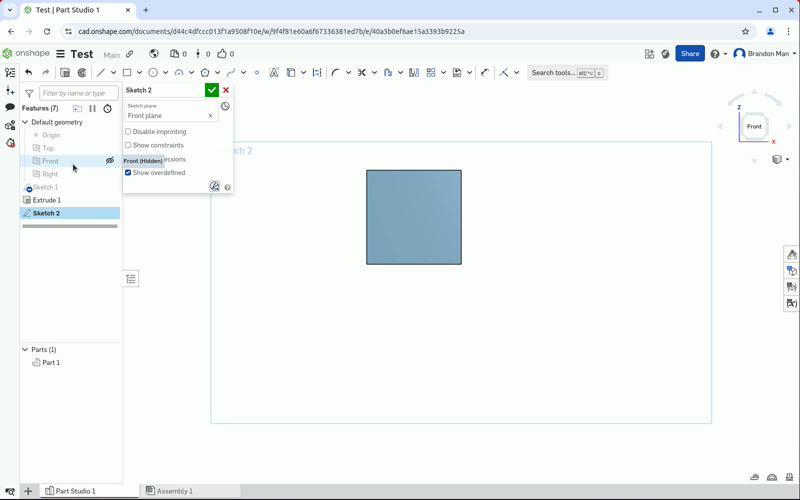
mouse_move(73, 352)
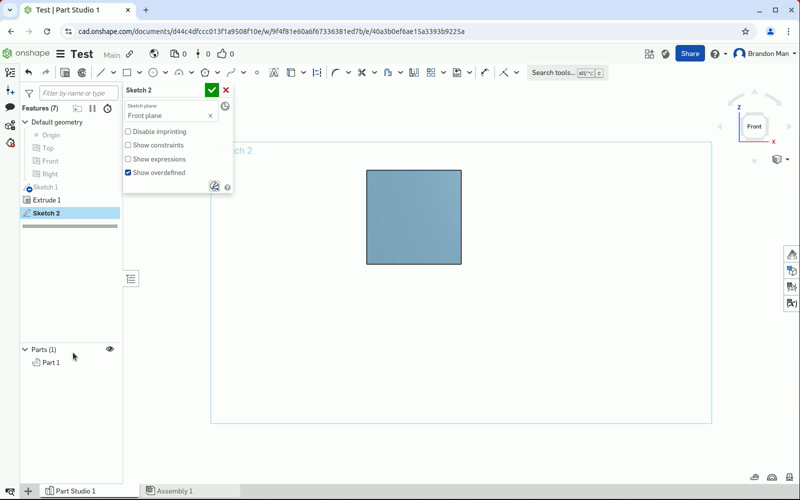
key(y)
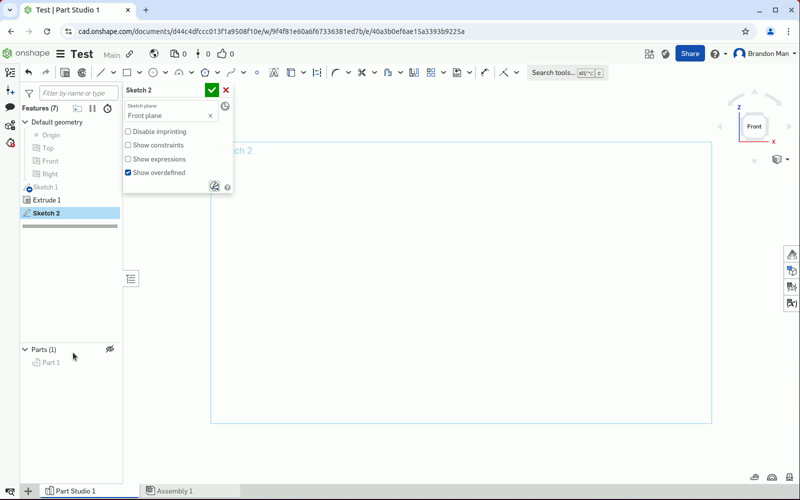
key(l)
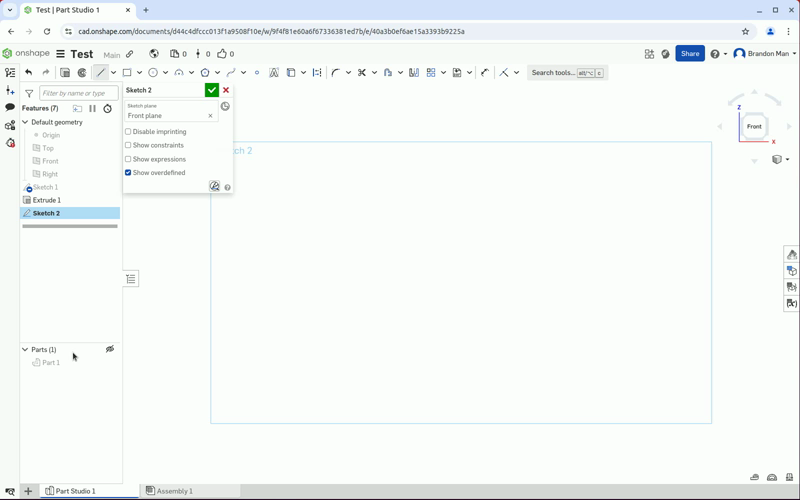
key_down(shift)
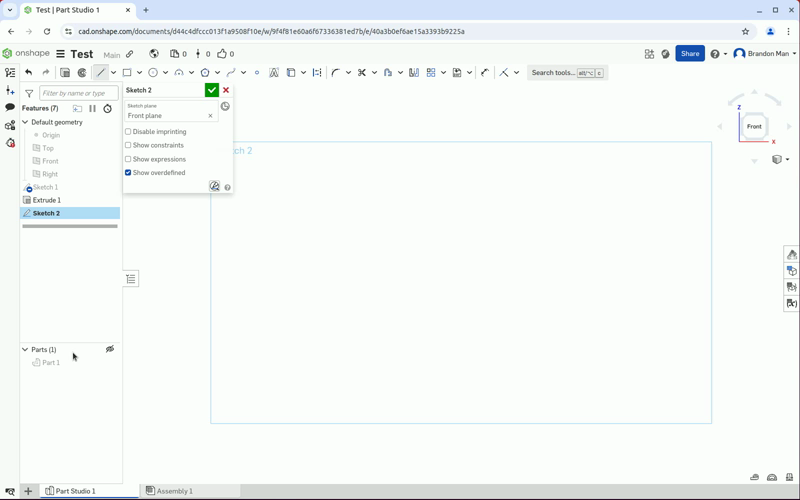
mouse_move(379, 376)
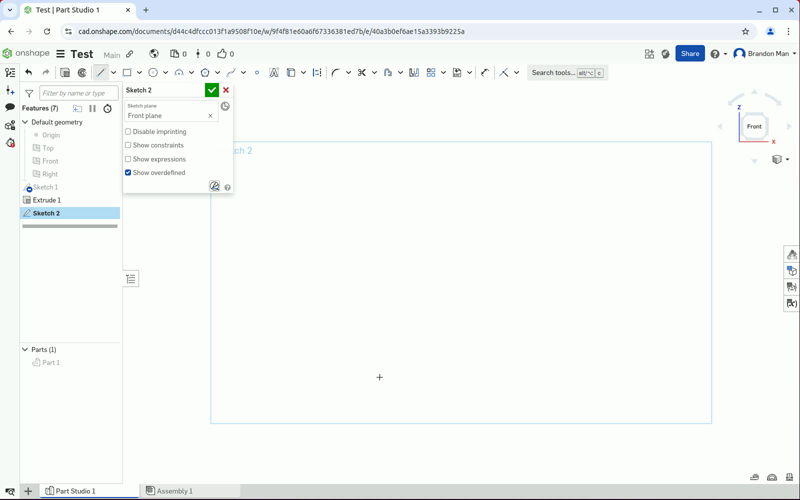
click(379, 376)
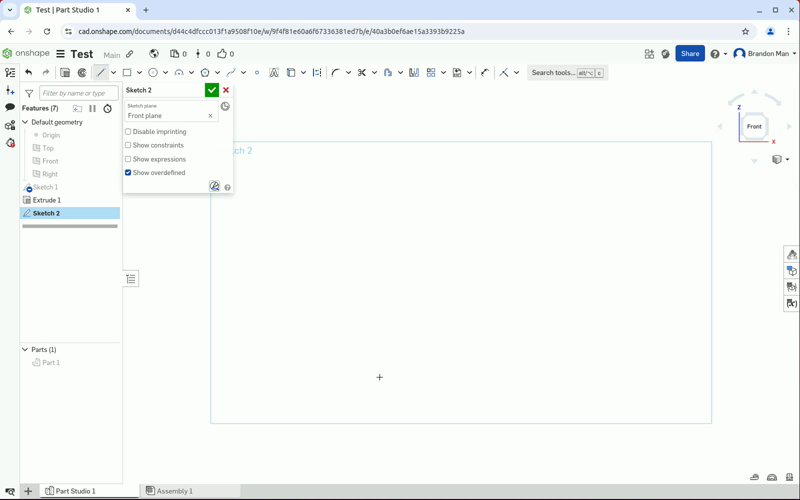
key_up(shift)
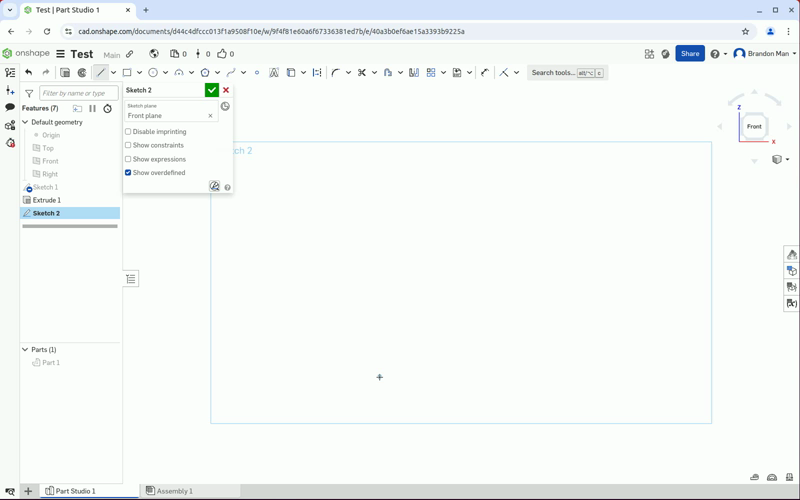
key_down(shift)
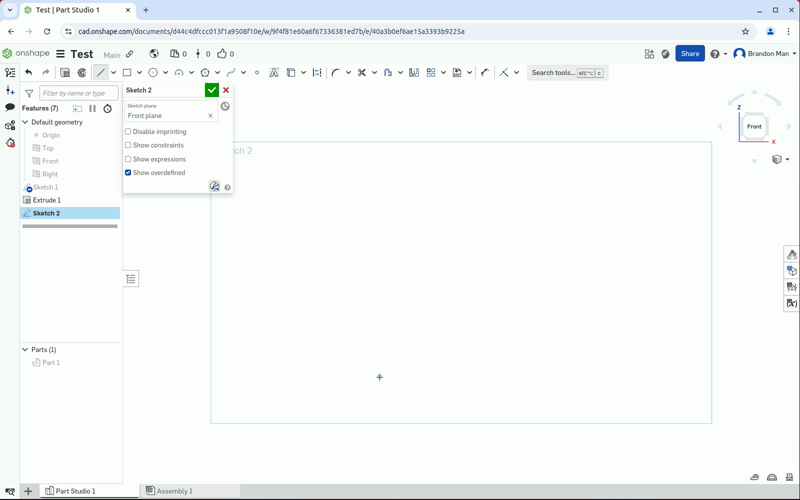
mouse_move(461, 376)
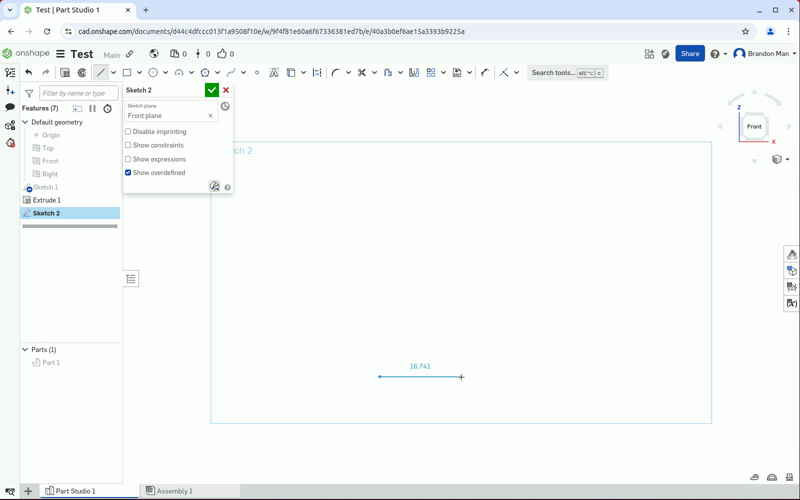
click(461, 376)
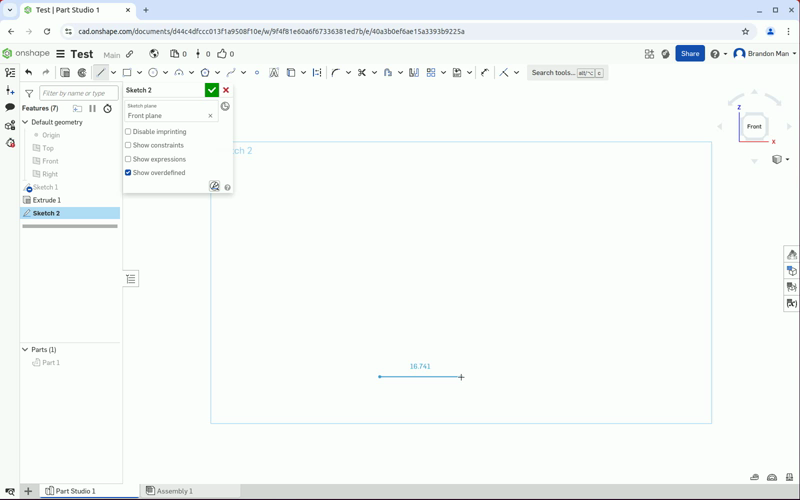
key_up(shift)
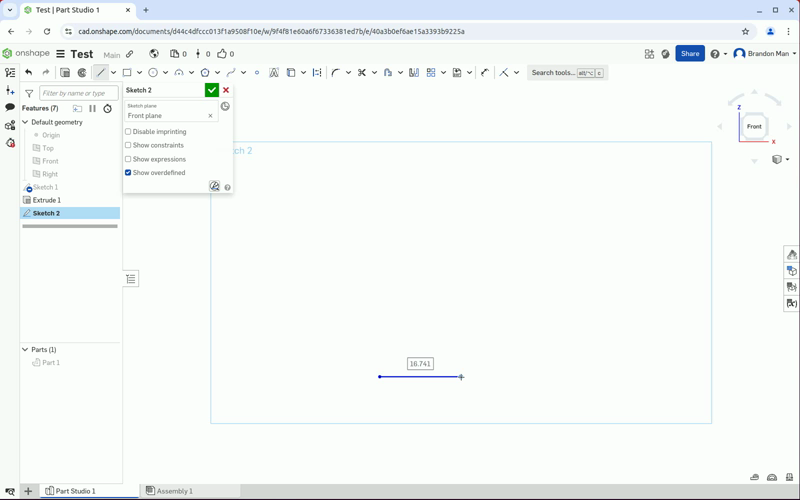
key_down(shift)
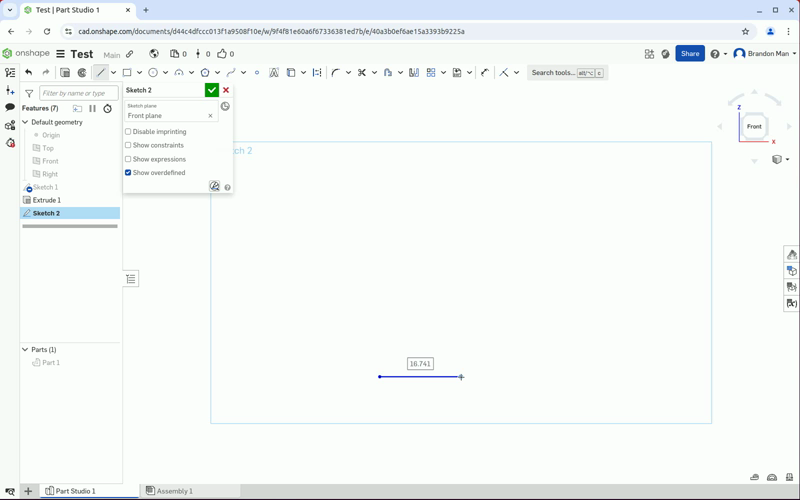
mouse_move(491, 376)
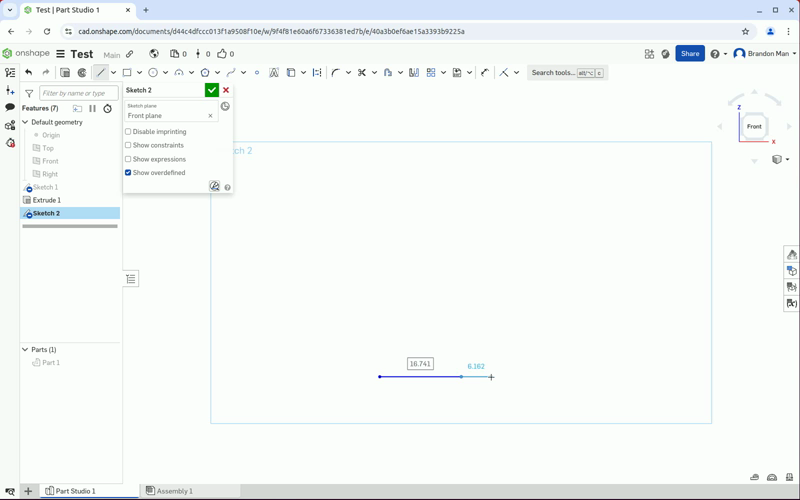
mouse_move(461, 320)
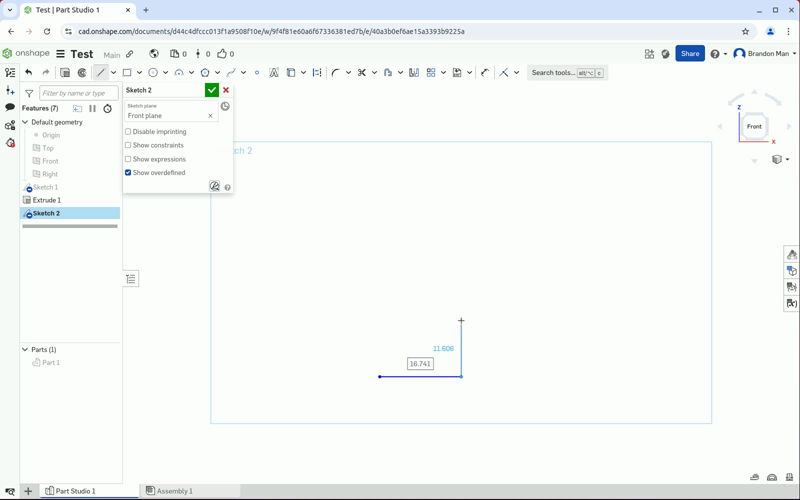
click(461, 320)
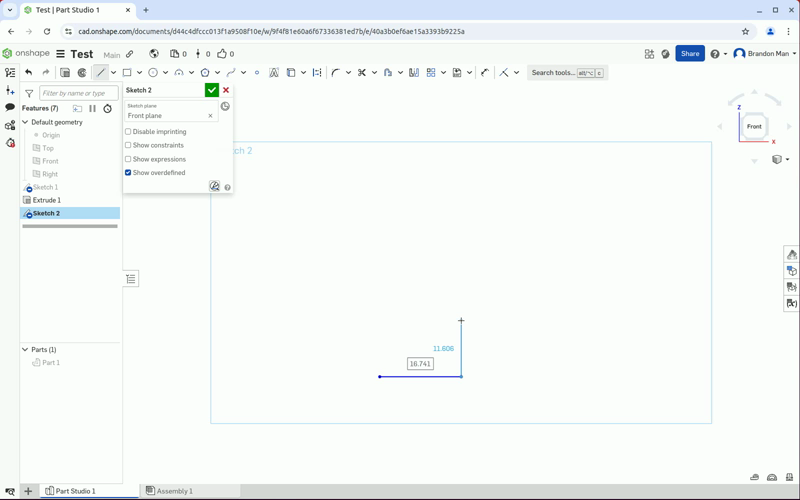
key_up(shift)
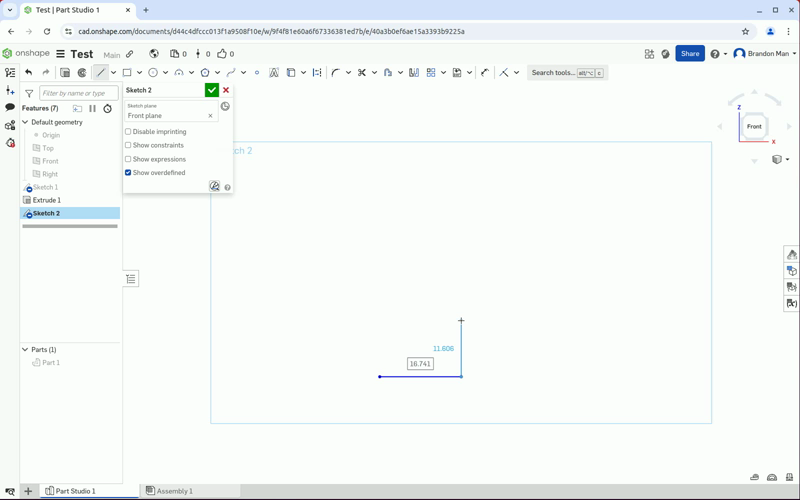
key_down(shift)
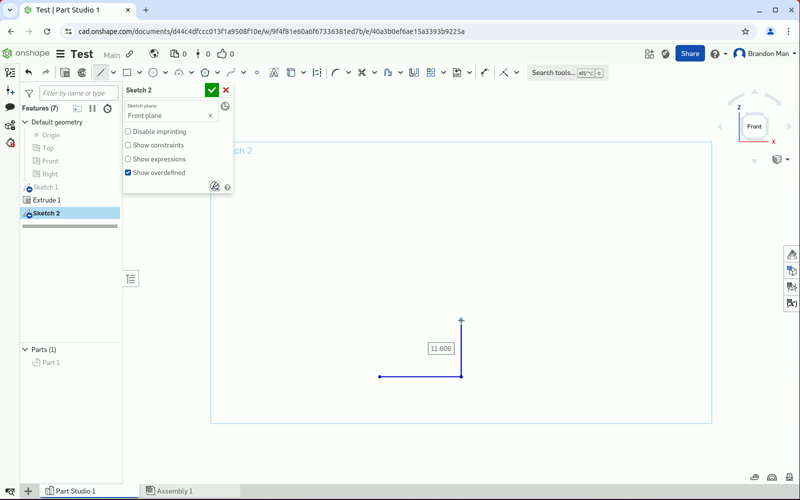
mouse_move(381, 320)
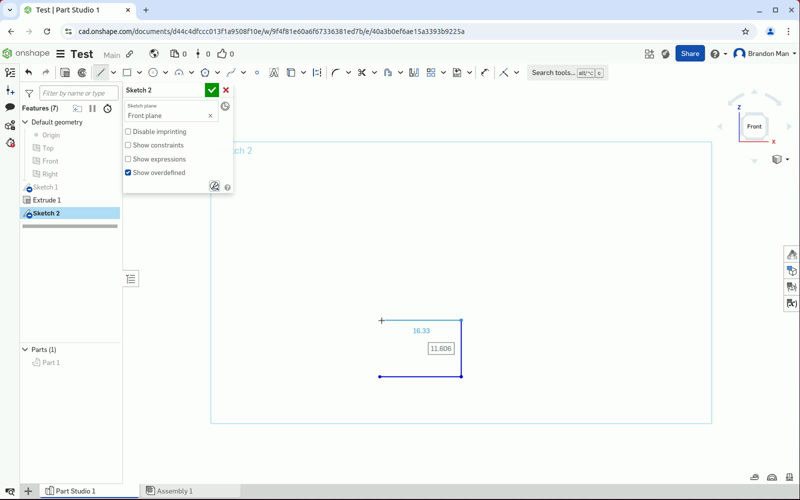
click(381, 320)
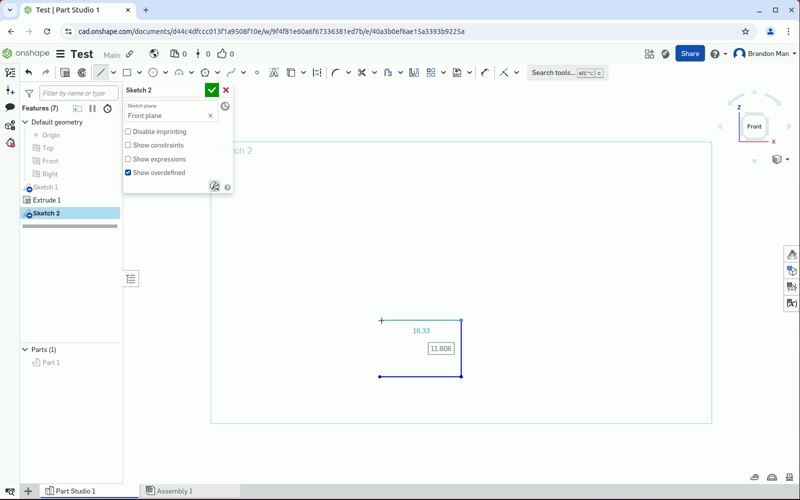
key_up(shift)
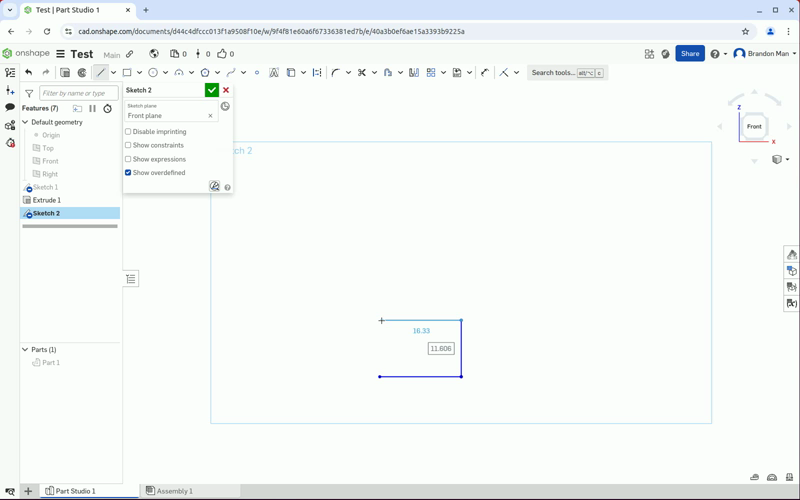
key_down(shift)
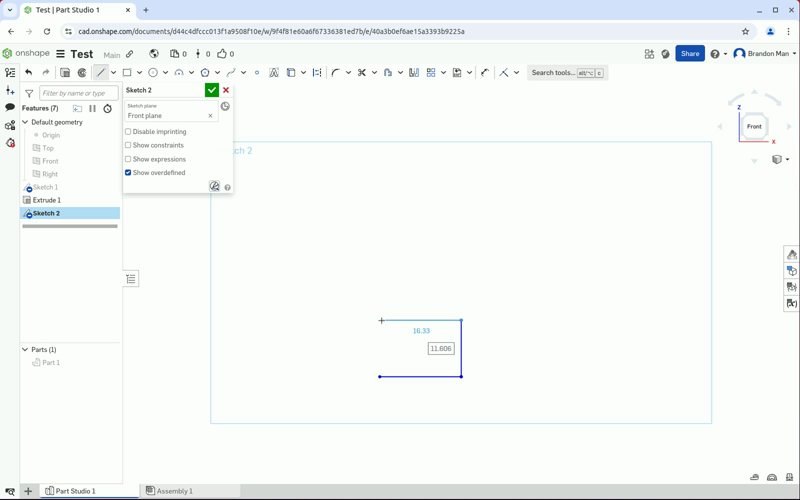
mouse_move(411, 320)
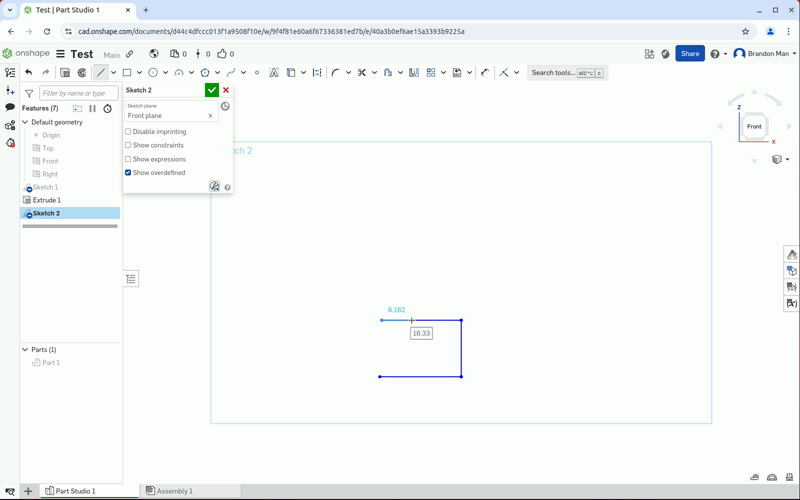
mouse_move(379, 320)
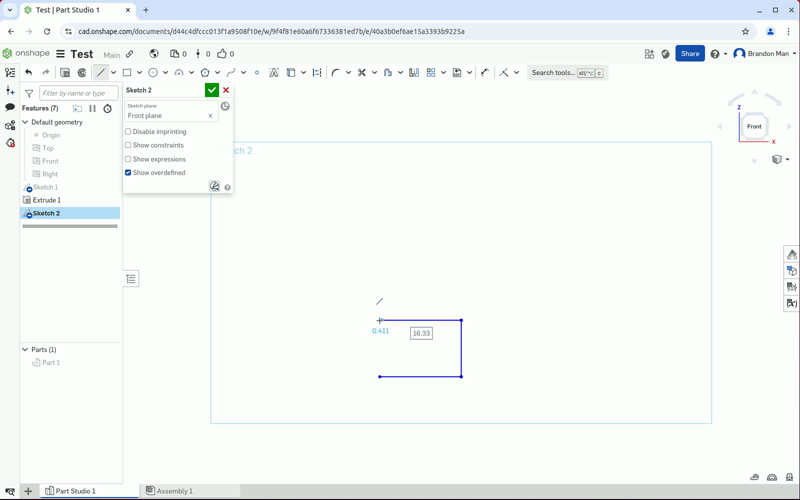
scroll(6)
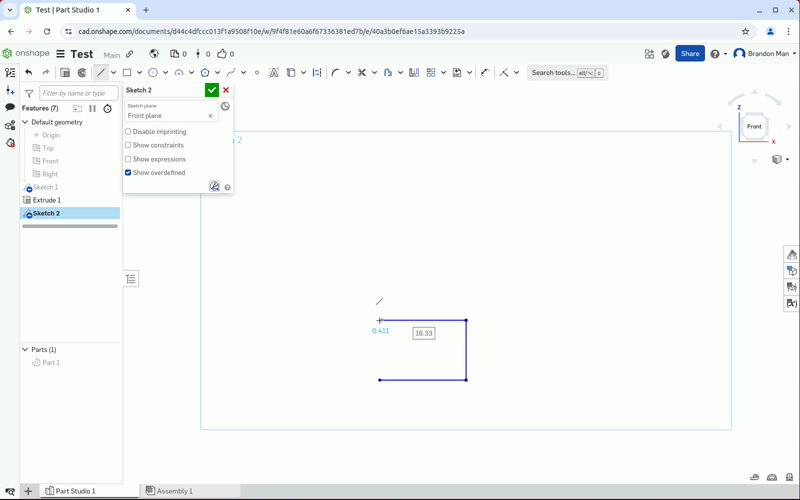
scroll(6)
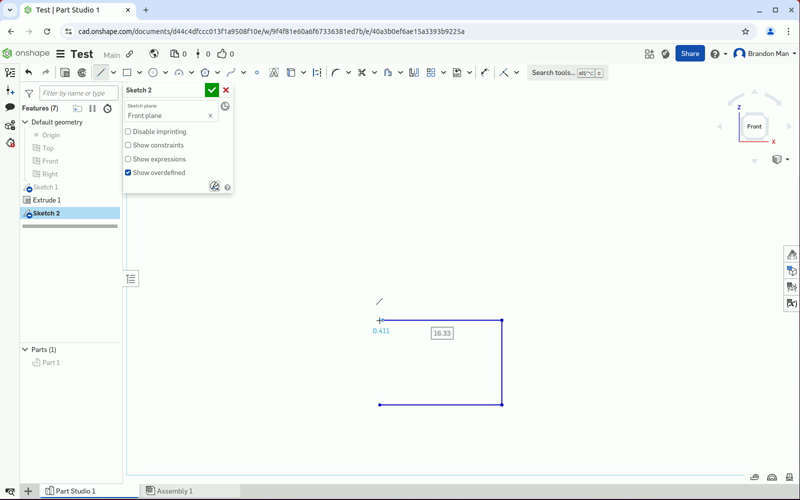
scroll(6)
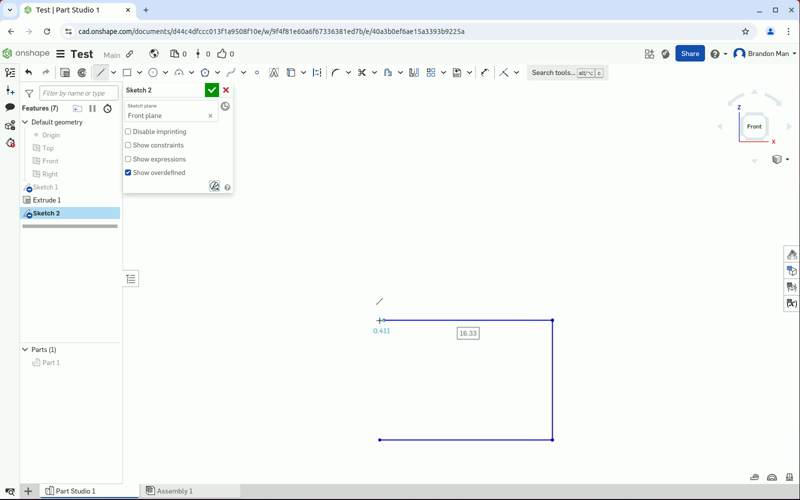
scroll(6)
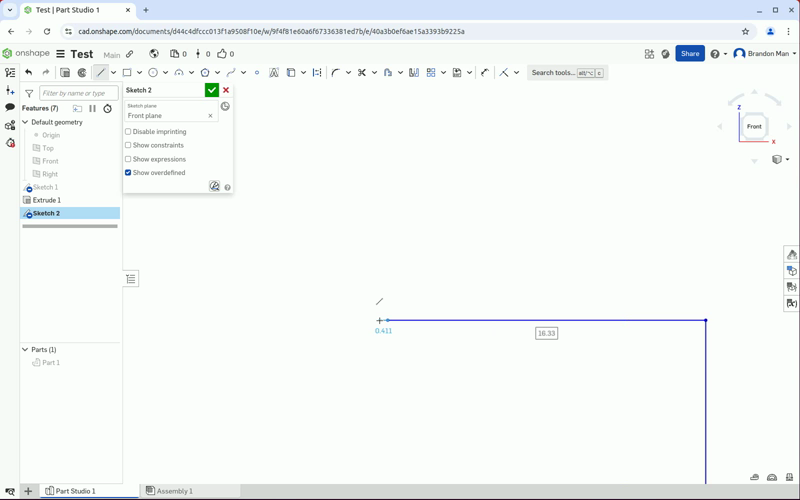
scroll(6)
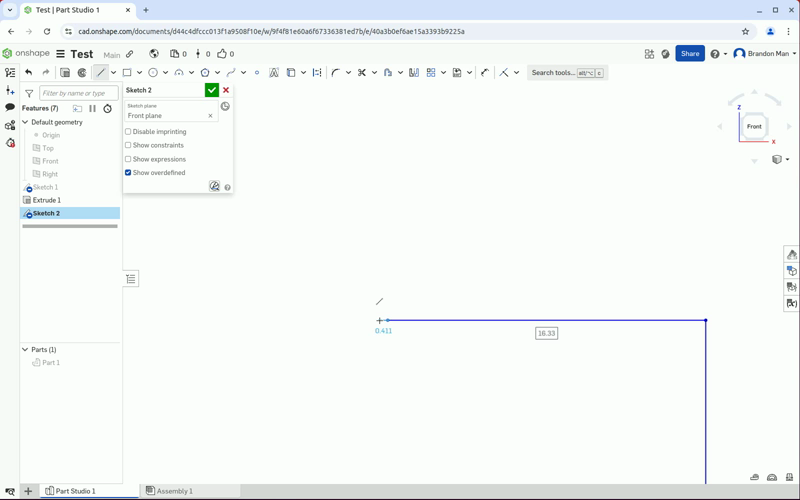
scroll(6)
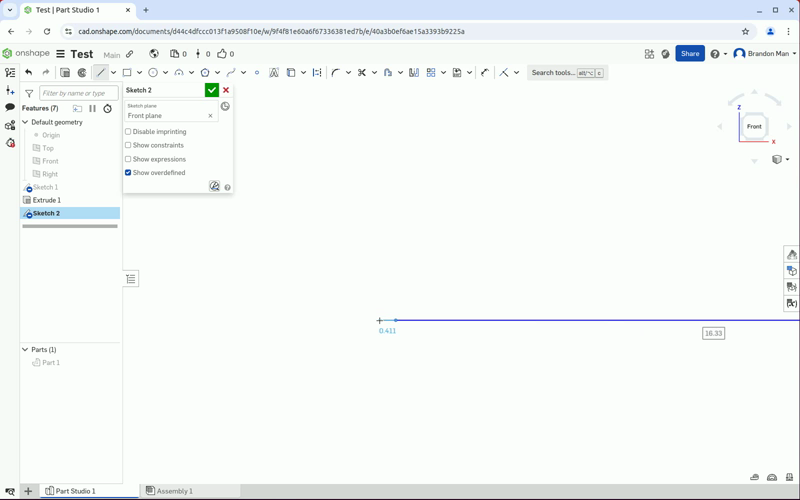
scroll(6)
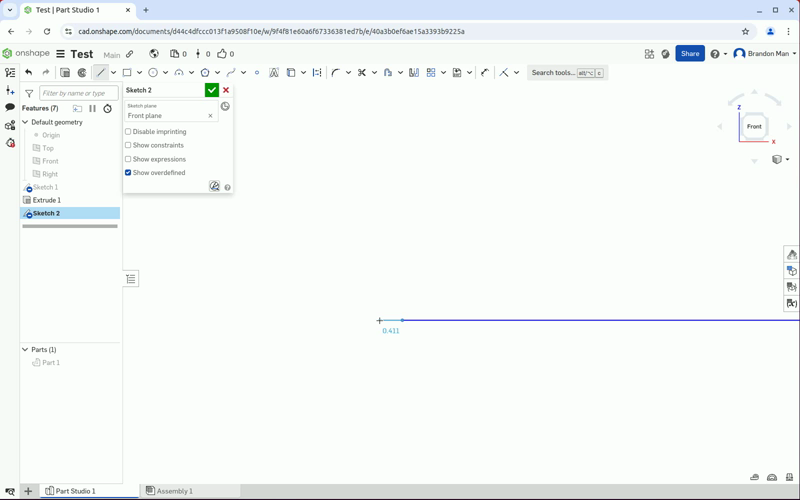
click(379, 320)
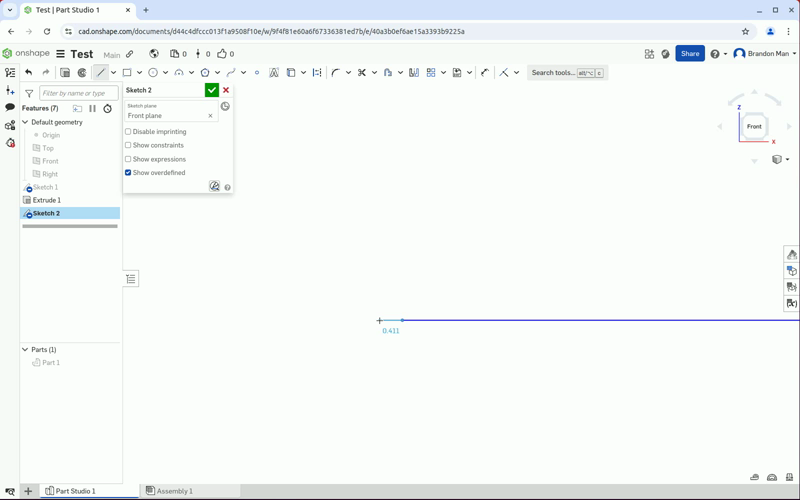
scroll(-6)
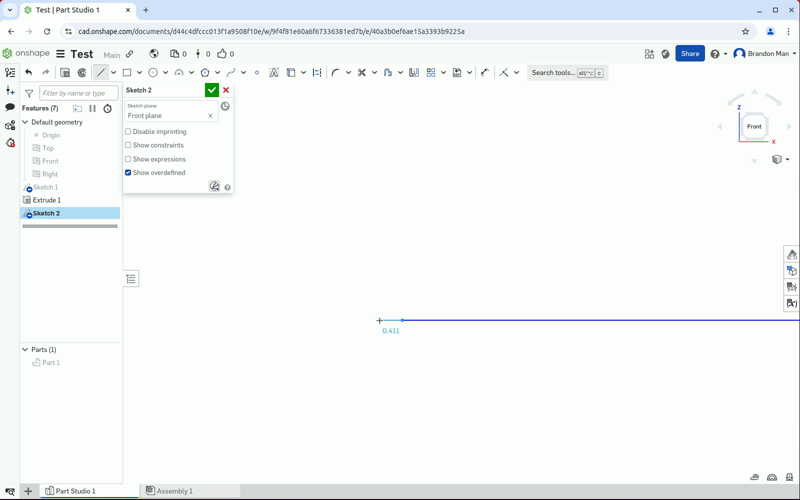
scroll(-6)
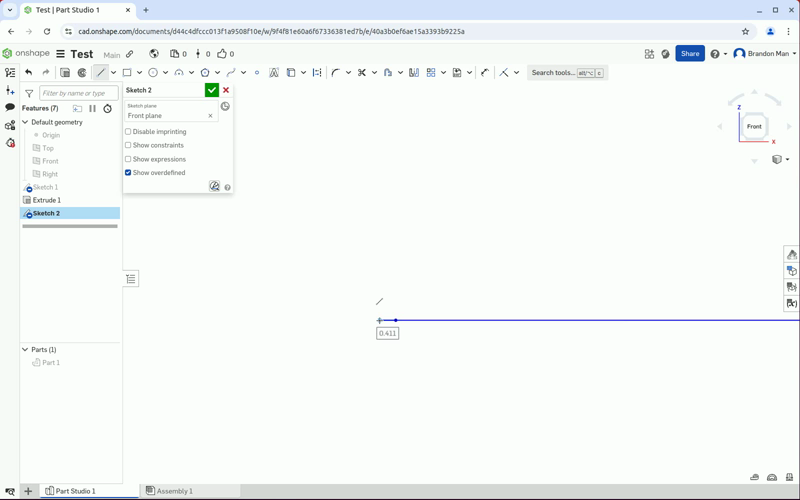
scroll(-6)
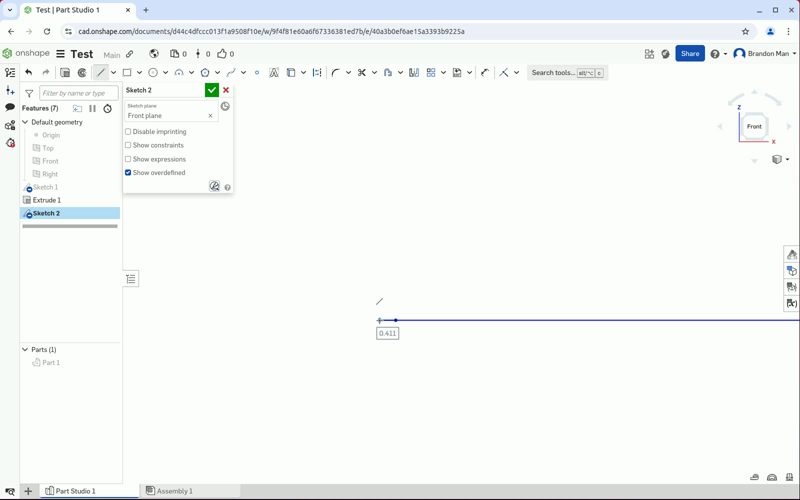
scroll(-6)
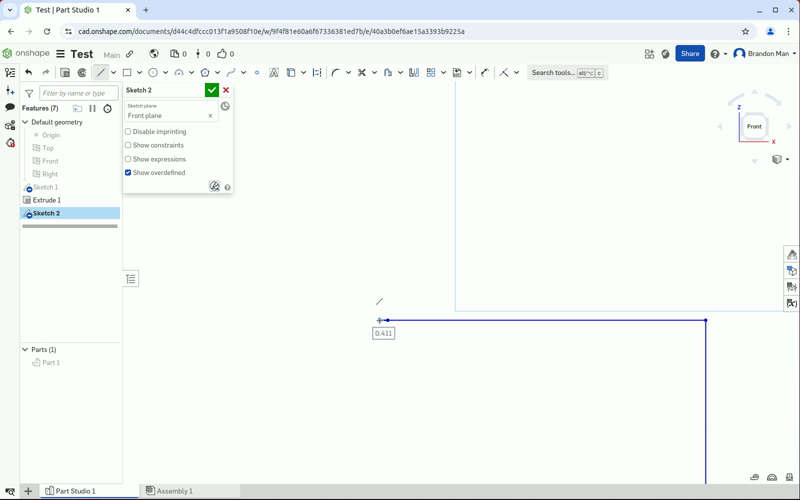
scroll(-6)
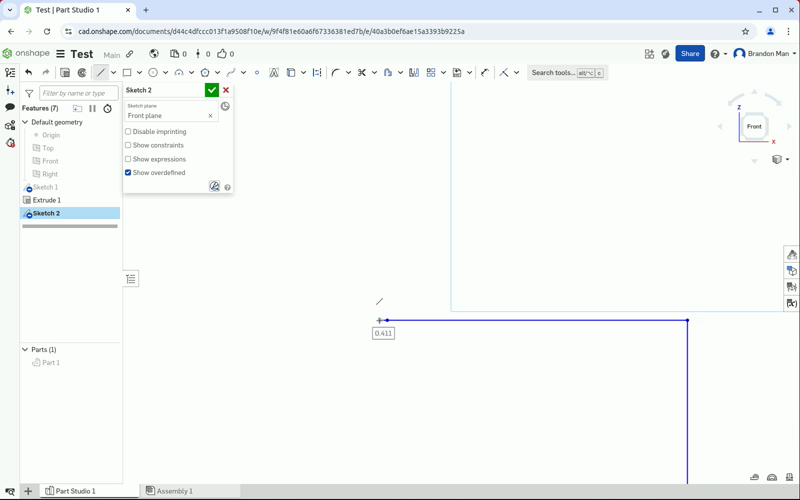
scroll(-6)
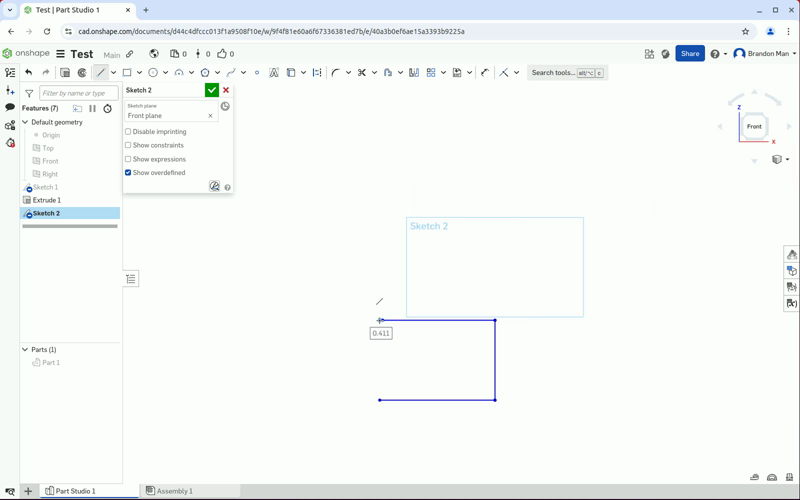
scroll(-6)
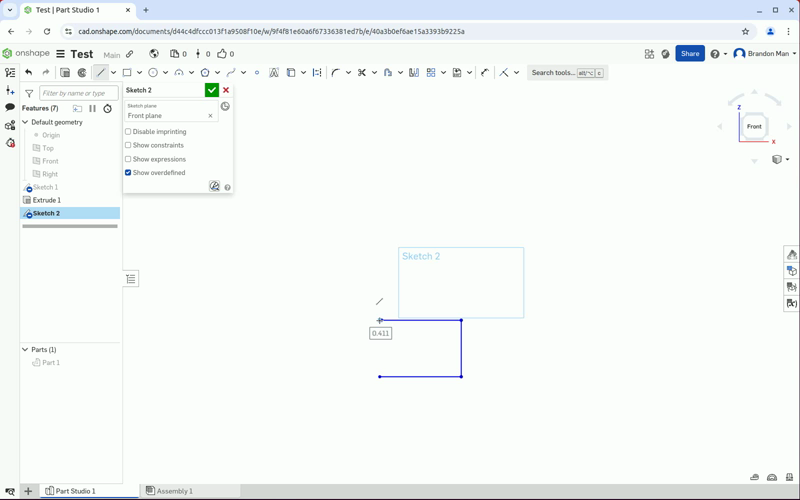
key_up(shift)
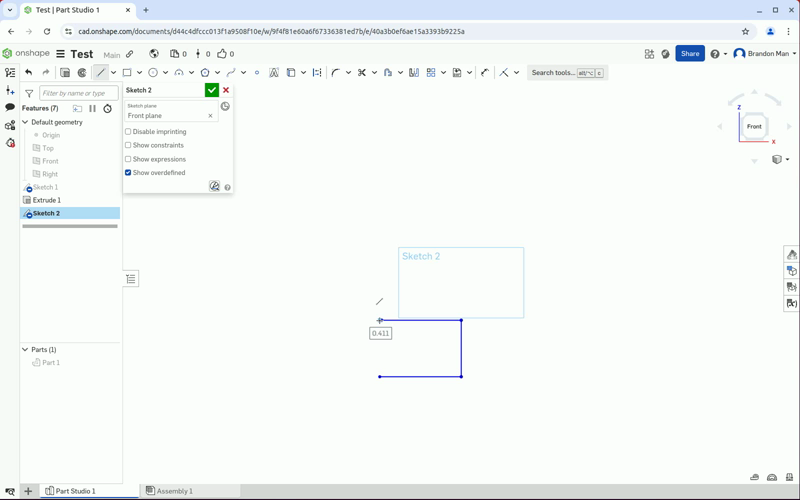
mouse_move(409, 320)
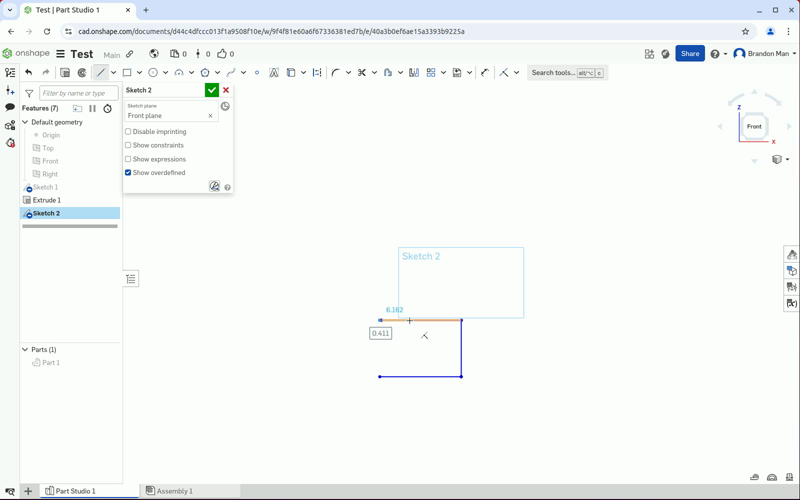
key_down(shift)
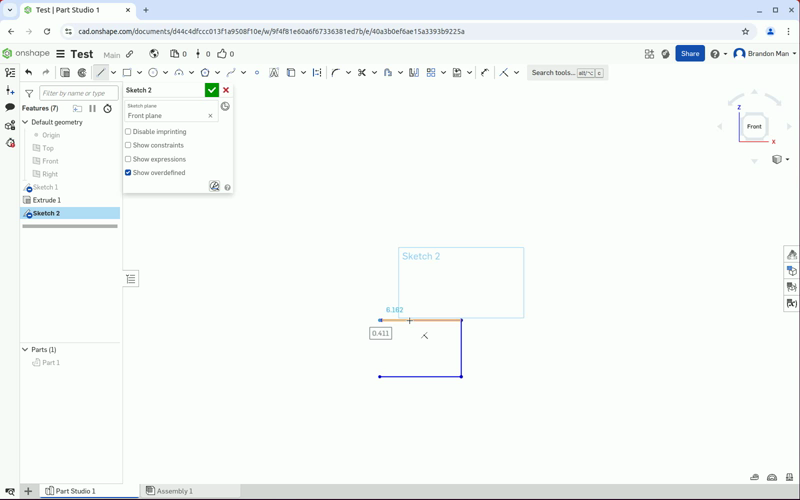
mouse_move(379, 376)
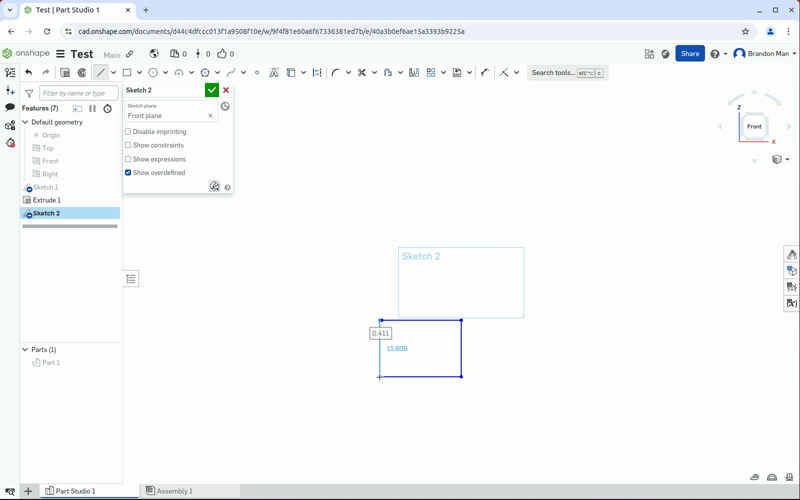
key_up(shift)
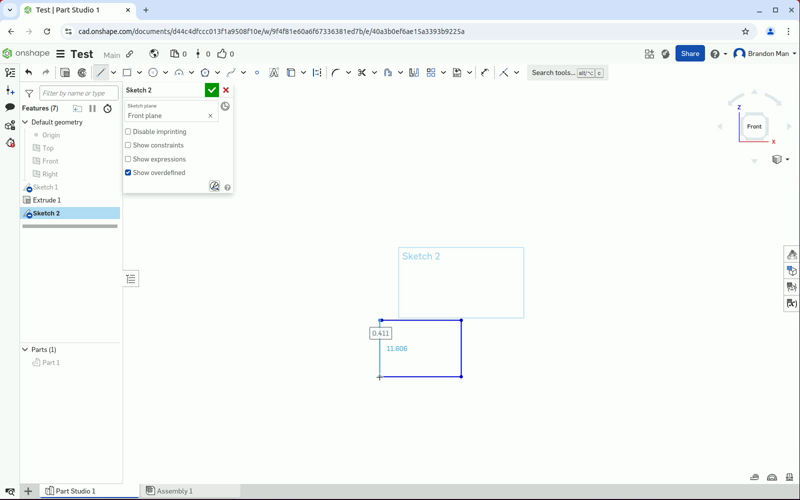
click(379, 376)
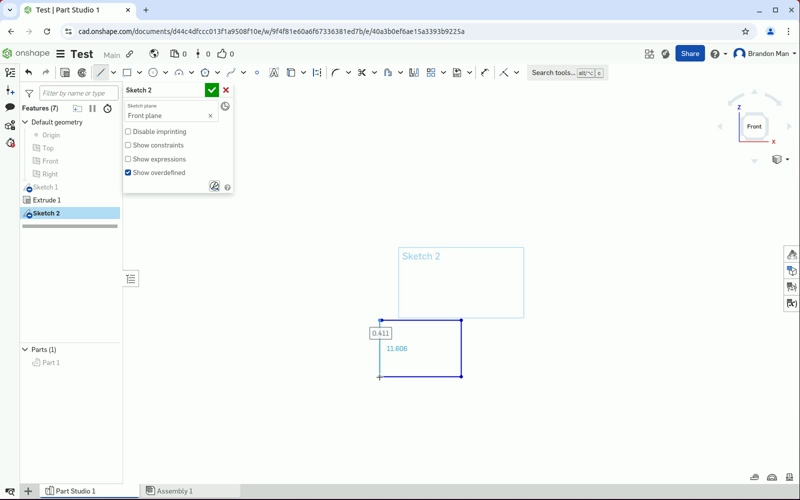
key(esc)
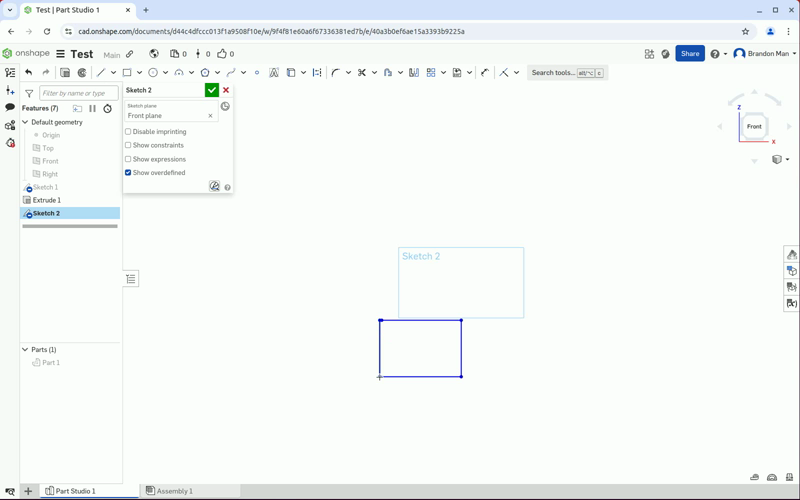
mouse_move(447, 364)
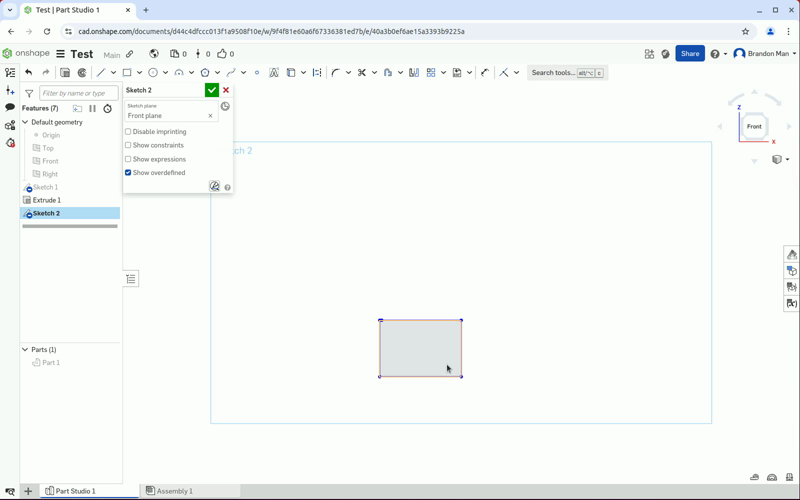
click(447, 364)
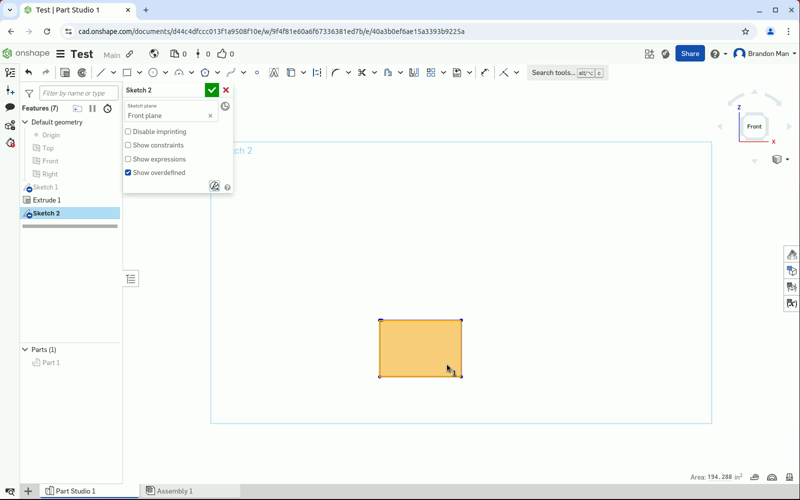
mouse_move(73, 352)
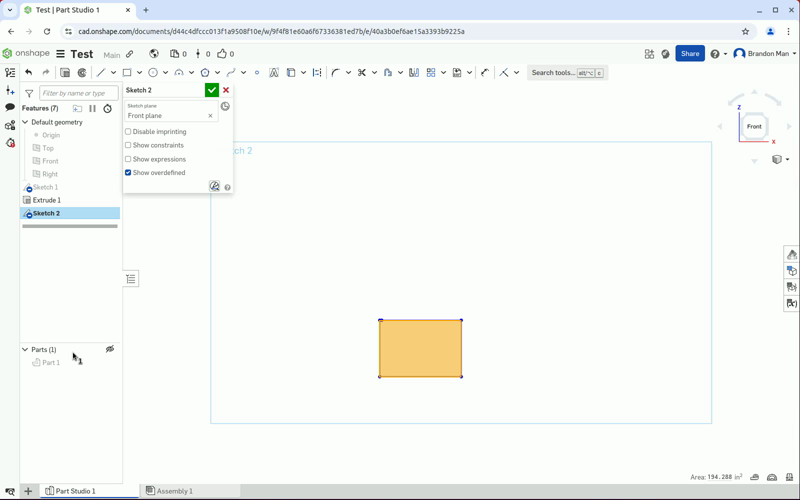
key(shift+y)
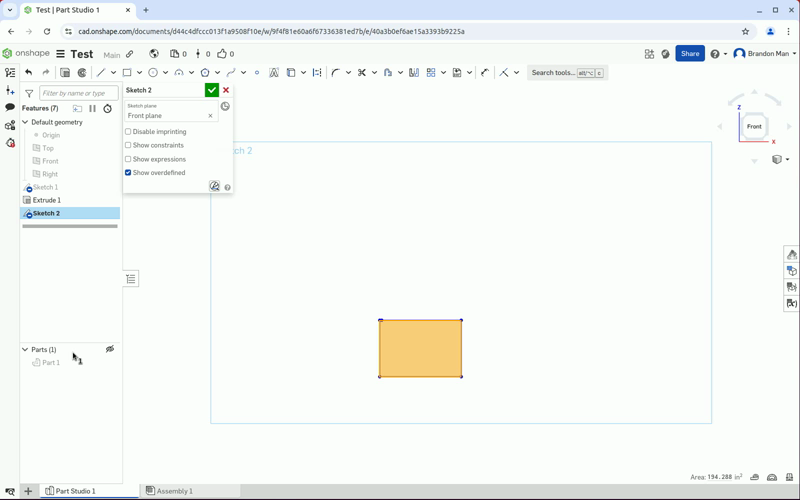
key(shift+e)
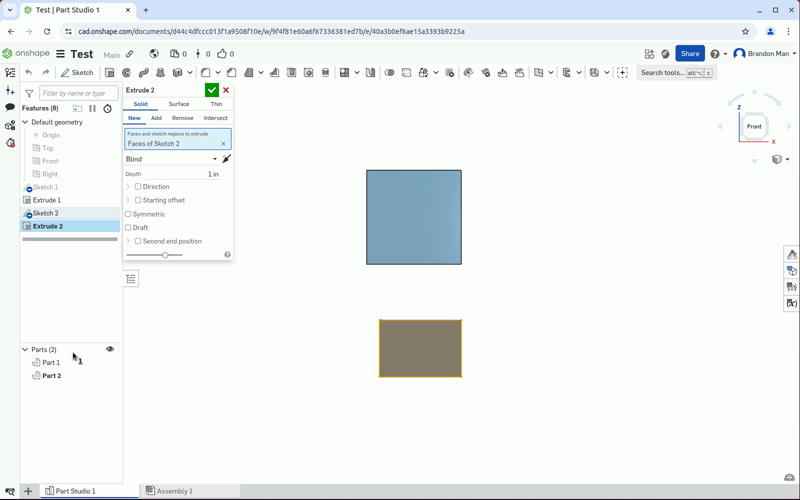
mouse_move(143, 106)
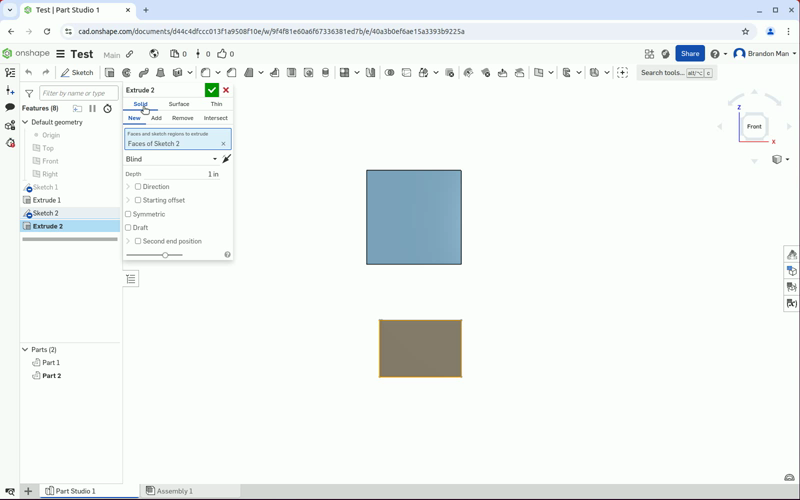
click(143, 106)
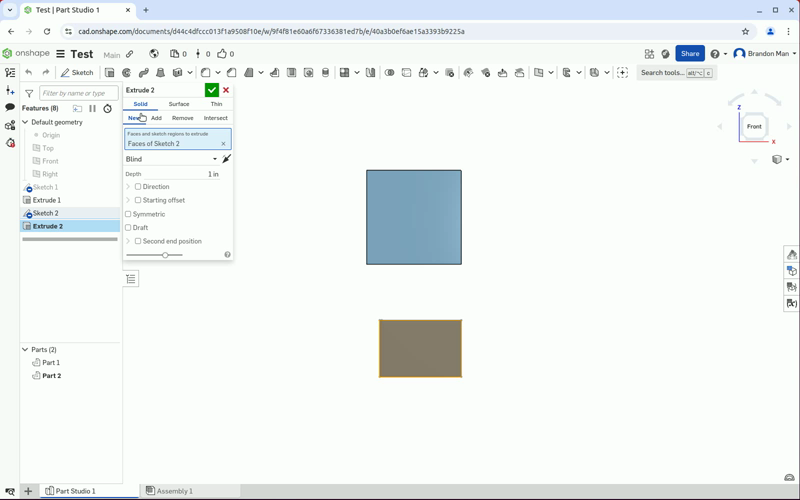
mouse_move(137, 120)
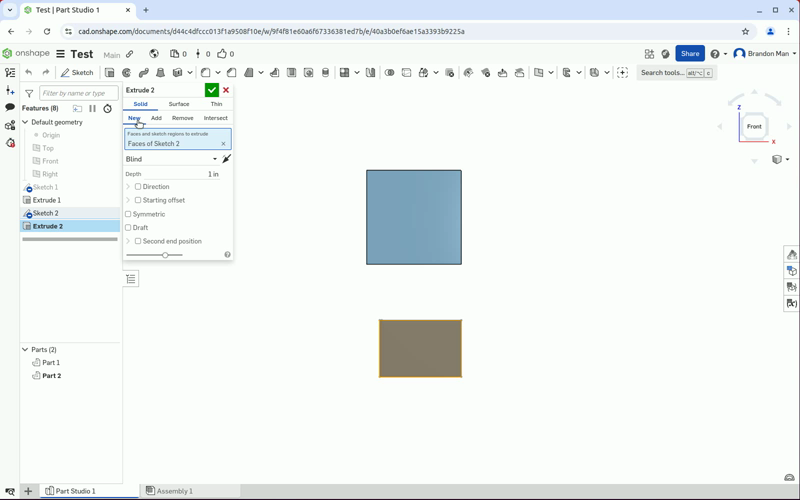
click(137, 120)
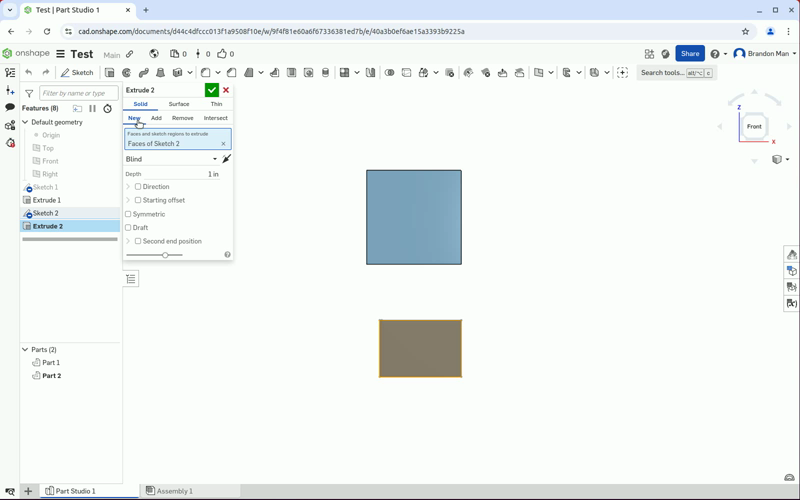
key(tab, 4)
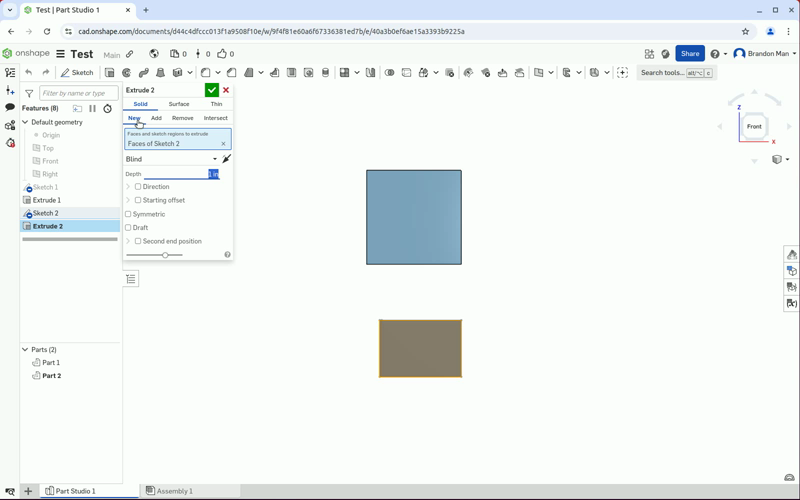
text(9.628)
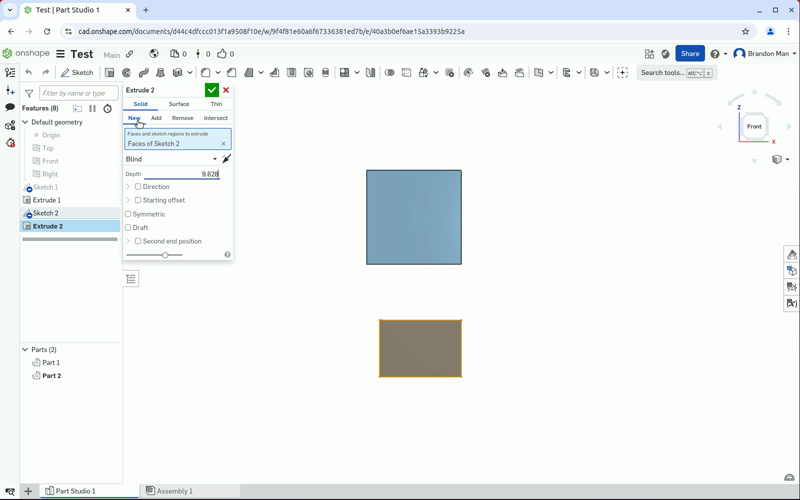
key(enter)
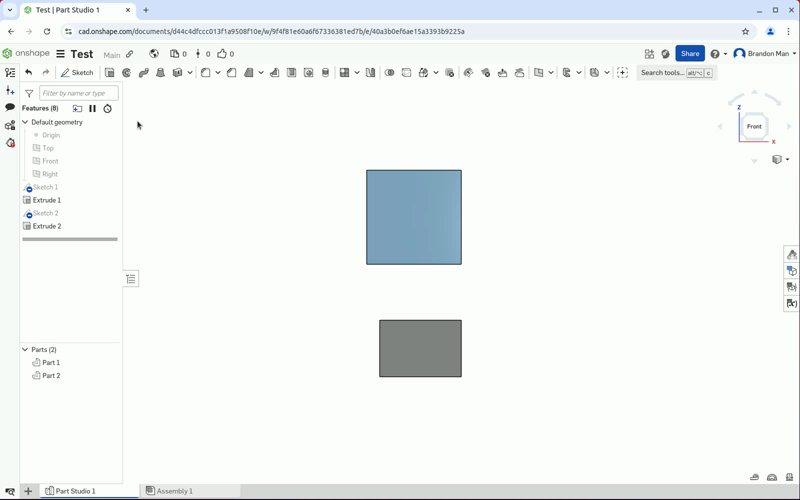
key(shift+h)
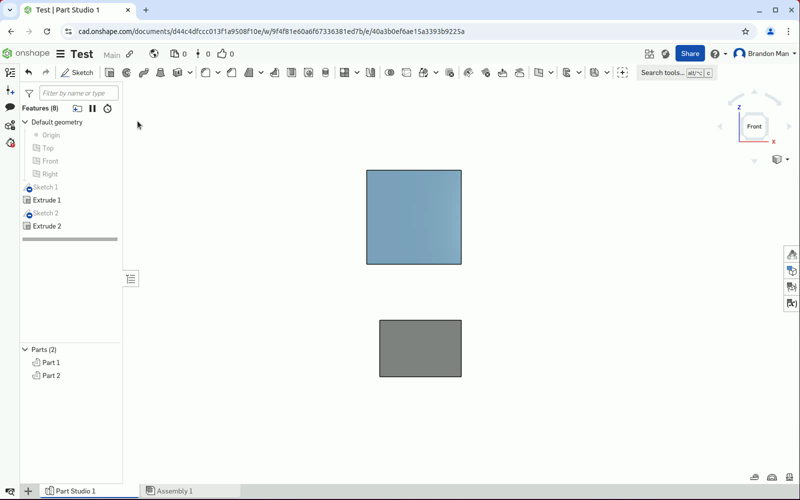
key(shift+h)
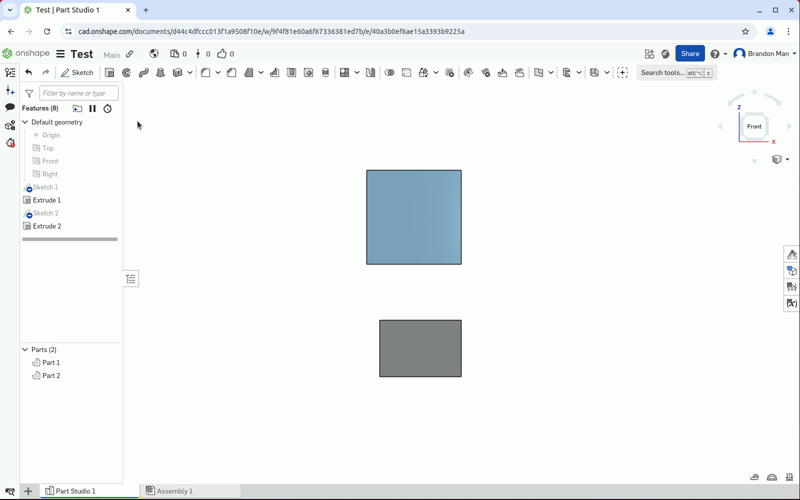
mouse_move(73, 189)
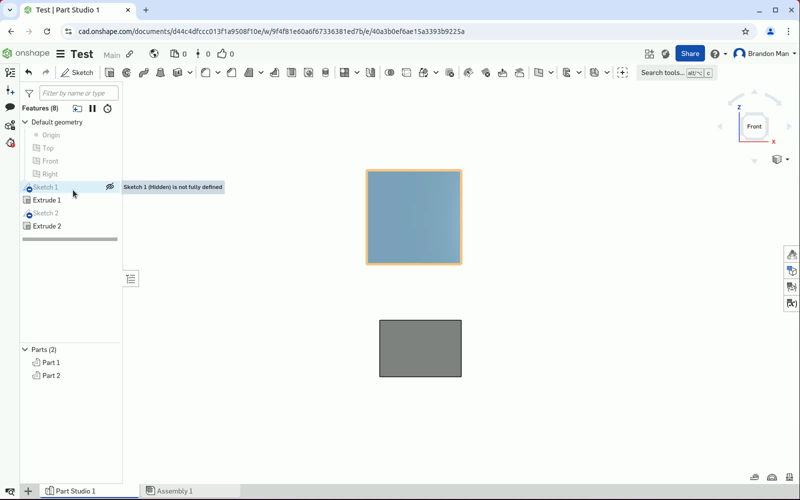
click(73, 189)
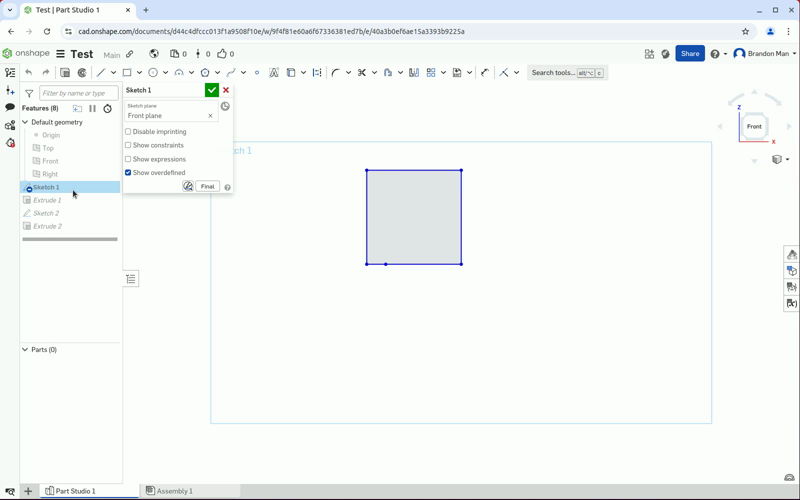
mouse_move(229, 92)
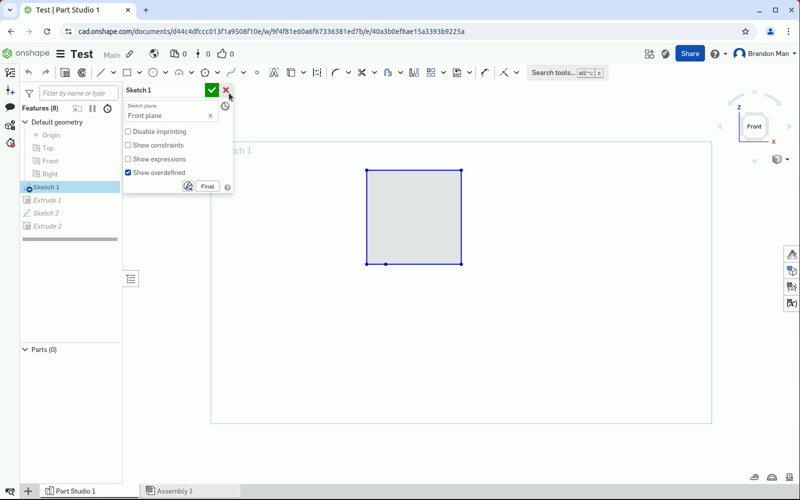
click(229, 92)
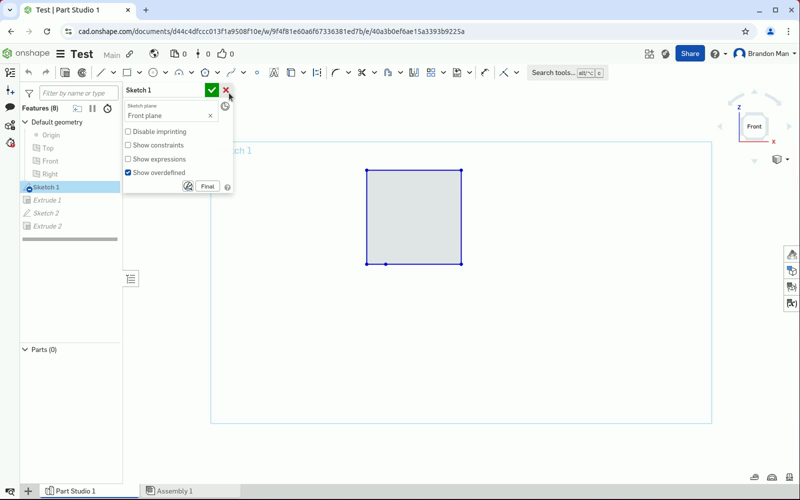
key(shift+s)
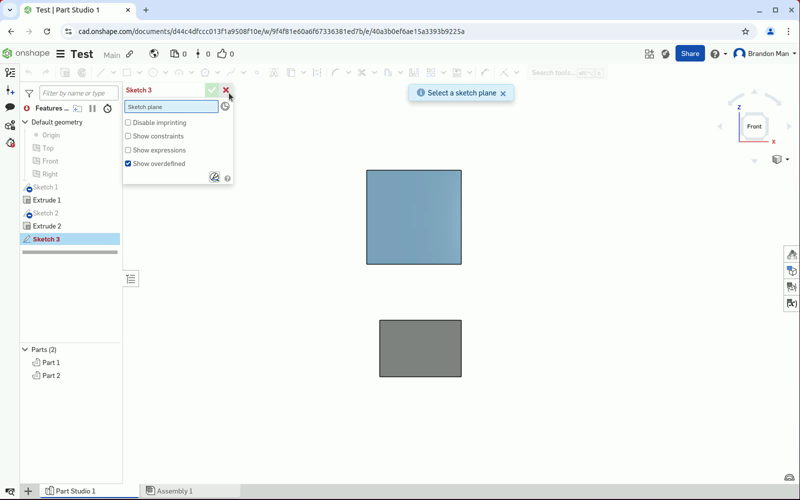
mouse_move(73, 163)
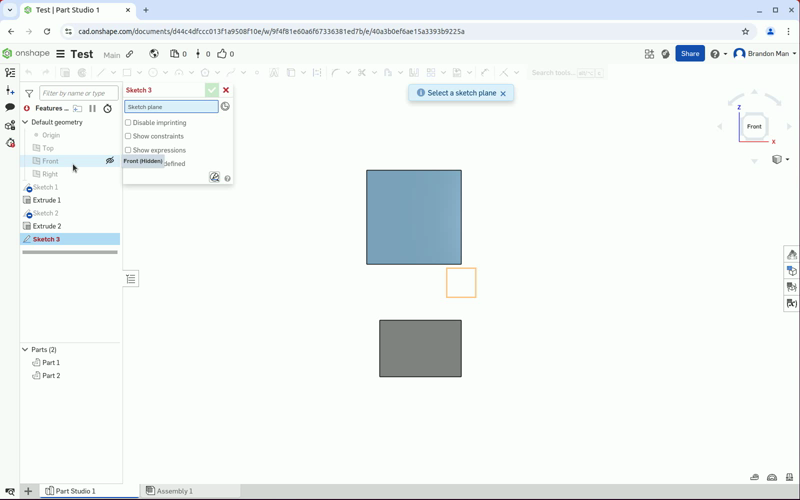
click(73, 163)
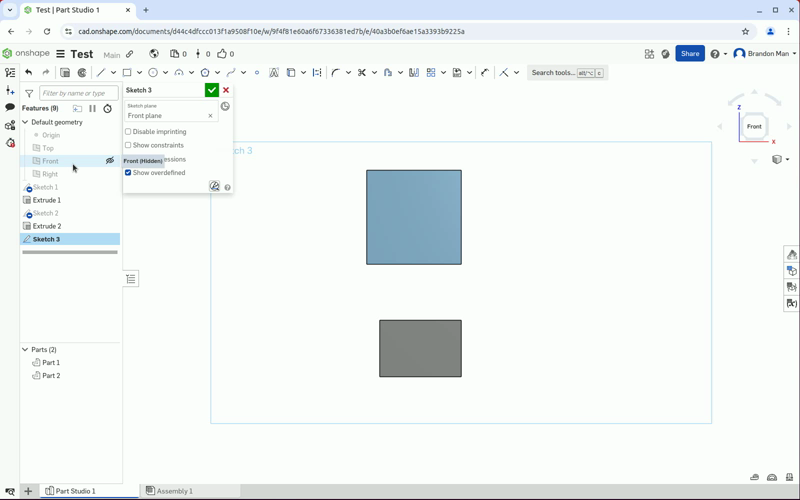
mouse_move(73, 352)
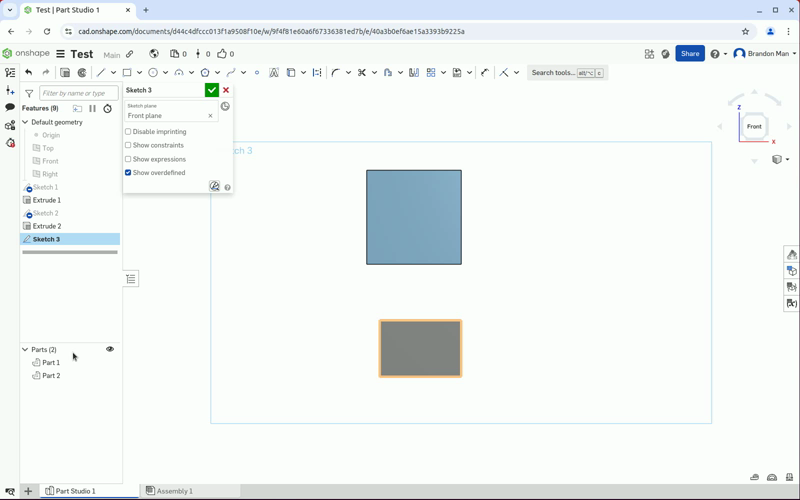
key(y)
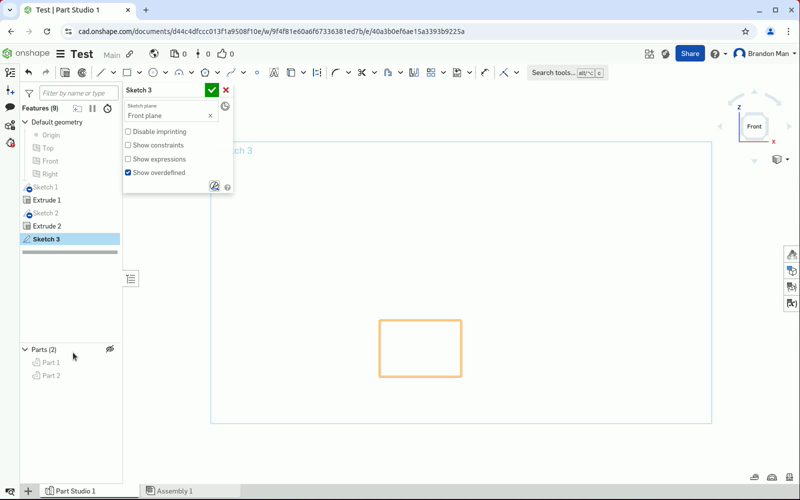
key(l)
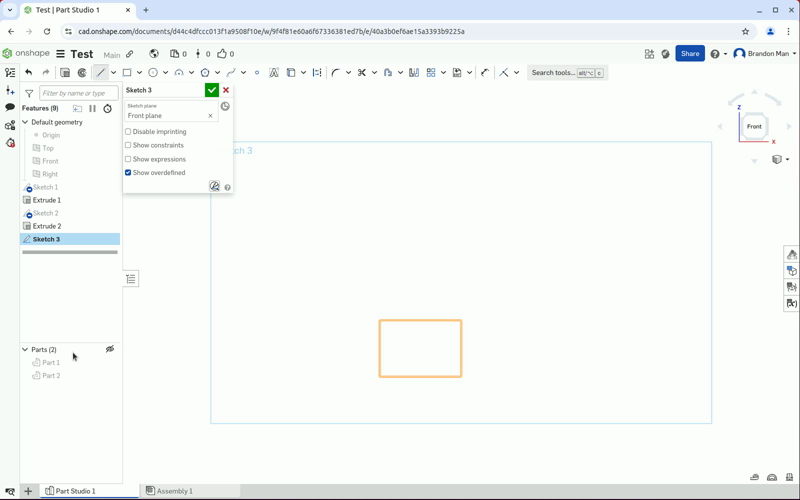
key_down(shift)
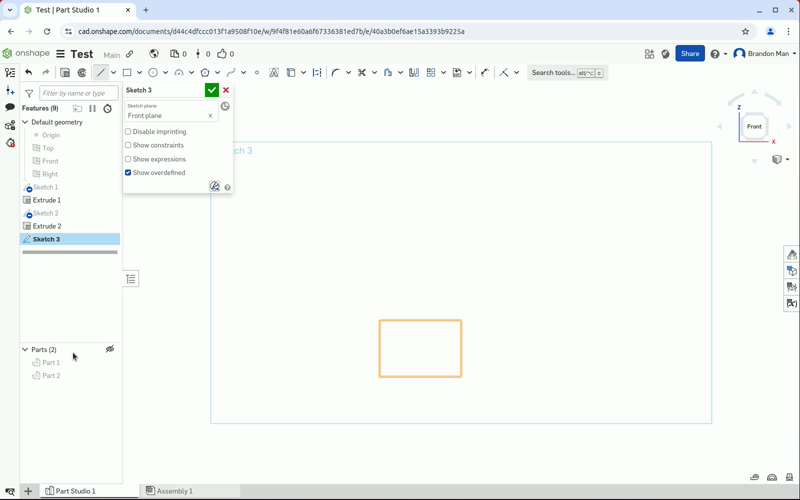
mouse_move(385, 282)
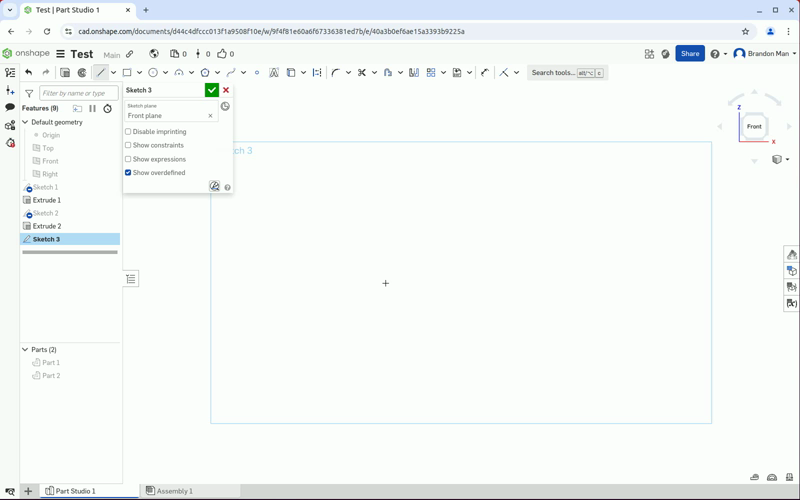
click(385, 282)
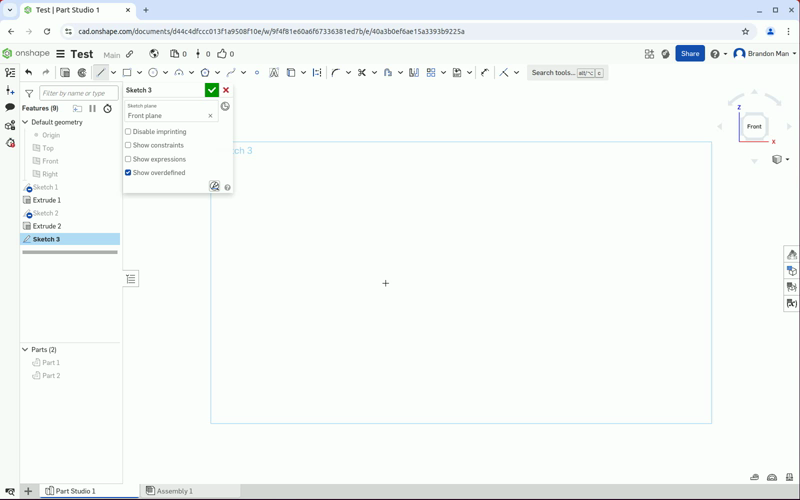
key_up(shift)
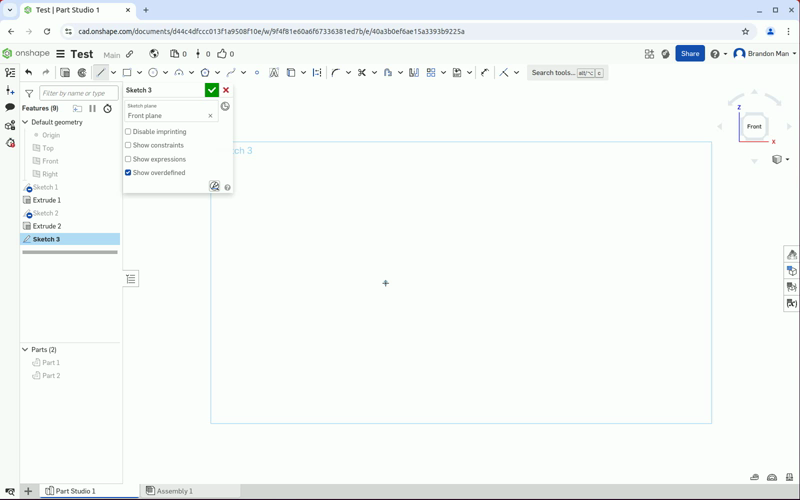
key_down(shift)
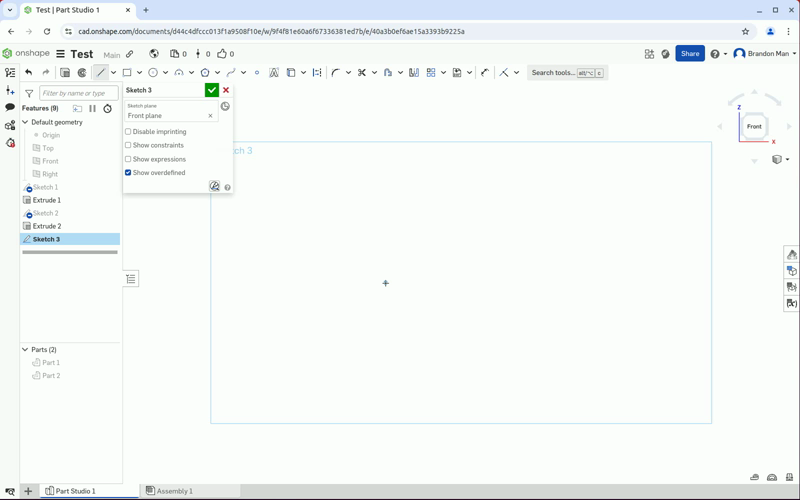
mouse_move(461, 282)
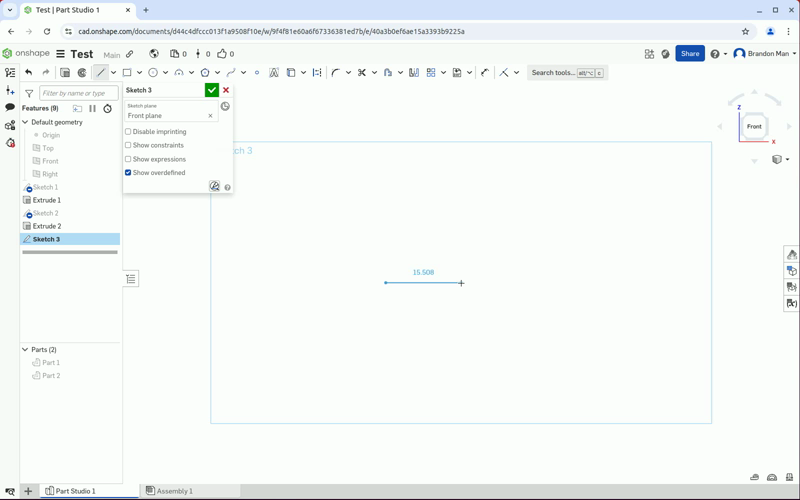
click(461, 282)
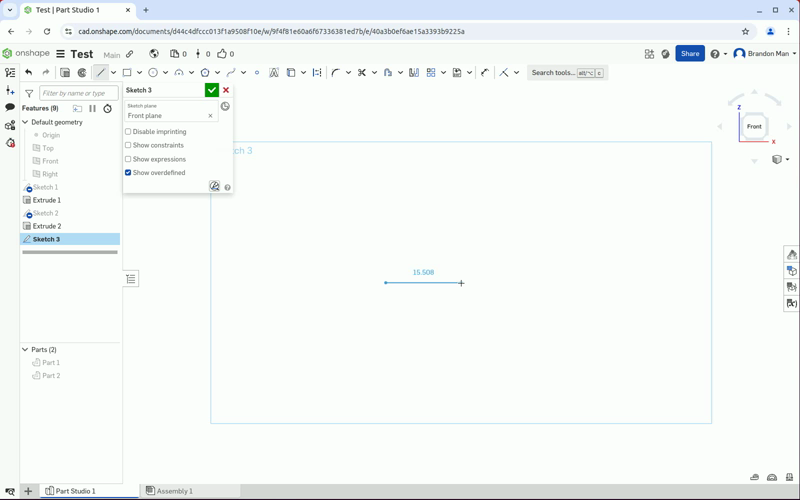
key_up(shift)
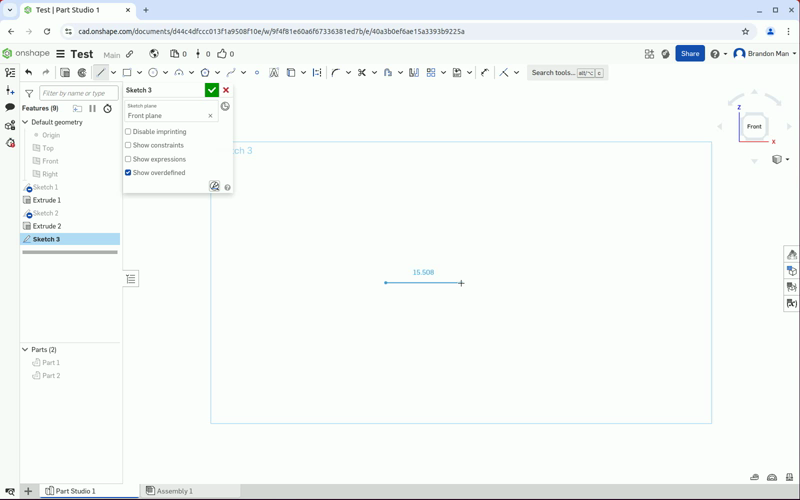
key_down(shift)
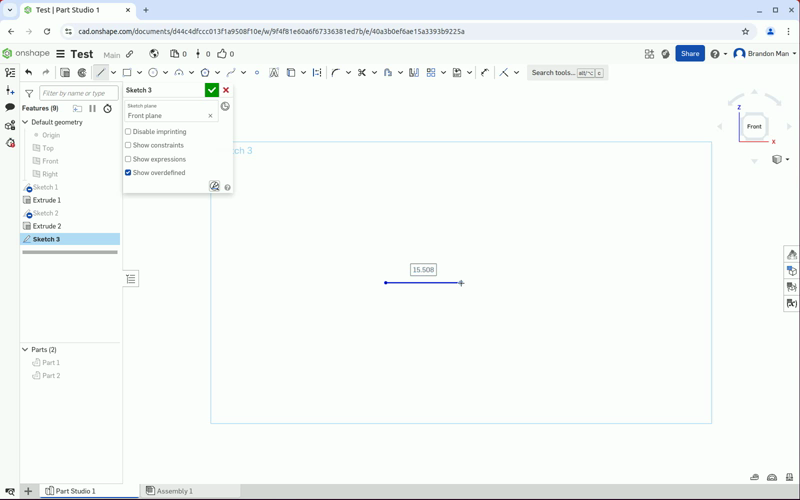
mouse_move(491, 282)
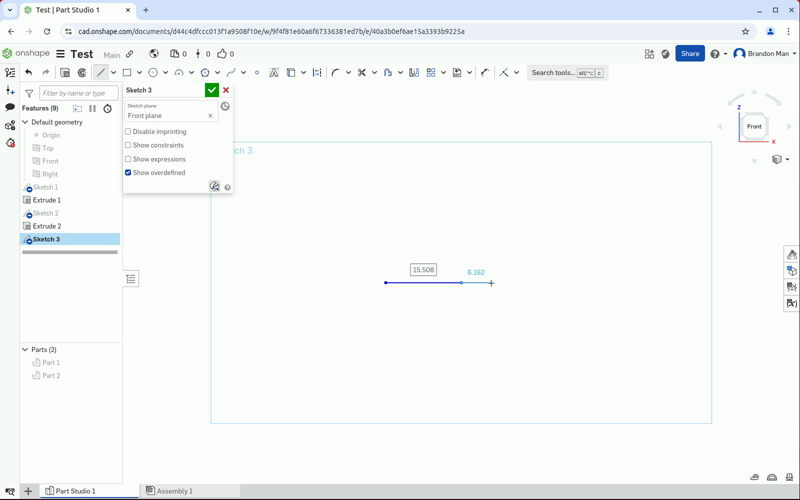
mouse_move(461, 264)
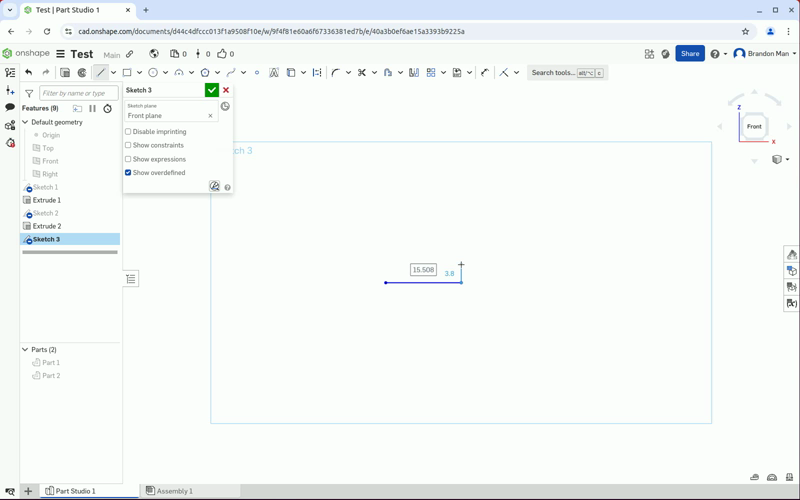
click(461, 264)
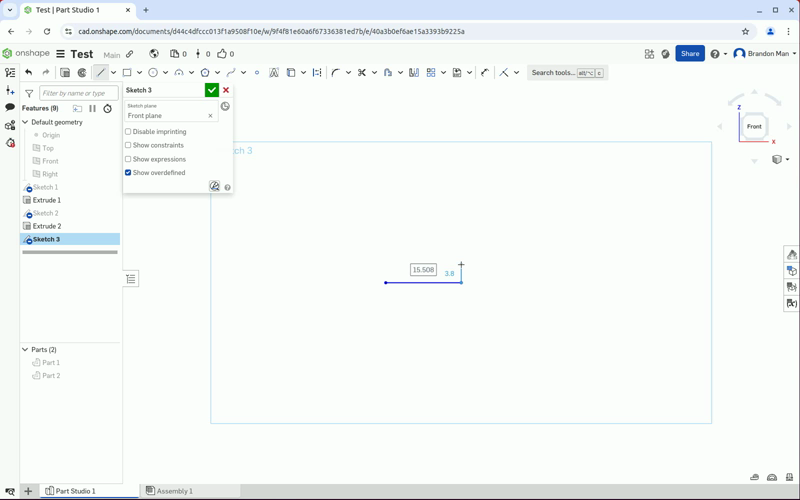
key_up(shift)
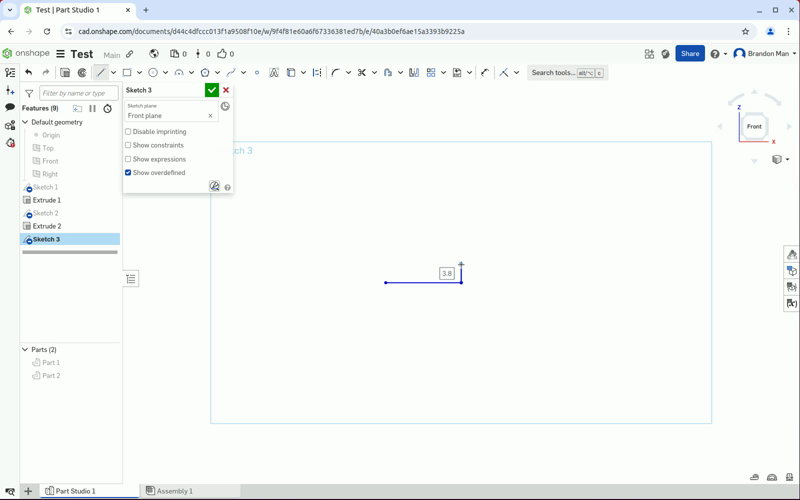
key_down(shift)
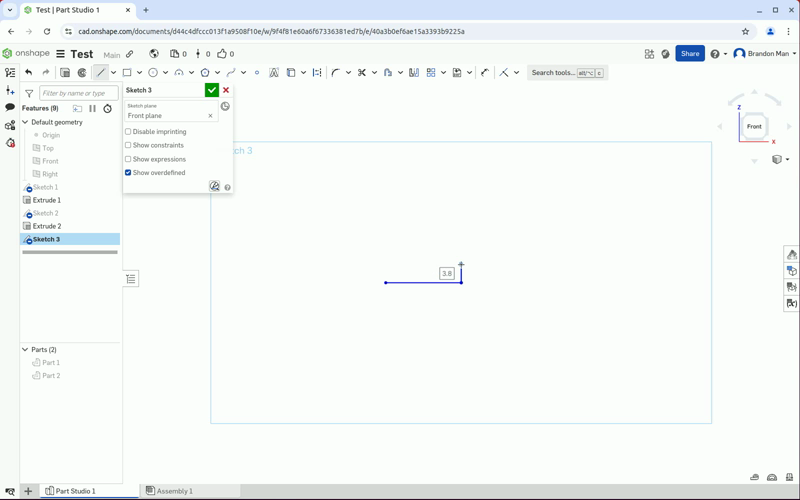
mouse_move(385, 264)
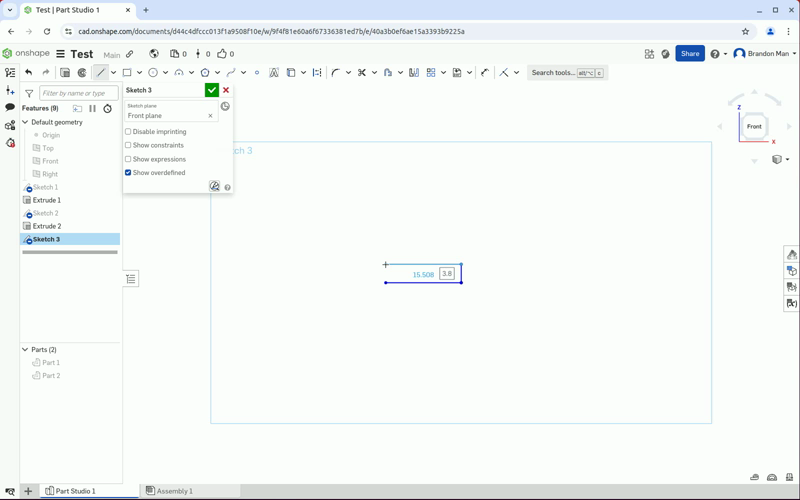
click(385, 264)
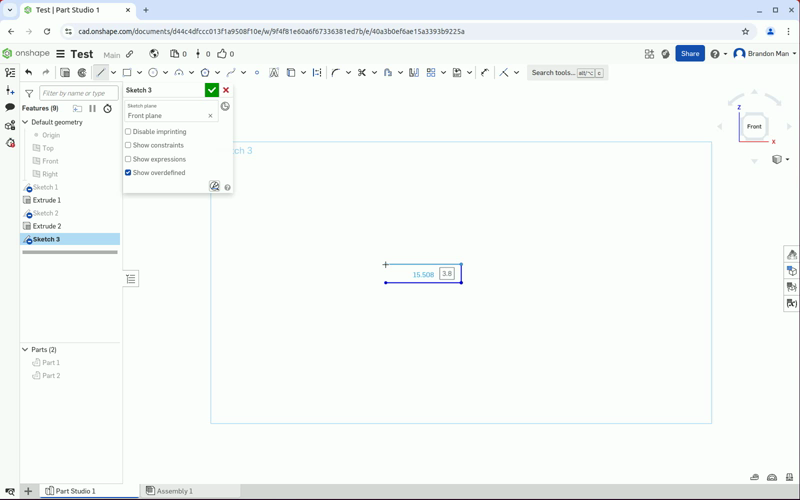
key_up(shift)
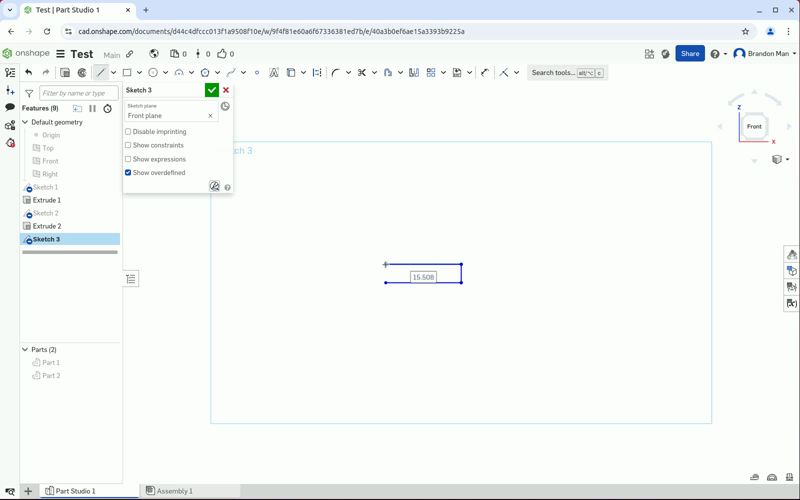
mouse_move(415, 264)
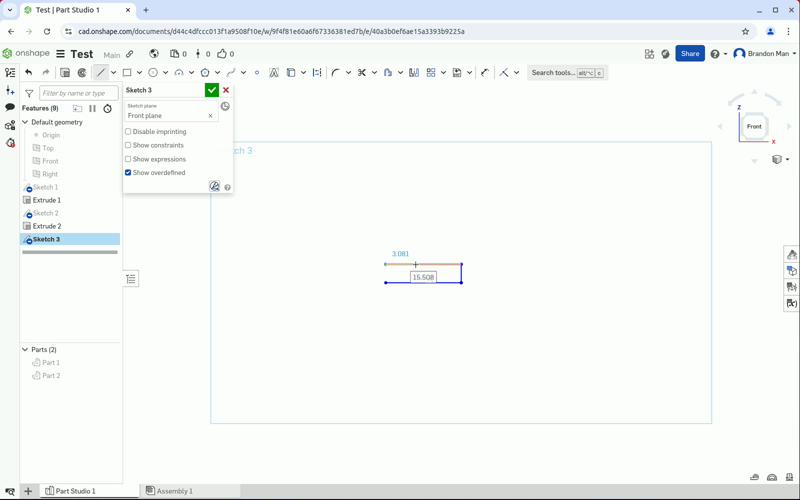
key_down(shift)
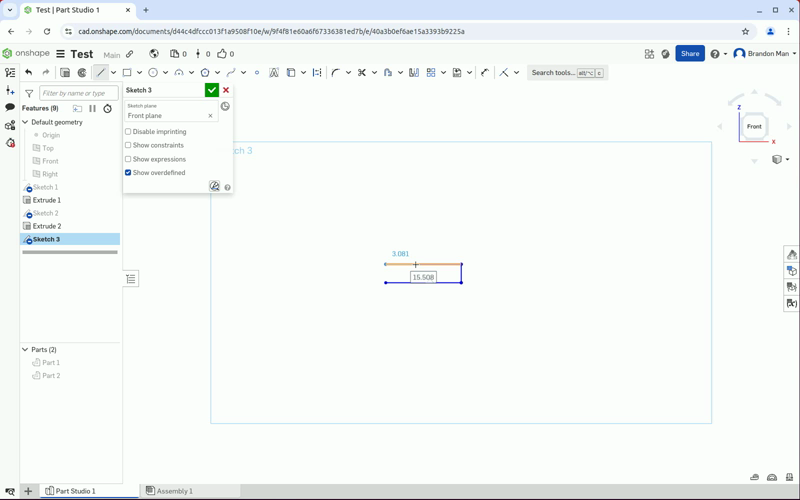
mouse_move(385, 282)
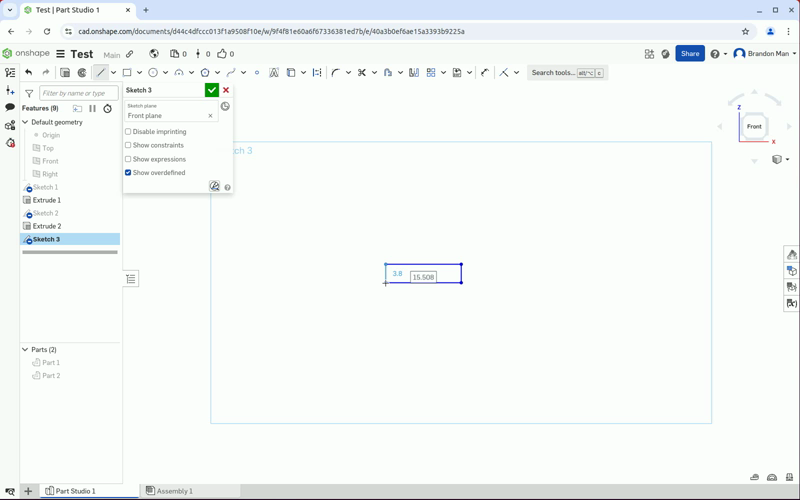
key_up(shift)
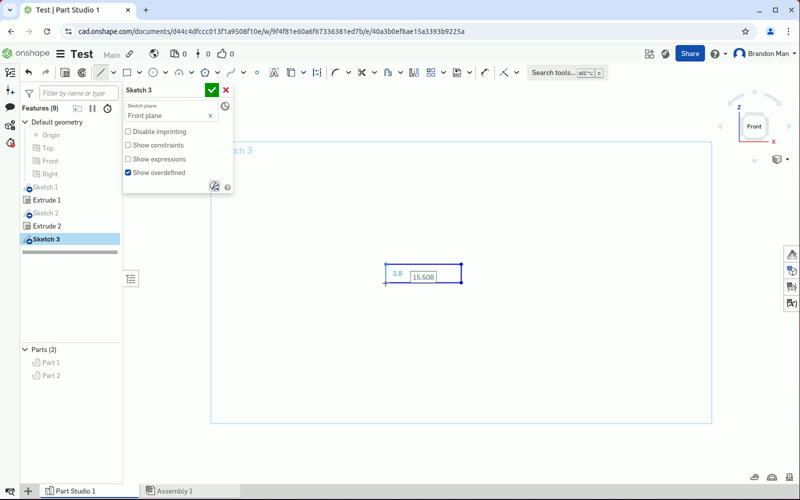
click(385, 282)
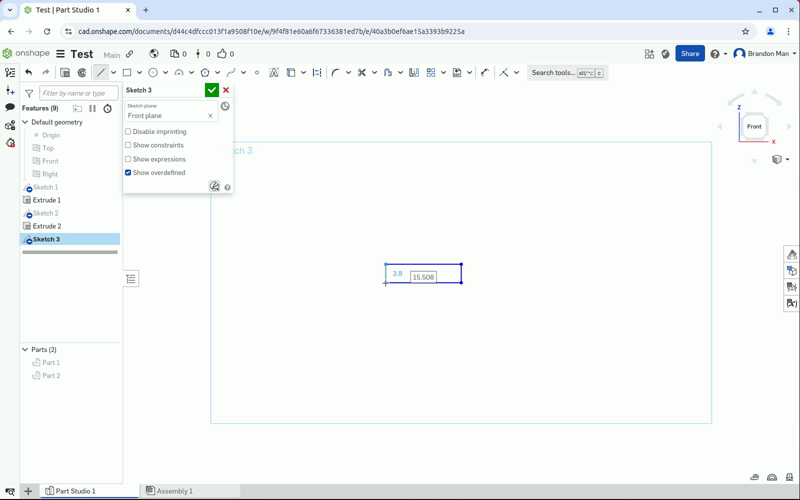
key(esc)
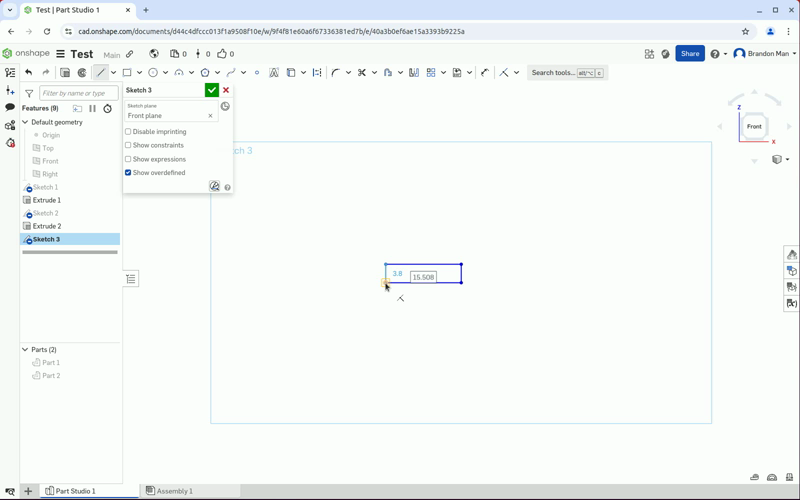
mouse_move(403, 265)
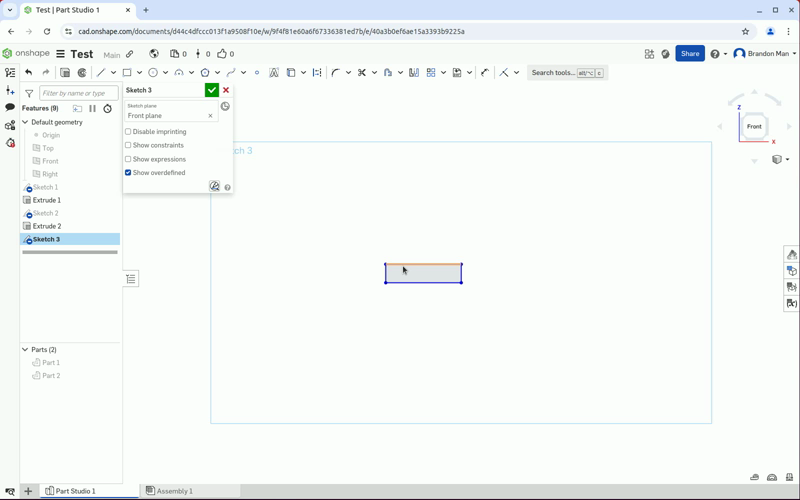
scroll(6)
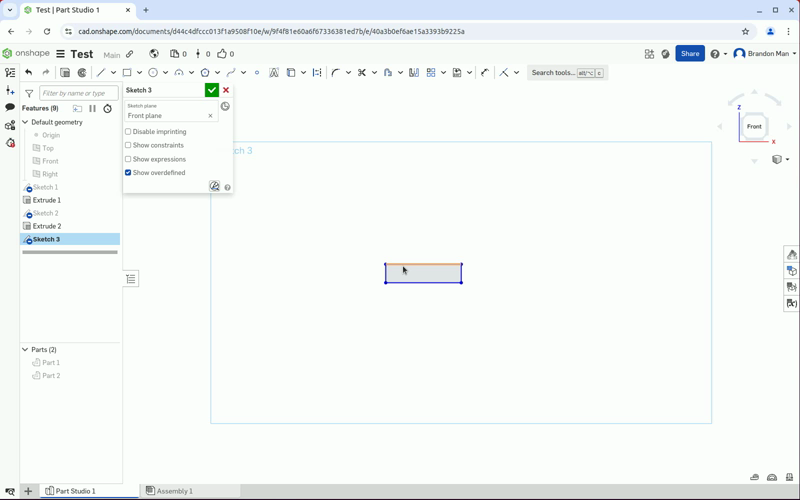
scroll(6)
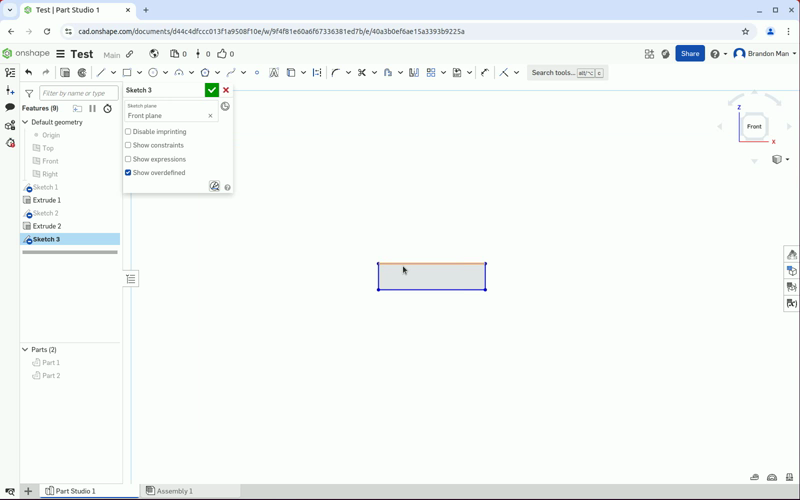
scroll(6)
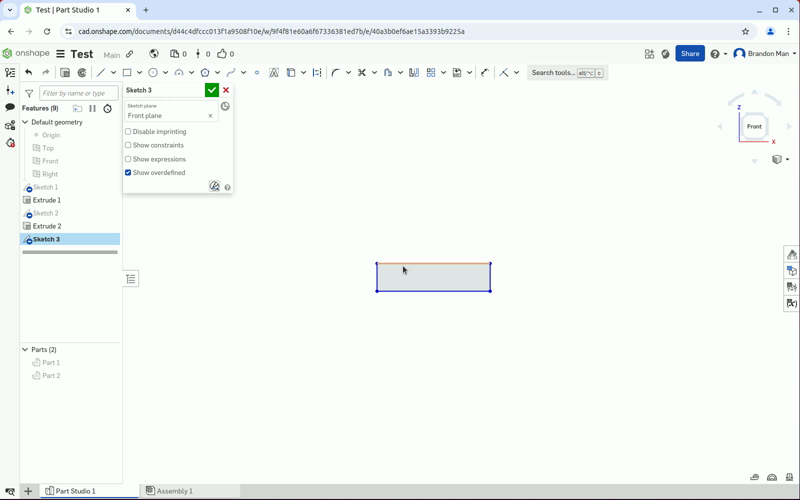
scroll(6)
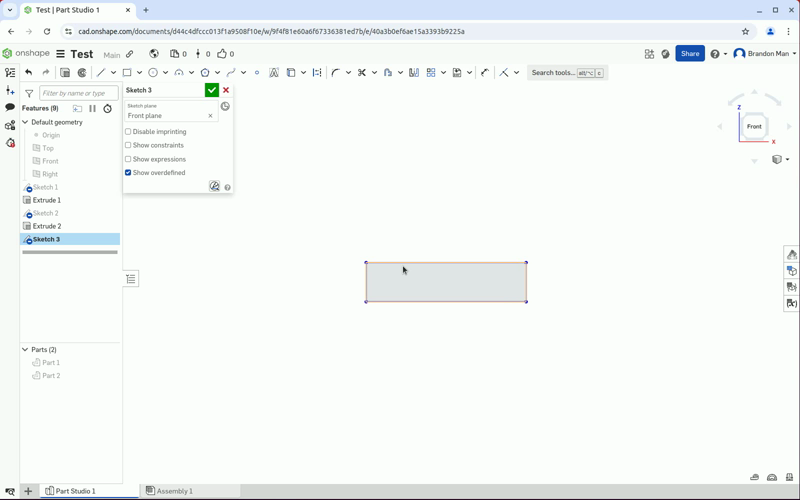
scroll(6)
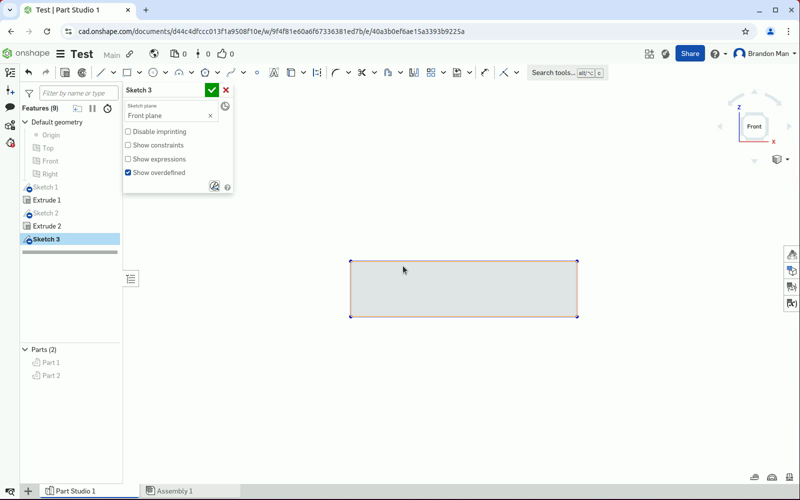
scroll(6)
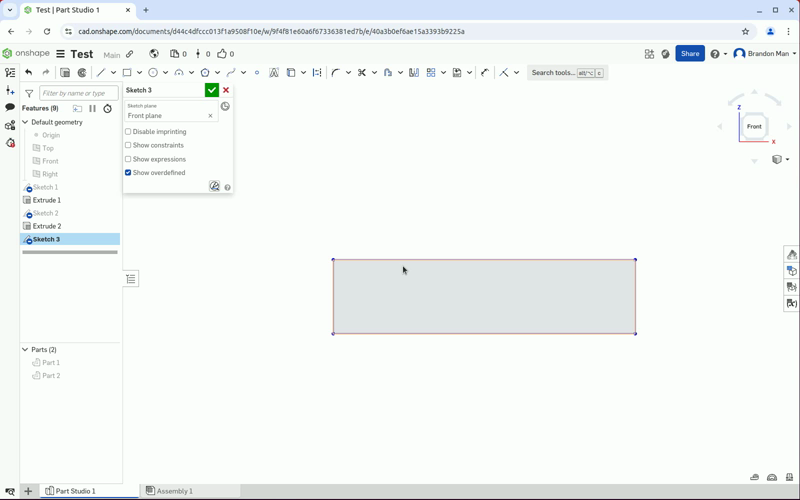
scroll(6)
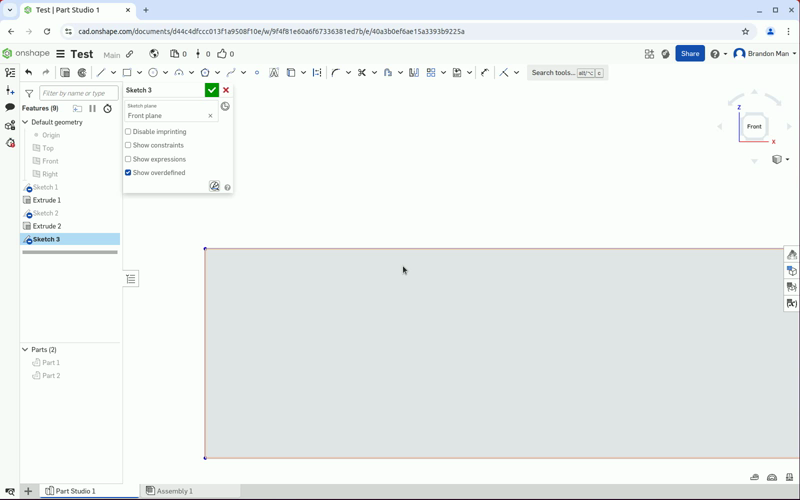
click(403, 265)
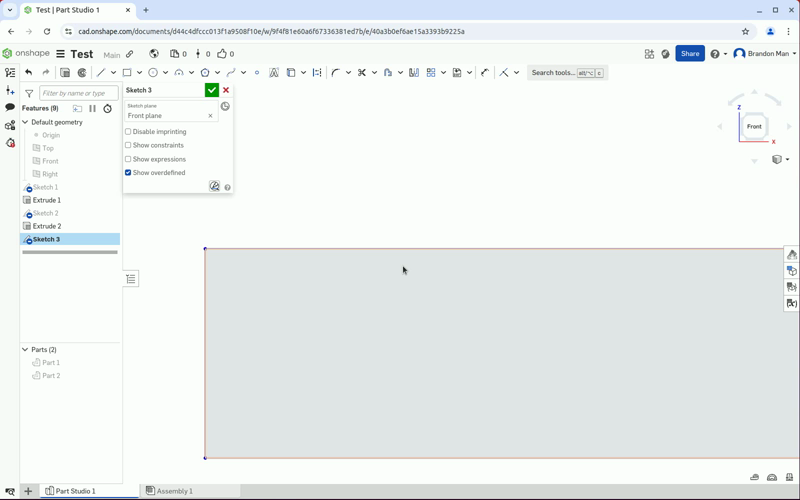
scroll(-6)
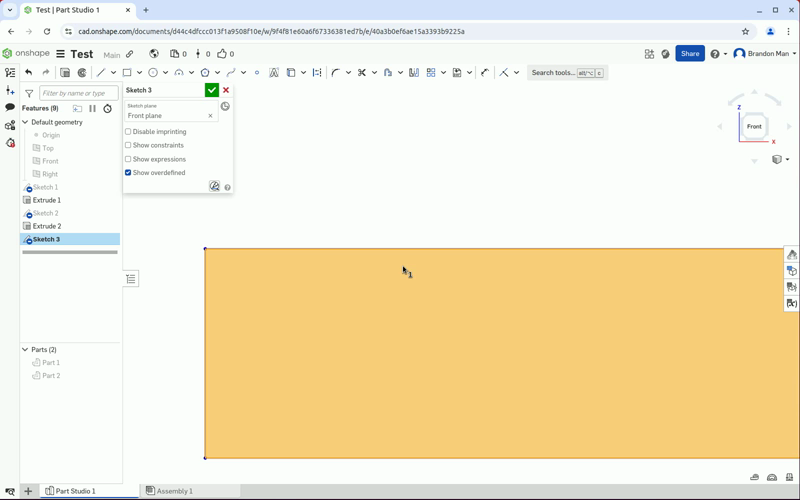
scroll(-6)
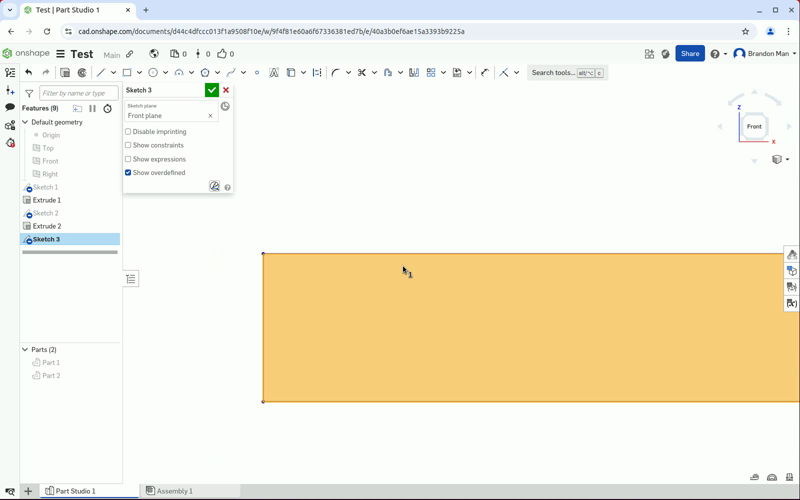
scroll(-6)
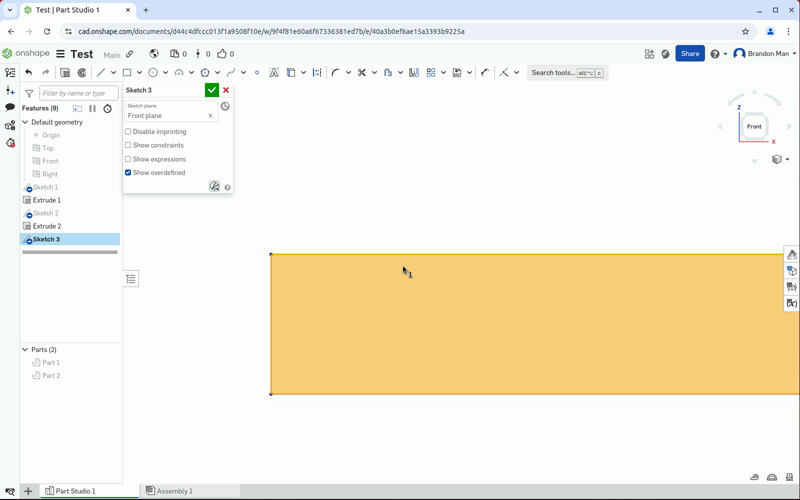
scroll(-6)
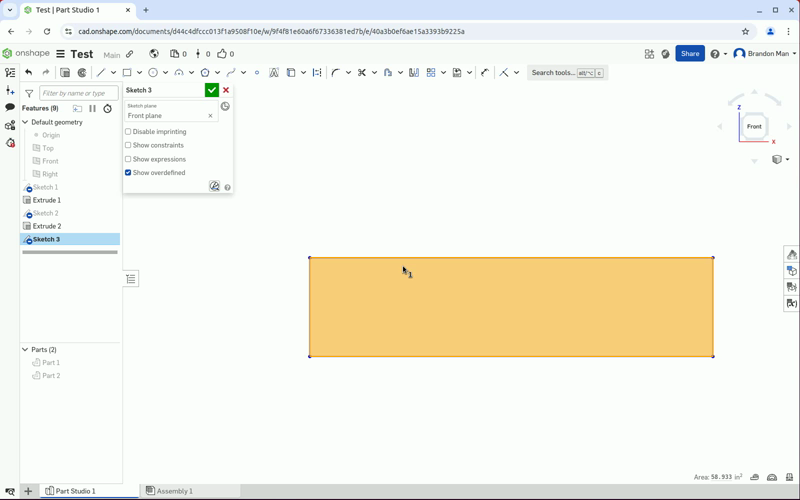
scroll(-6)
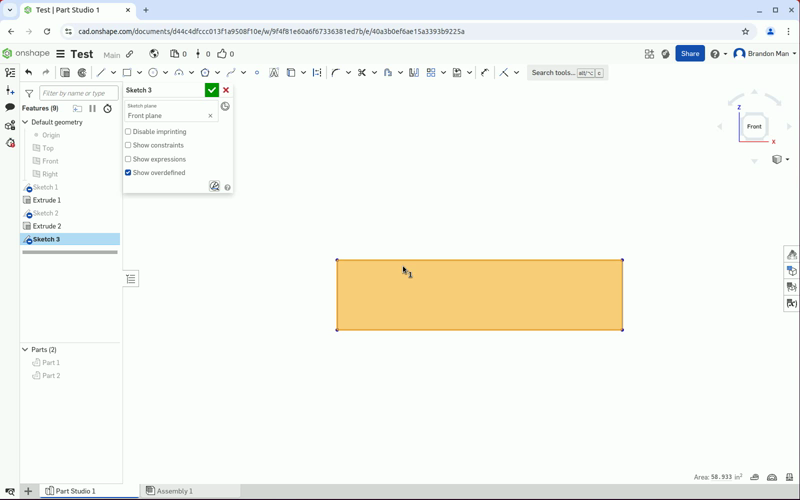
scroll(-6)
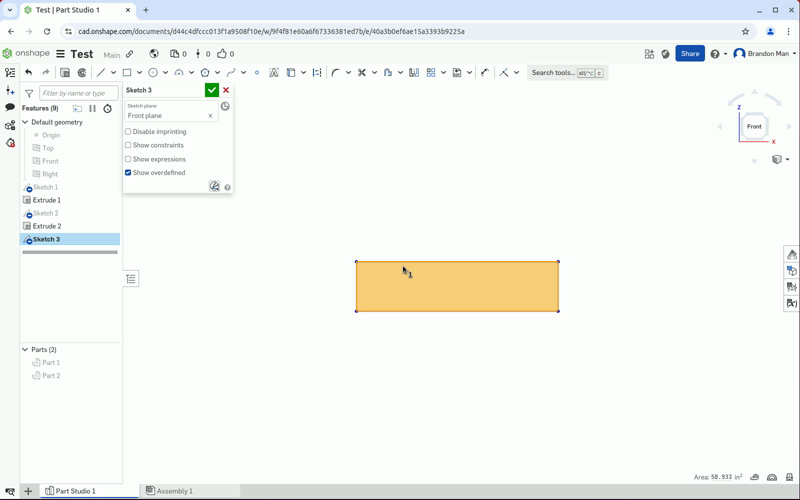
scroll(-6)
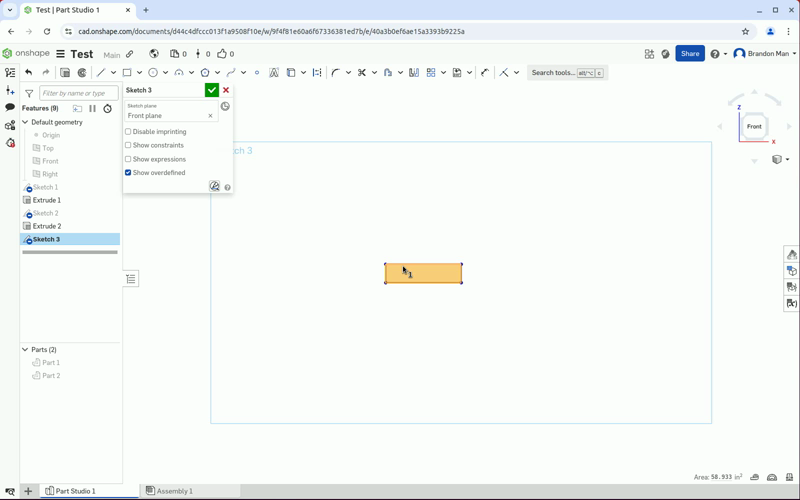
mouse_move(73, 352)
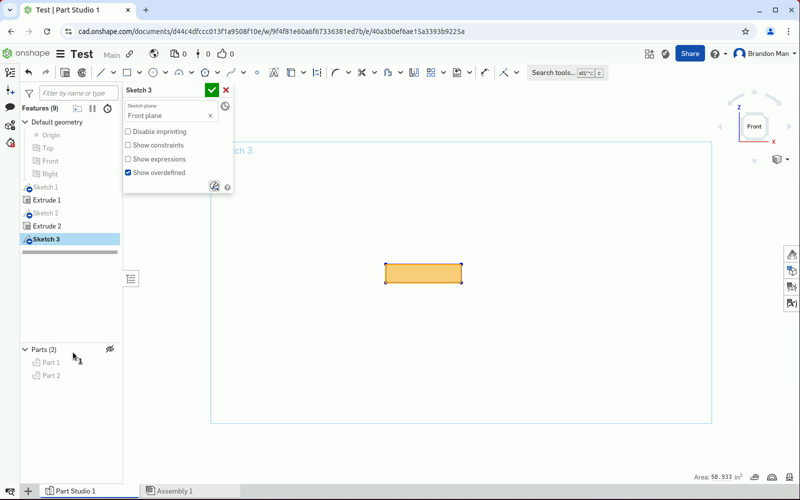
key(shift+y)
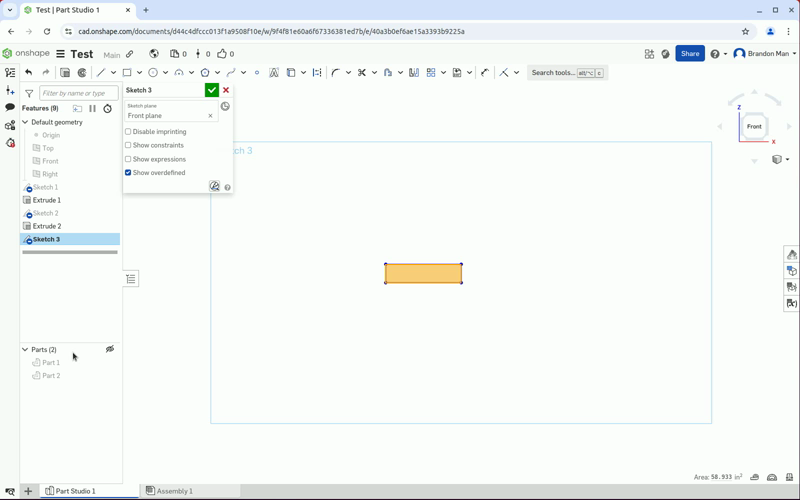
key(shift+e)
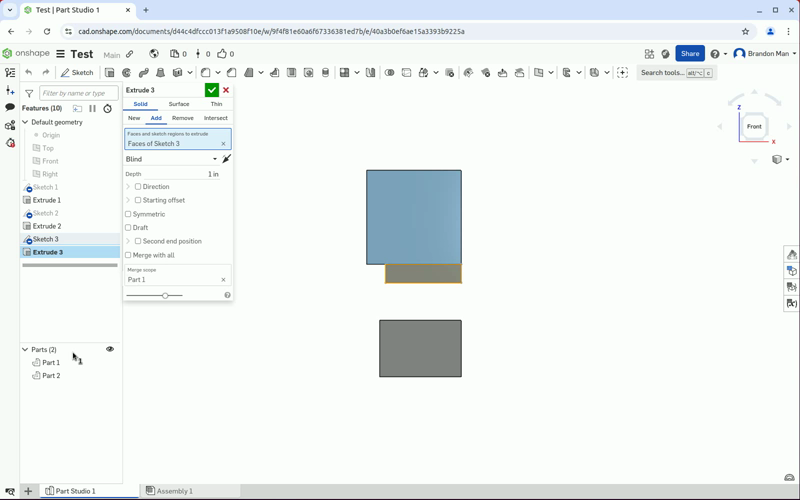
mouse_move(143, 106)
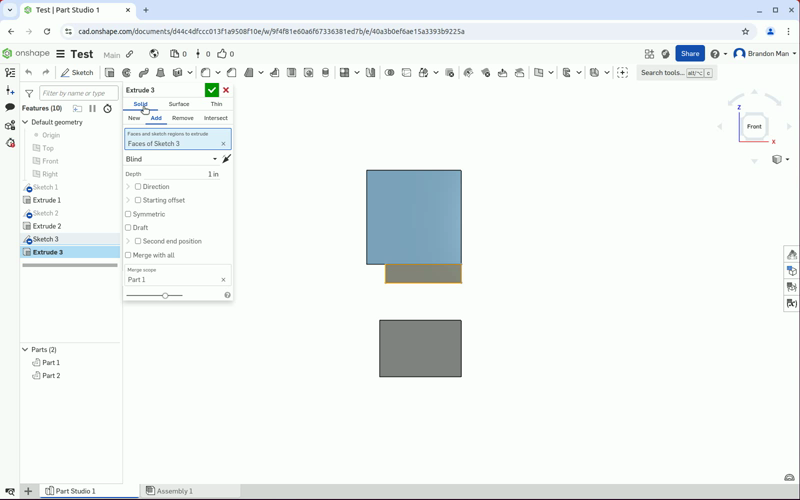
click(143, 106)
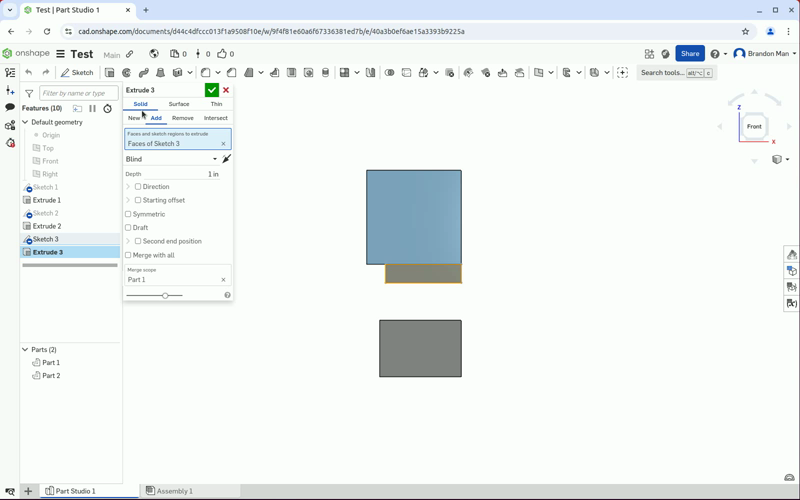
mouse_move(137, 120)
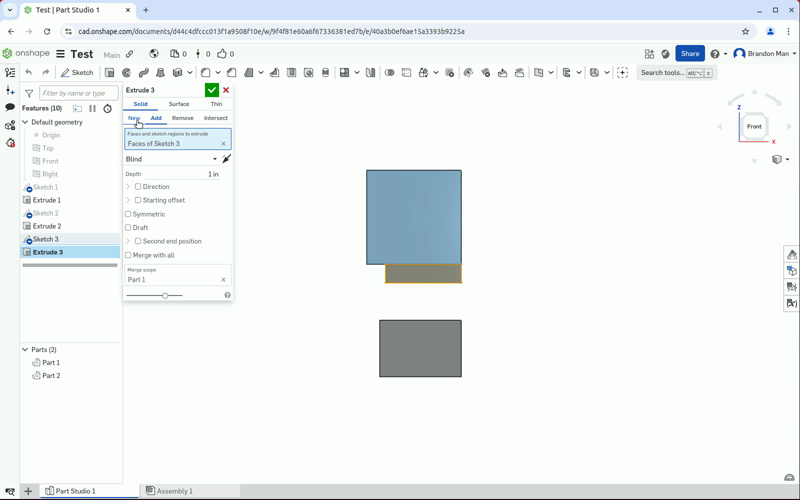
click(137, 120)
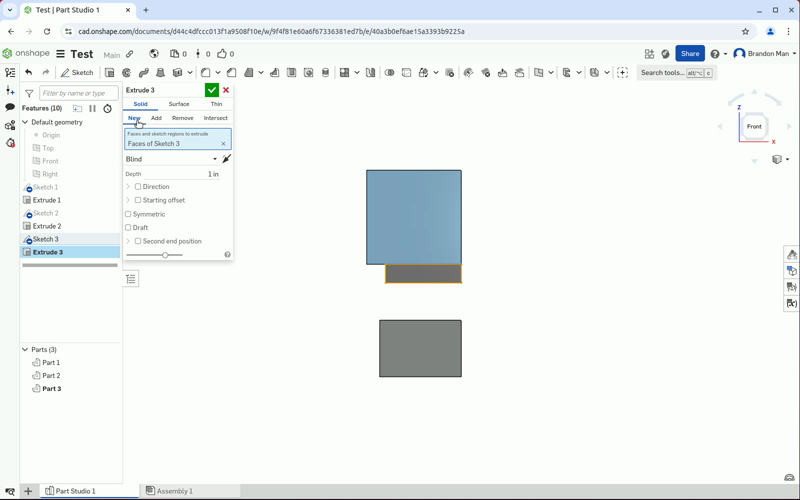
key(tab, 4)
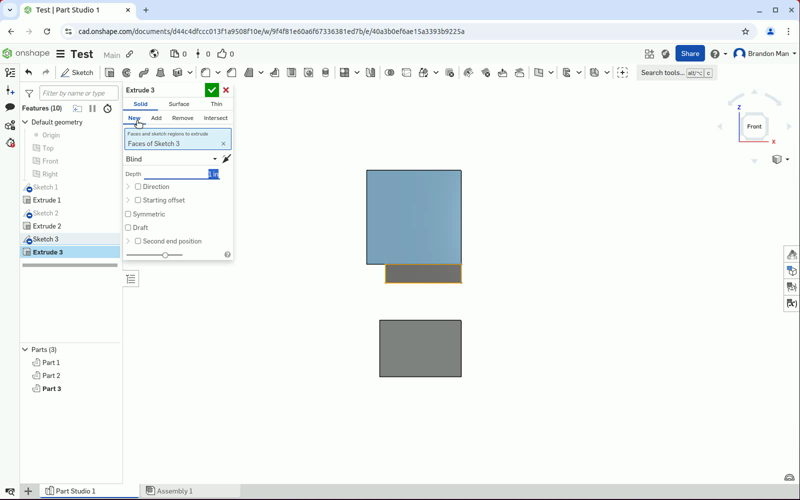
text(9.628)
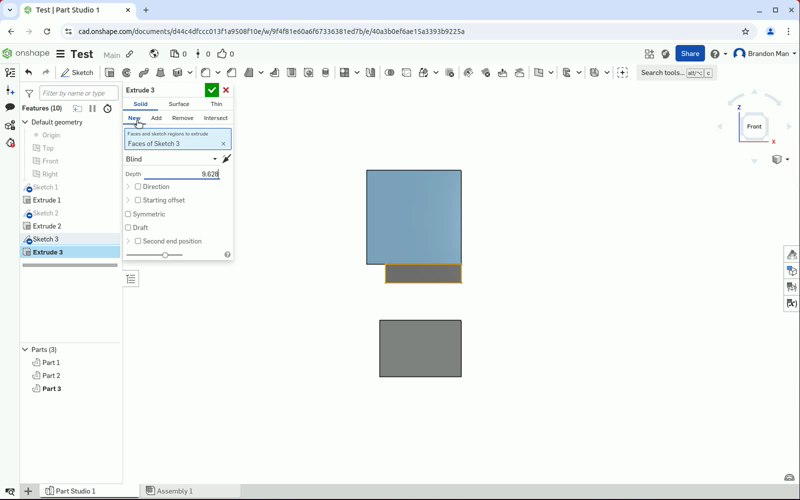
key(enter)
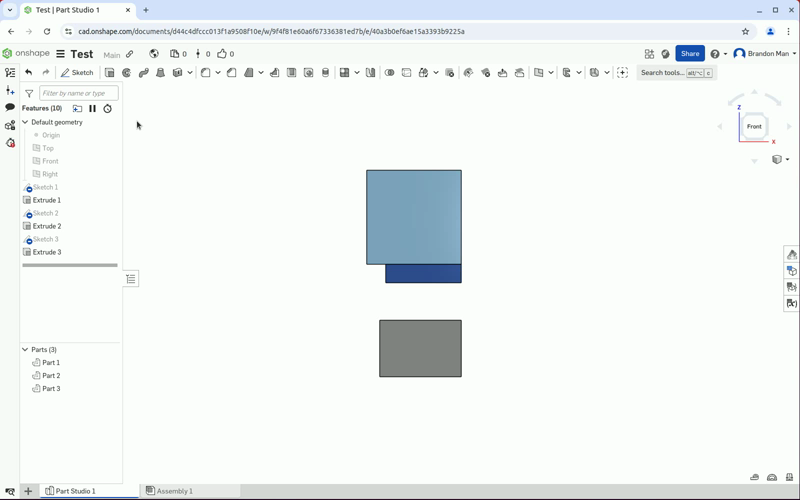
key(shift+h)
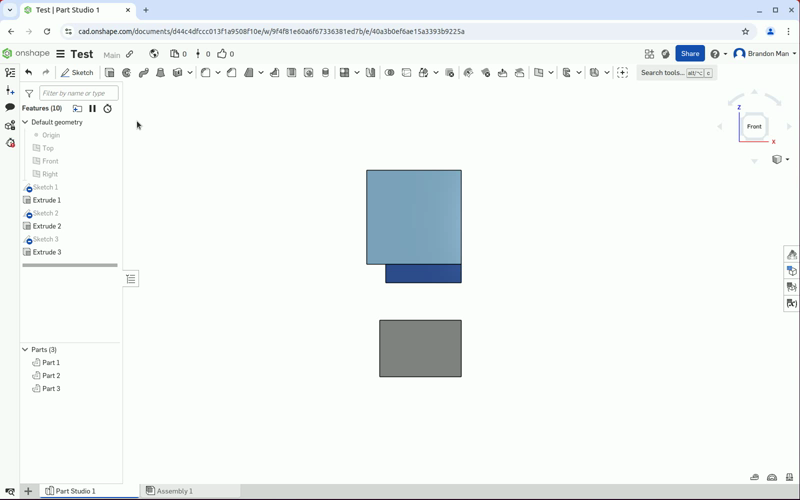
key(shift+h)
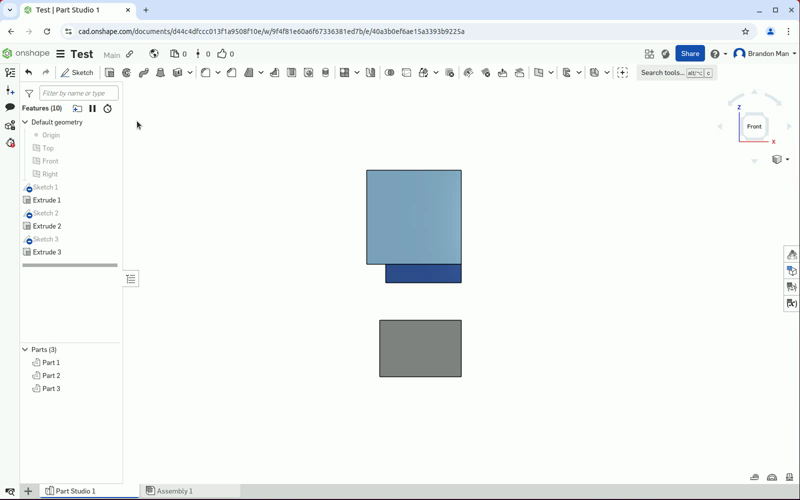
mouse_move(73, 189)
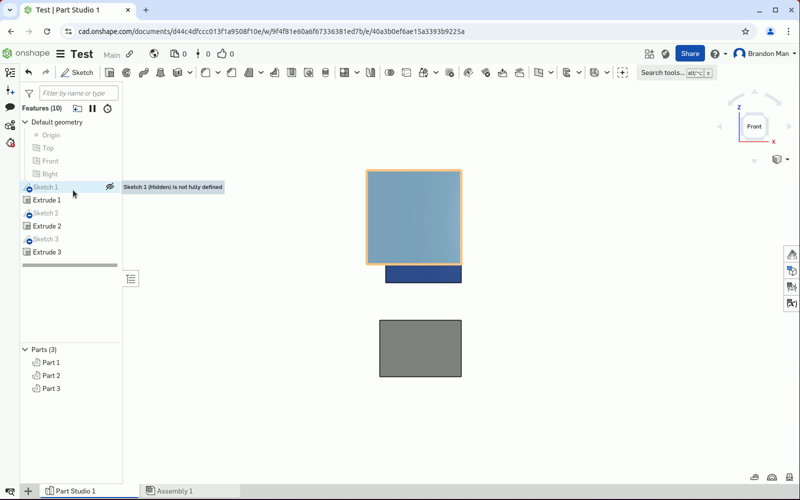
click(73, 189)
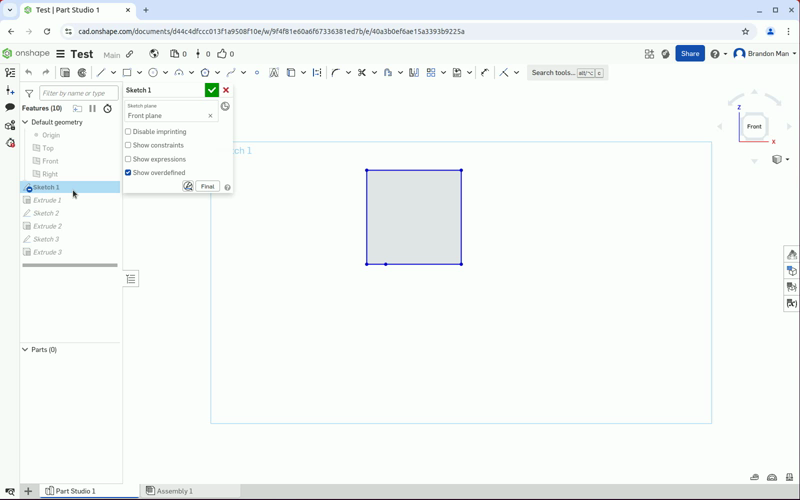
mouse_move(229, 92)
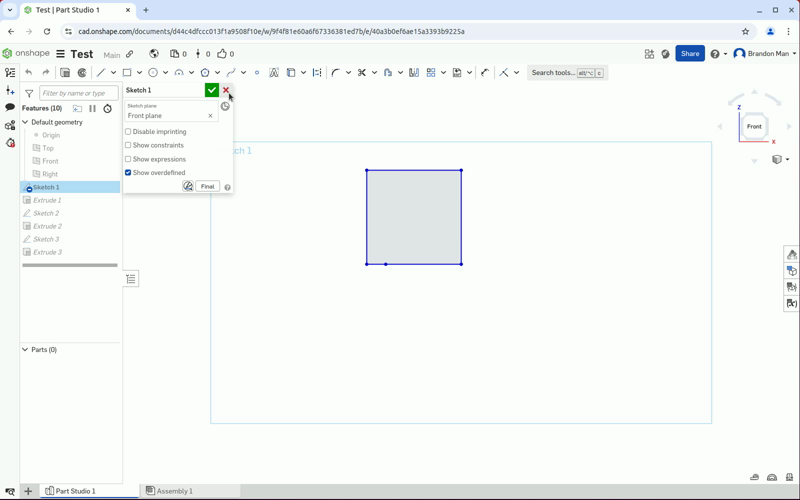
click(229, 92)
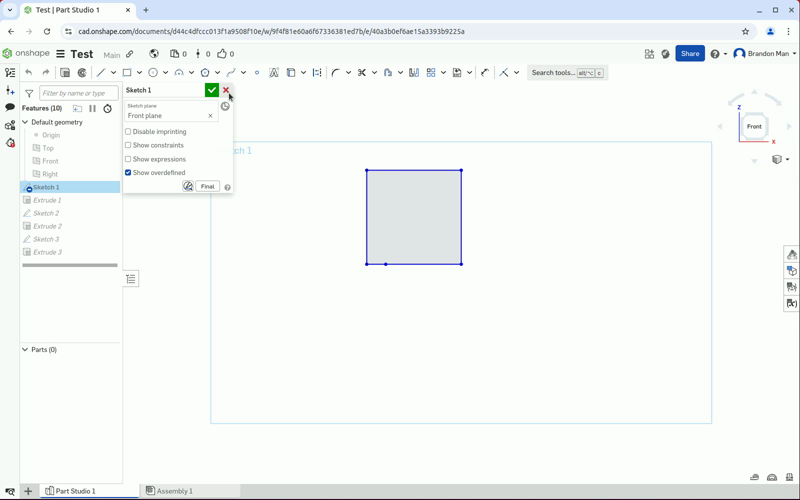
key(shift+s)
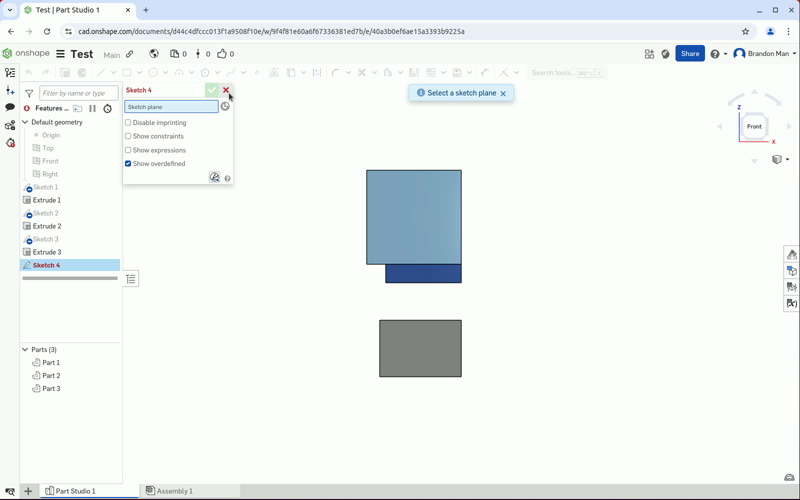
mouse_move(73, 163)
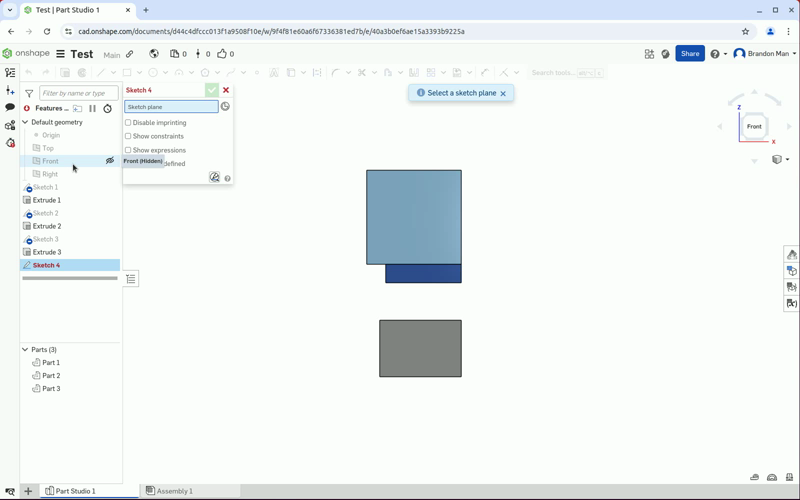
click(73, 163)
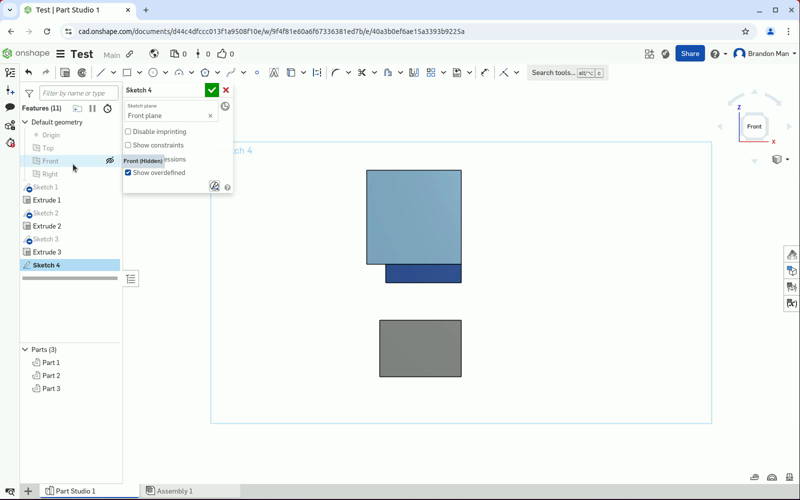
mouse_move(73, 352)
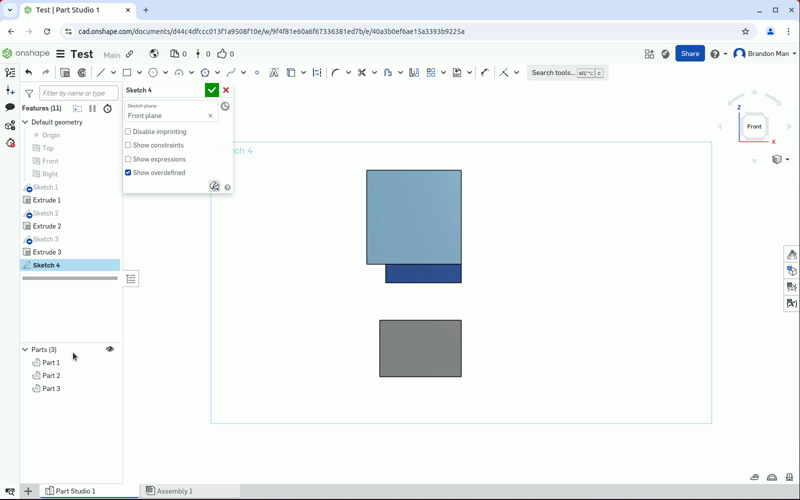
key(y)
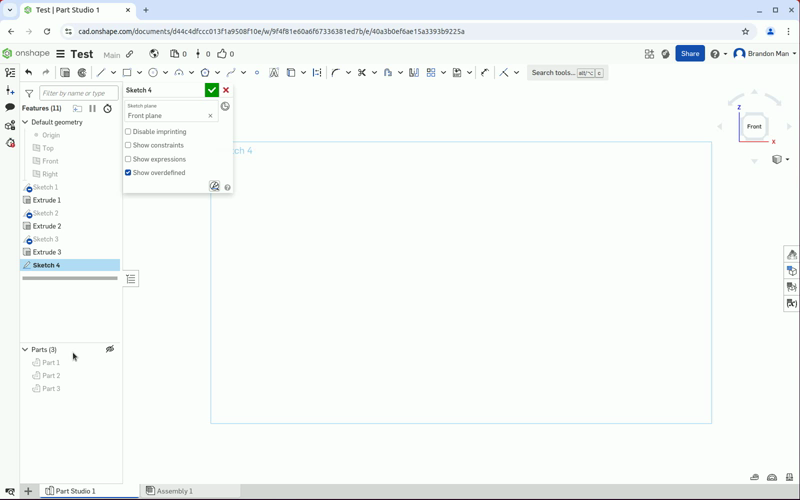
key(l)
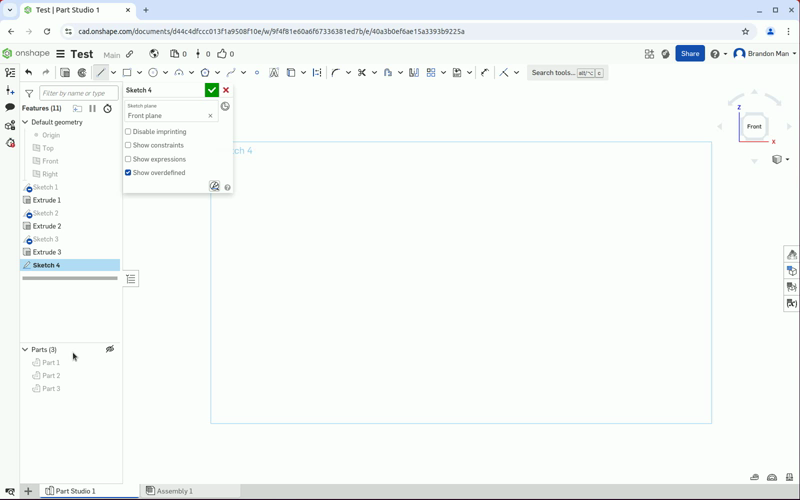
key_down(shift)
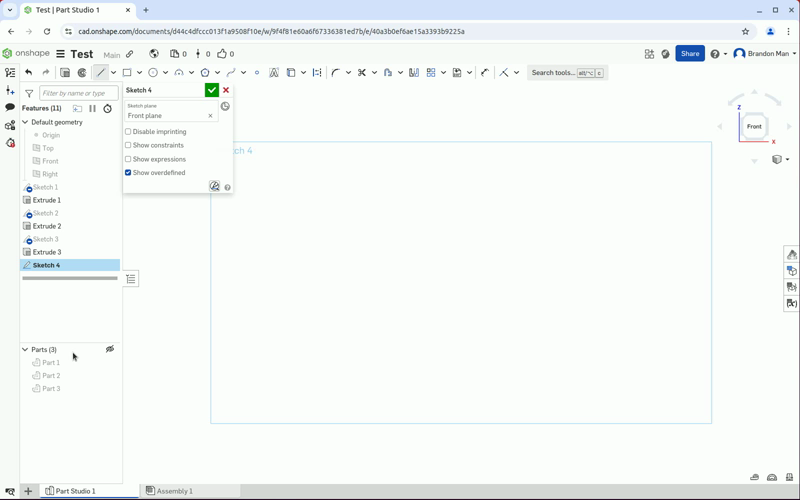
mouse_move(382, 320)
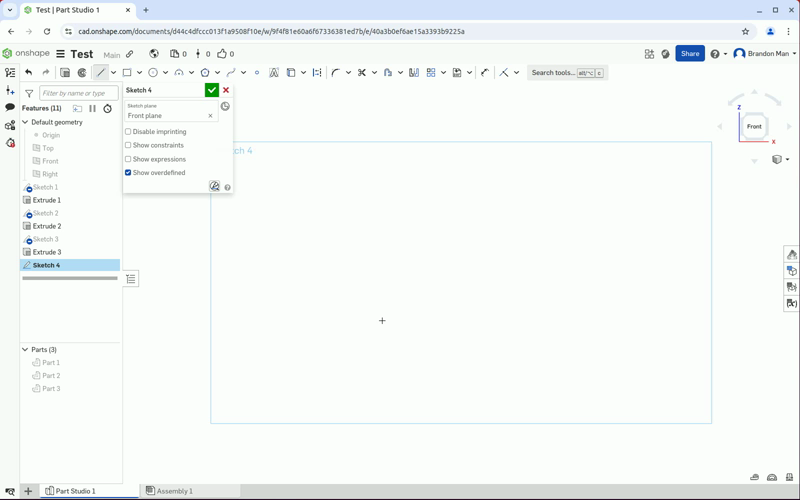
click(382, 320)
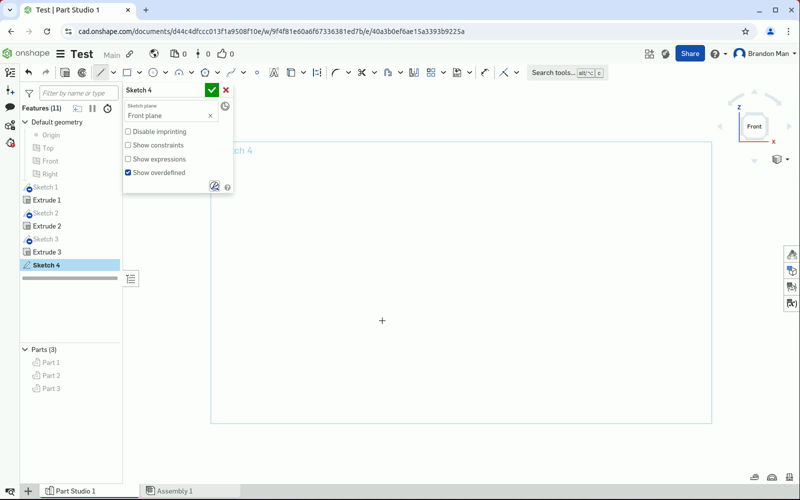
key_up(shift)
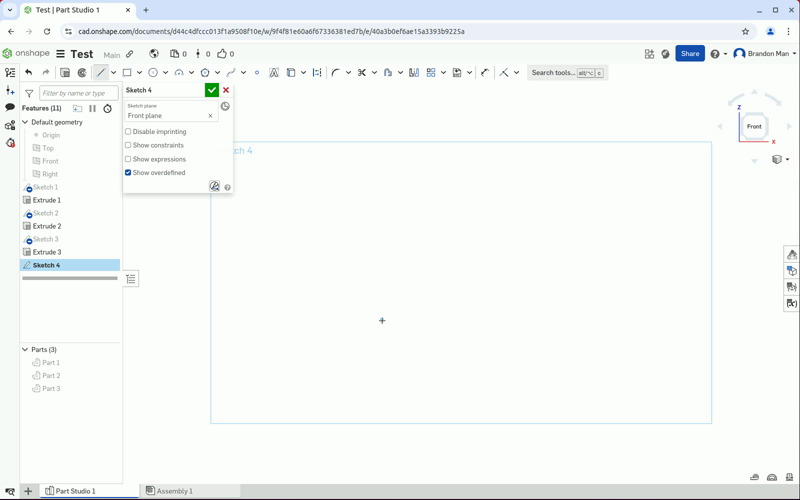
key_down(shift)
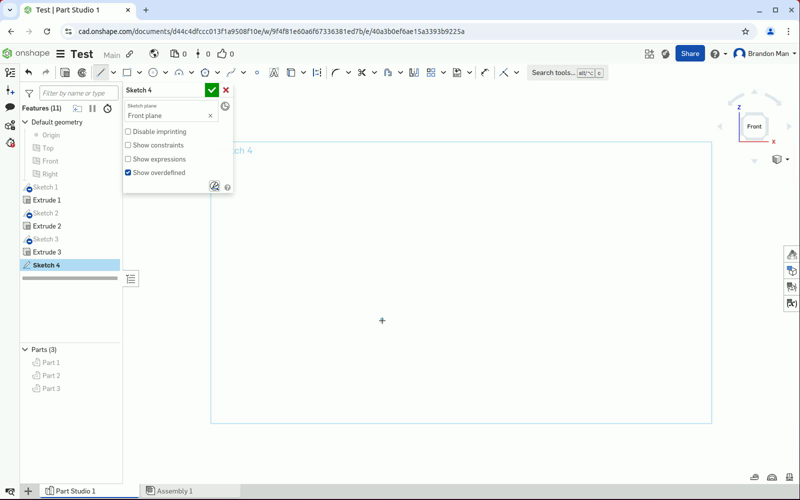
mouse_move(461, 320)
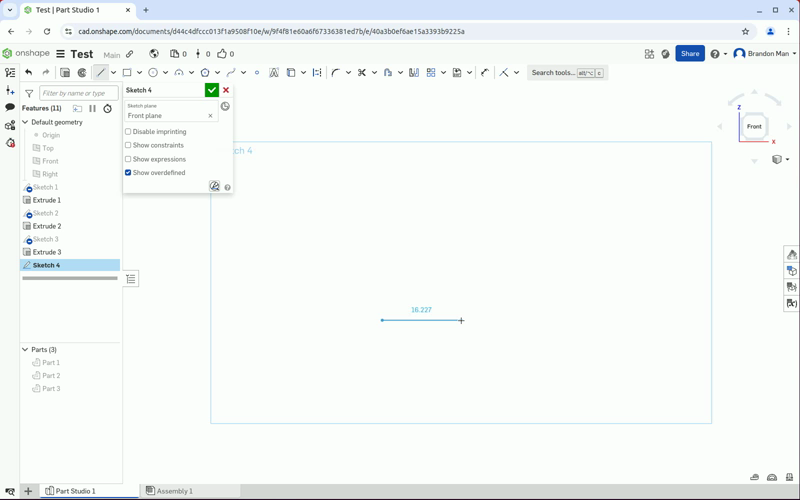
click(461, 320)
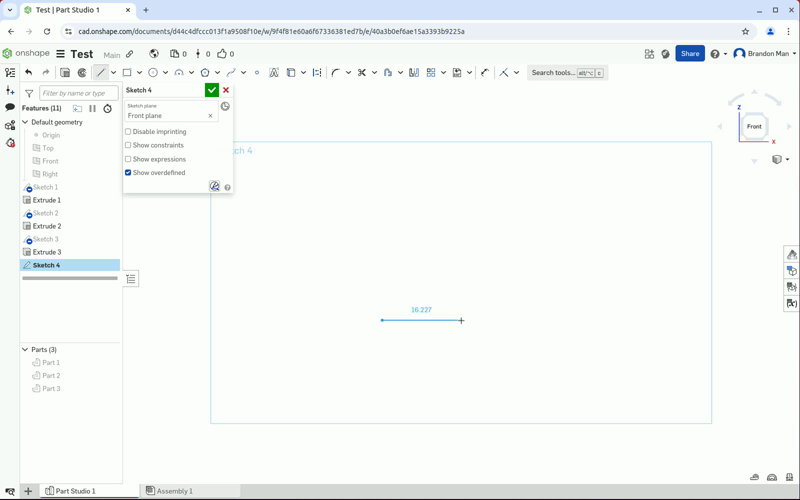
key_up(shift)
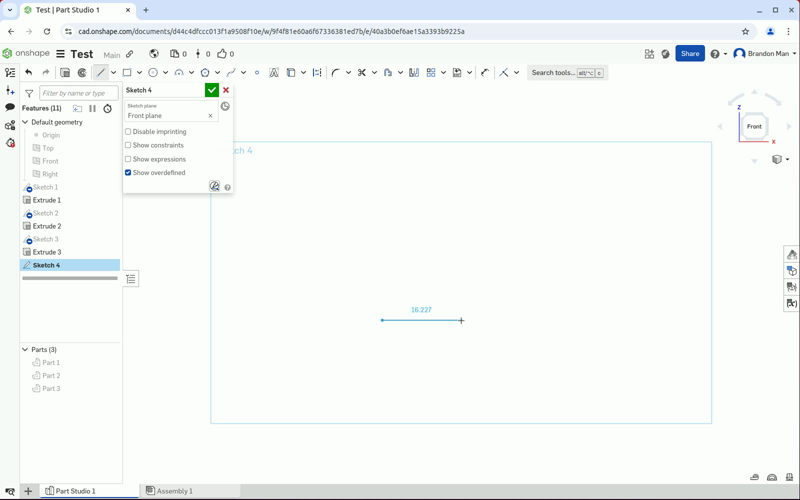
key_down(shift)
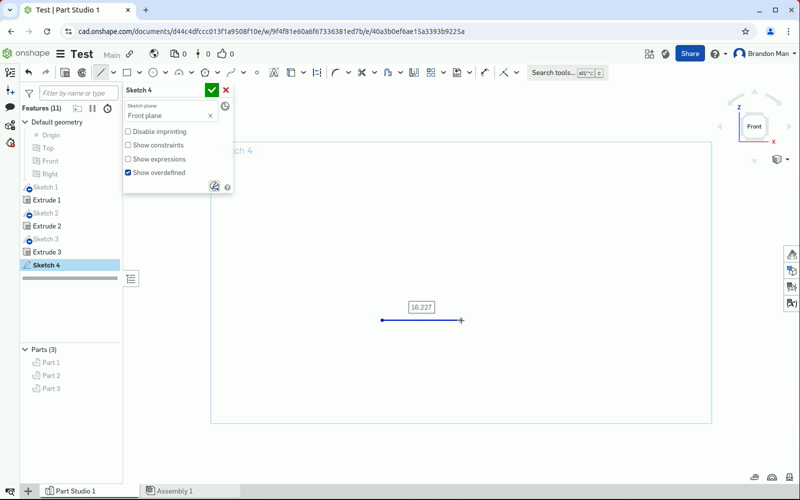
mouse_move(491, 320)
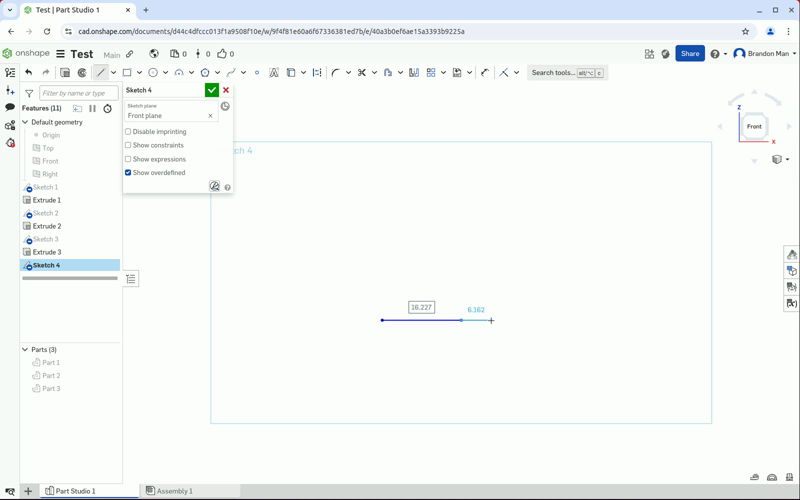
mouse_move(461, 282)
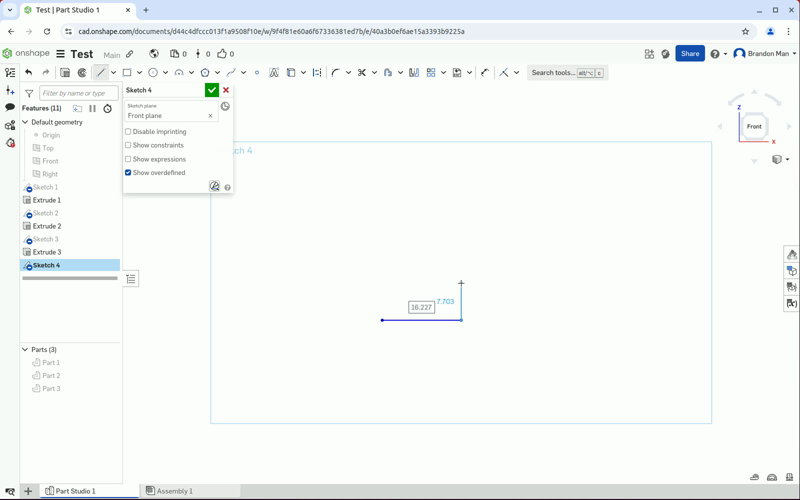
click(461, 282)
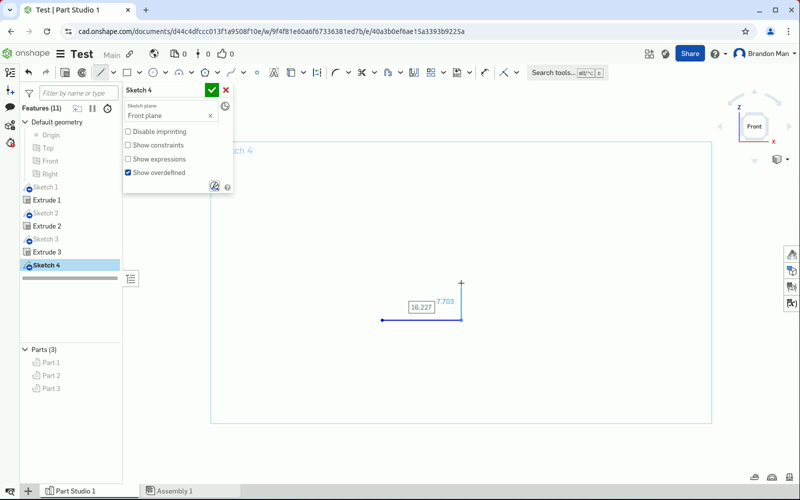
key_up(shift)
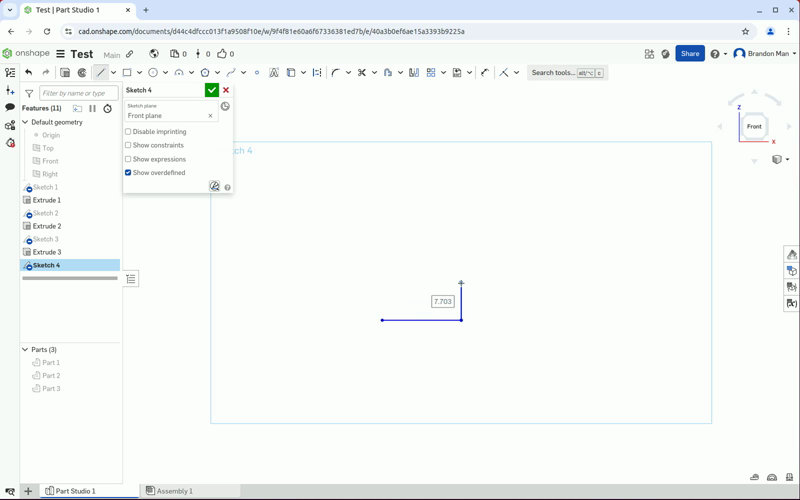
key_down(shift)
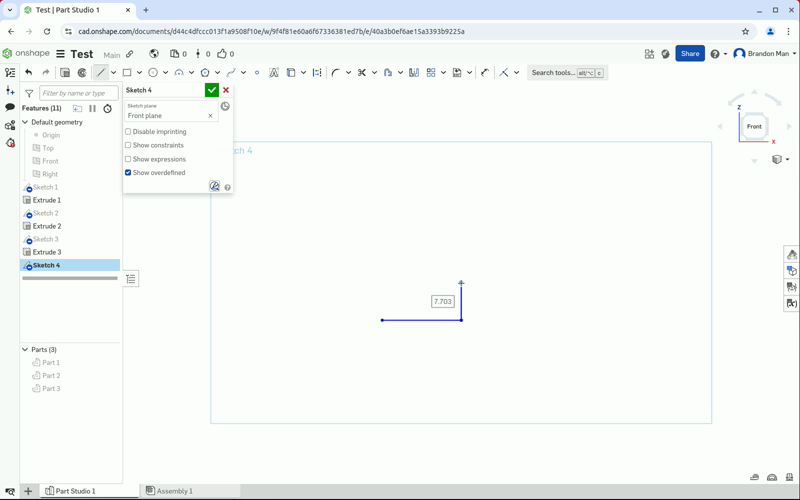
mouse_move(386, 282)
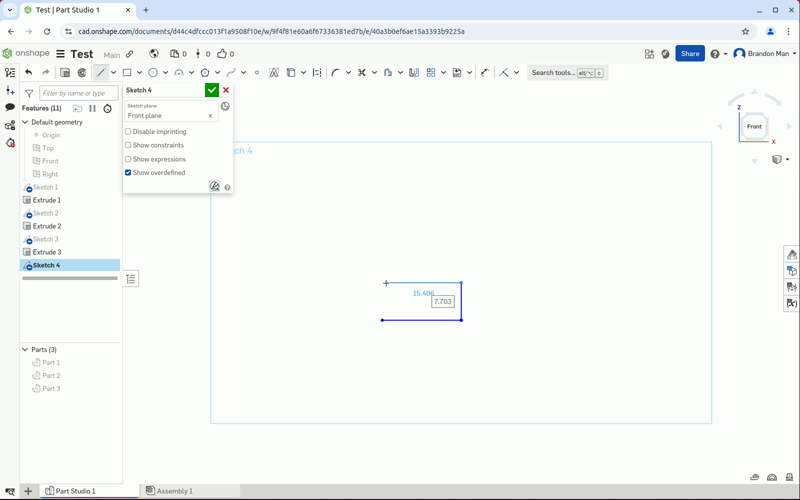
click(386, 282)
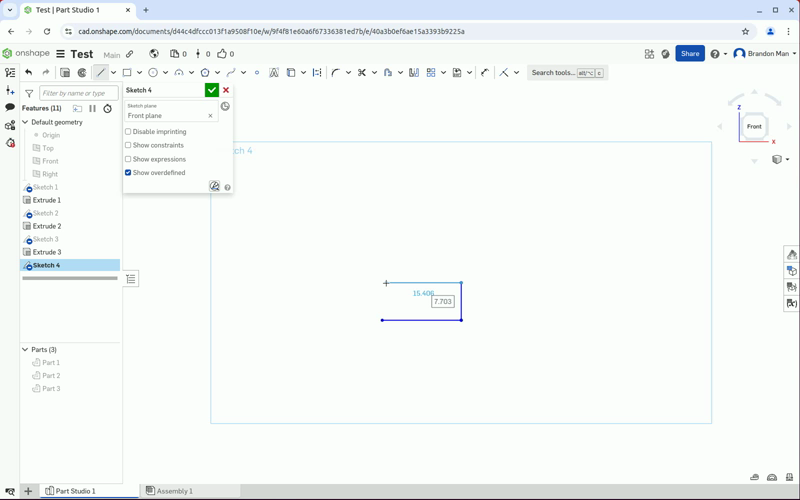
key_up(shift)
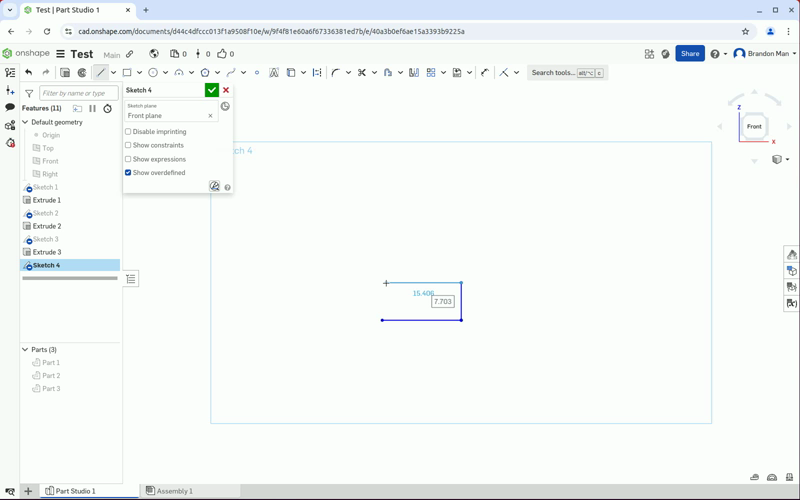
key_down(shift)
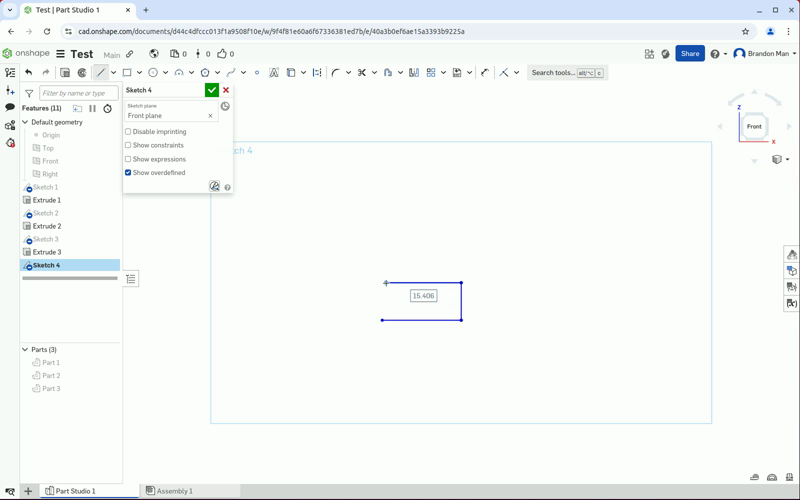
mouse_move(416, 282)
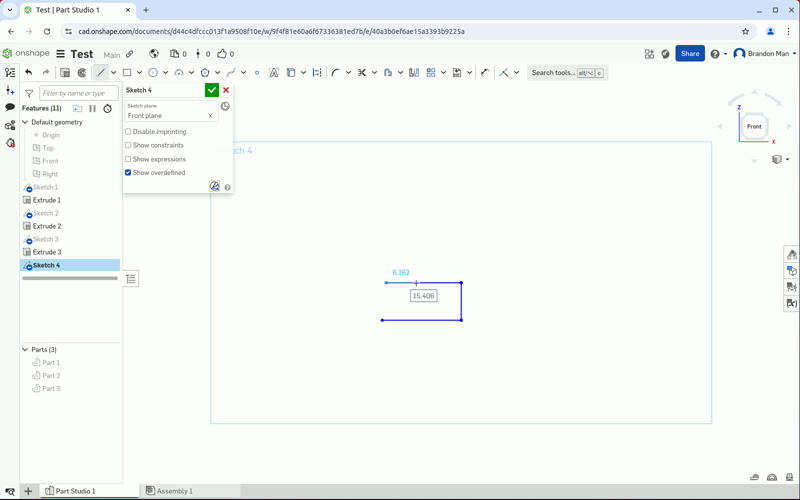
mouse_move(382, 282)
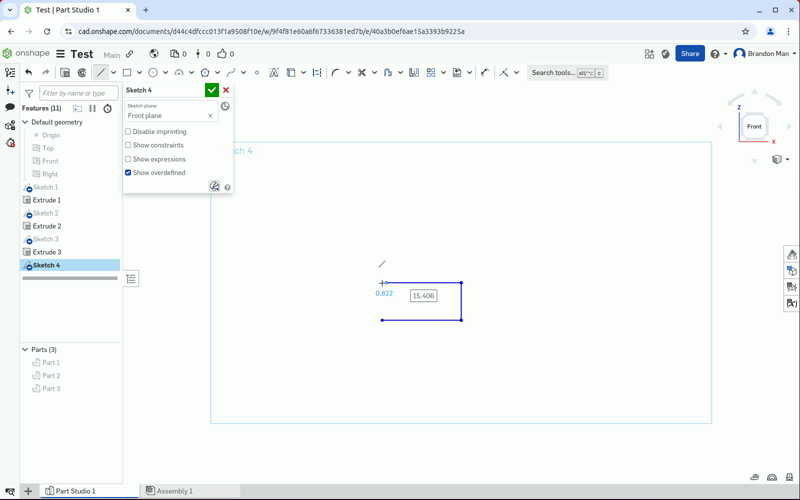
scroll(6)
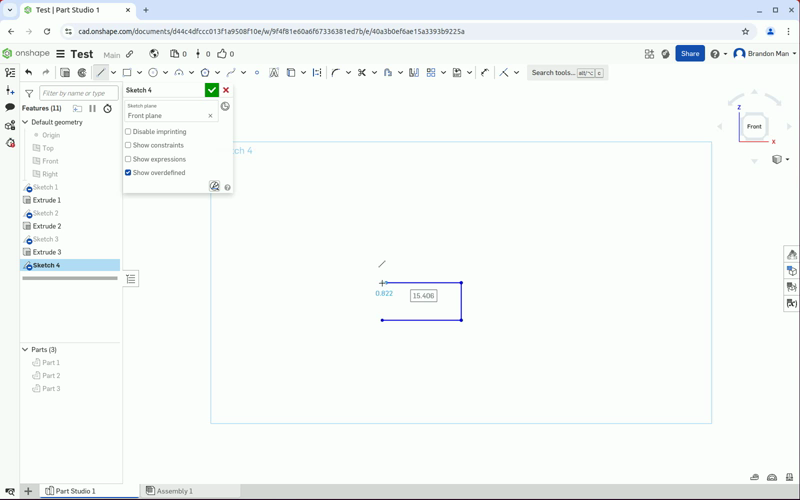
scroll(6)
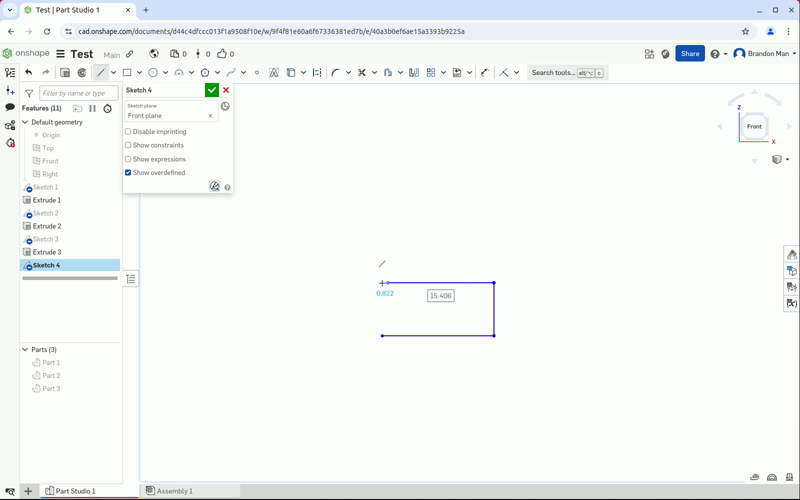
scroll(6)
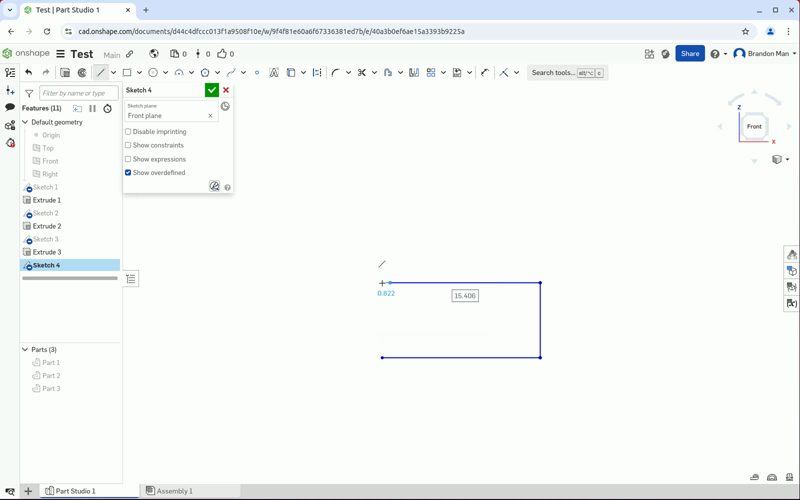
scroll(6)
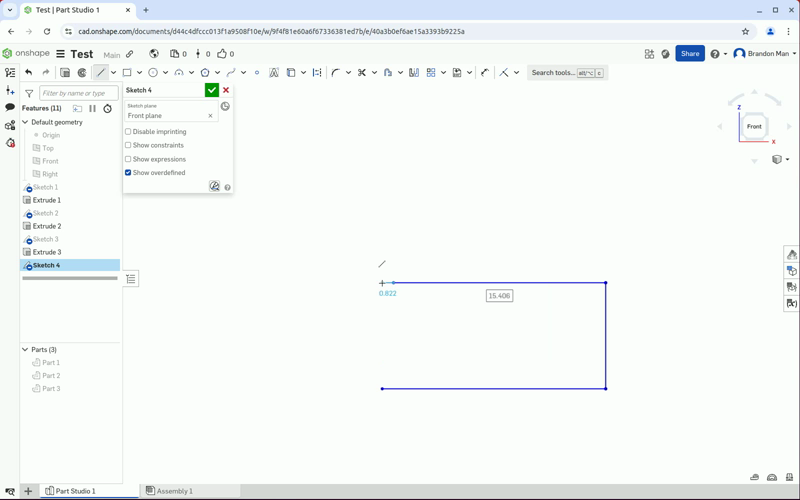
scroll(6)
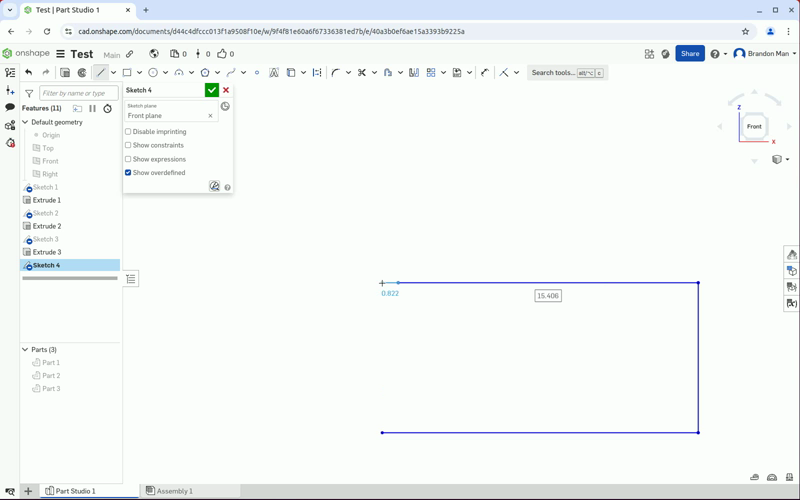
scroll(6)
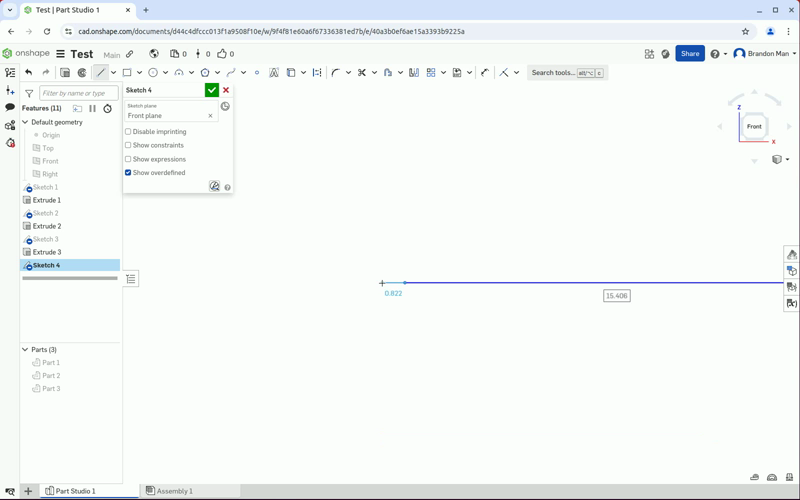
scroll(6)
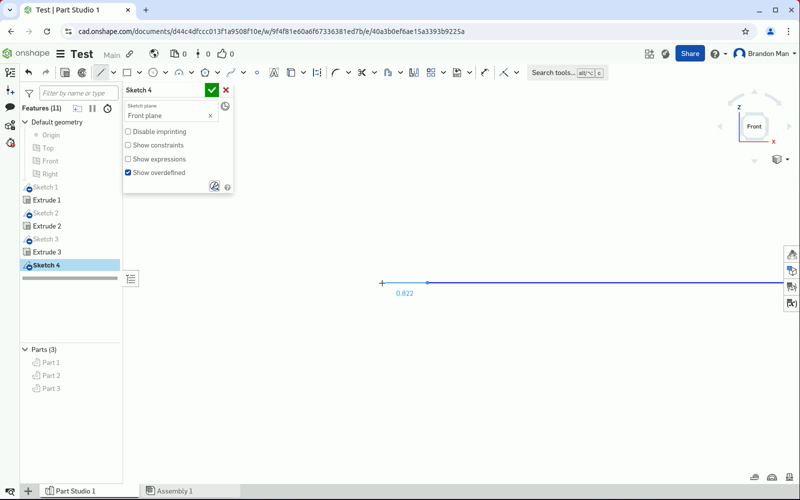
click(382, 282)
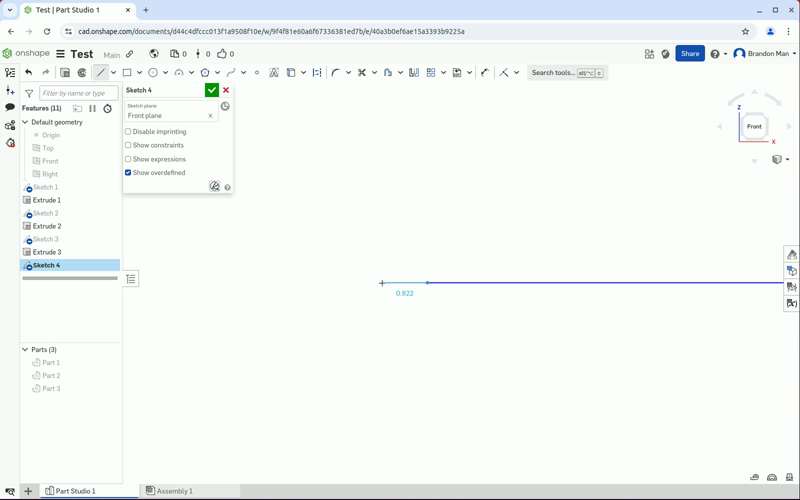
scroll(-6)
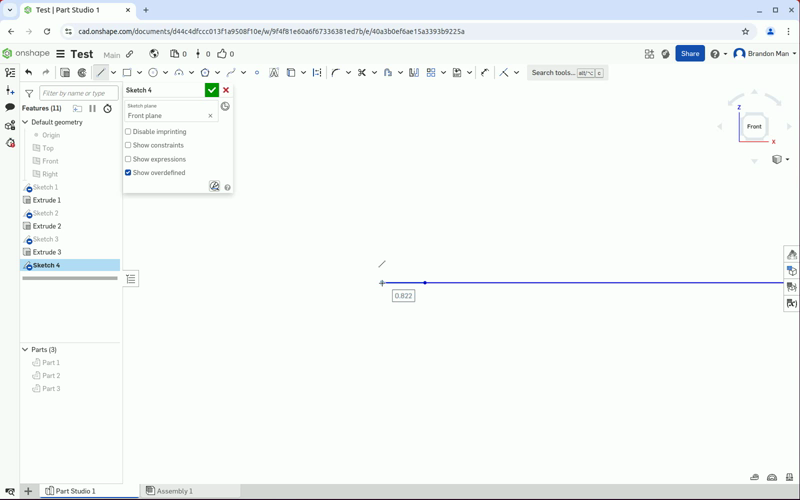
scroll(-6)
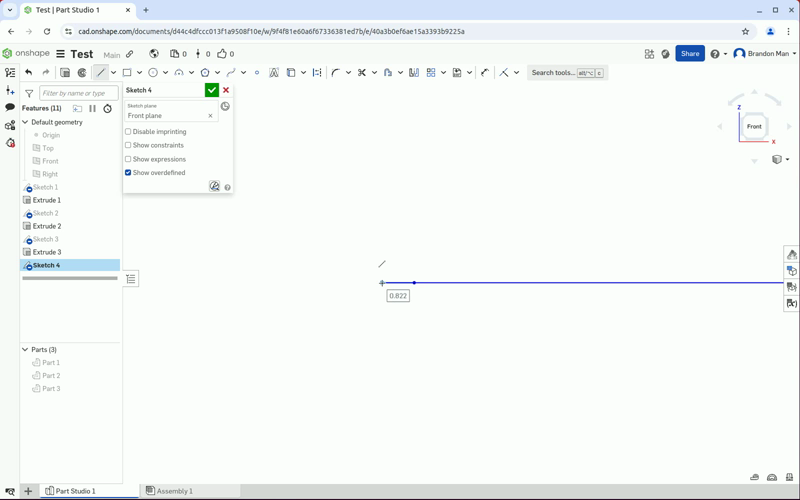
scroll(-6)
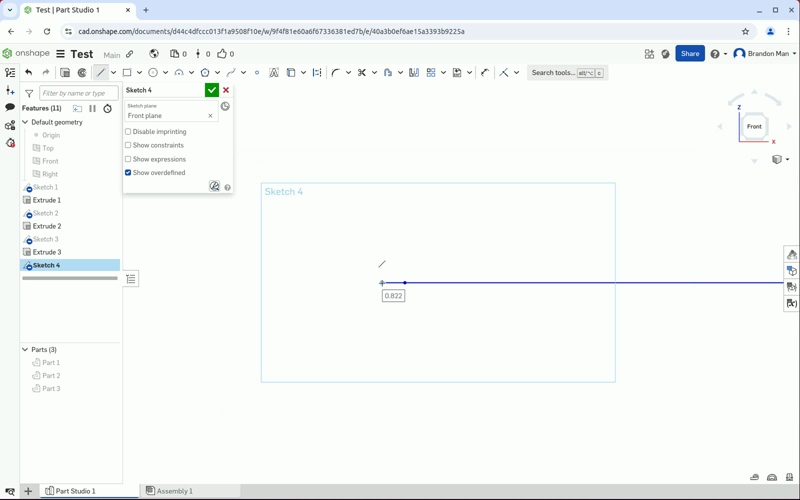
scroll(-6)
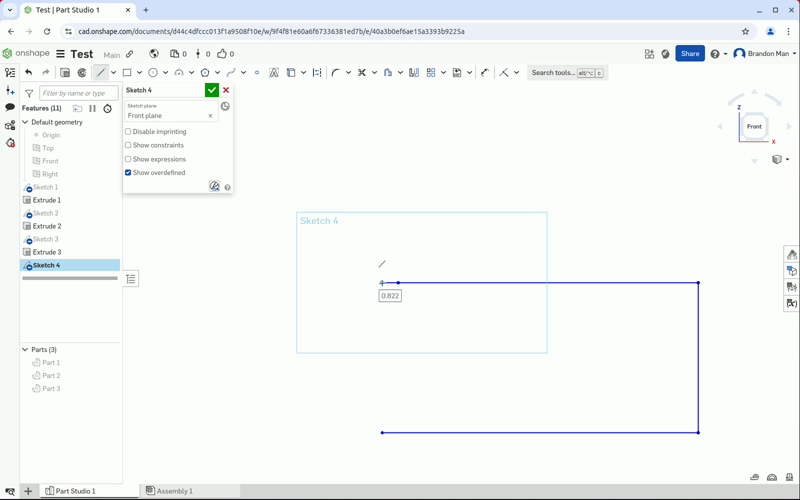
scroll(-6)
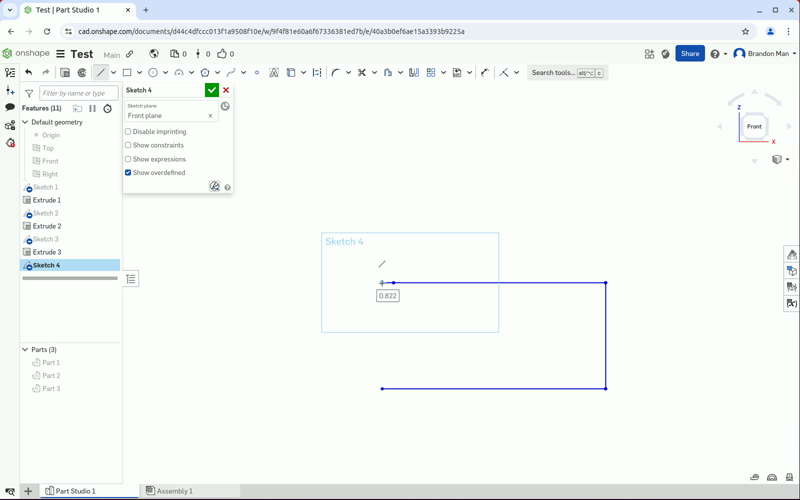
scroll(-6)
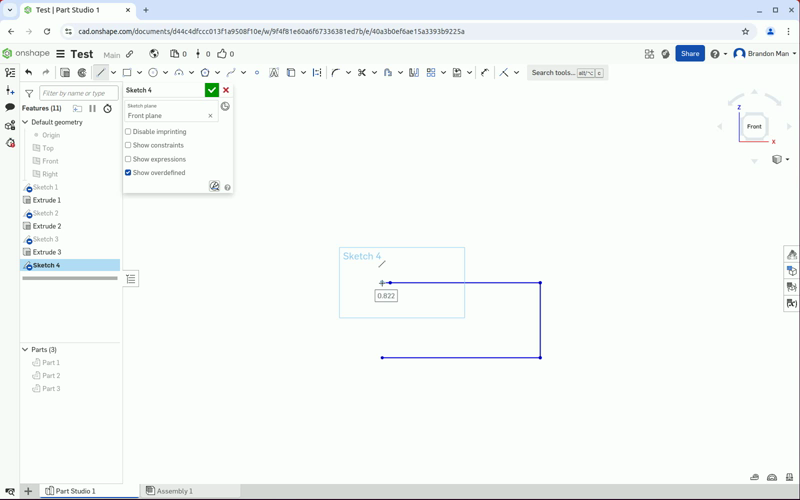
scroll(-6)
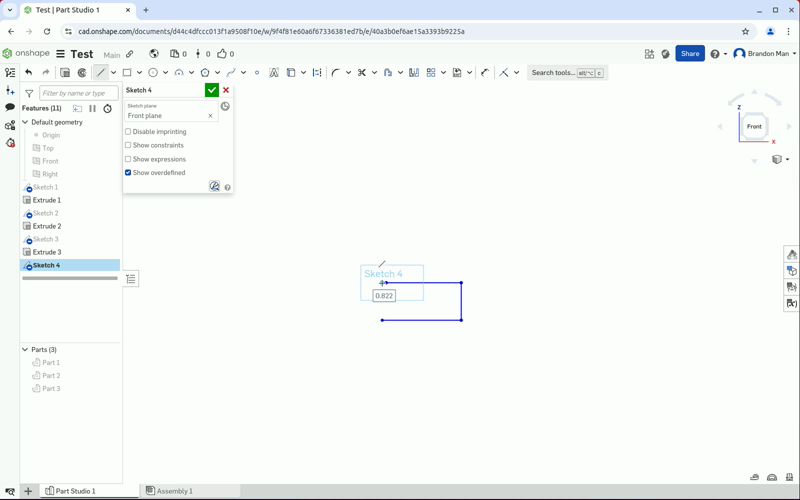
key_up(shift)
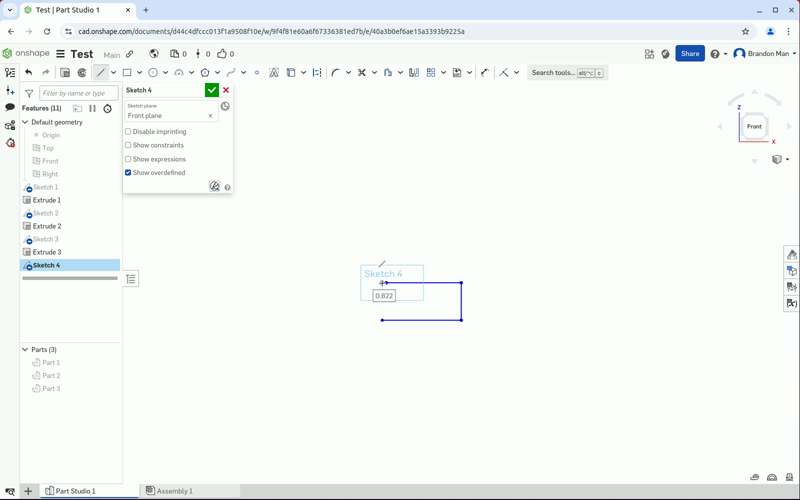
mouse_move(412, 282)
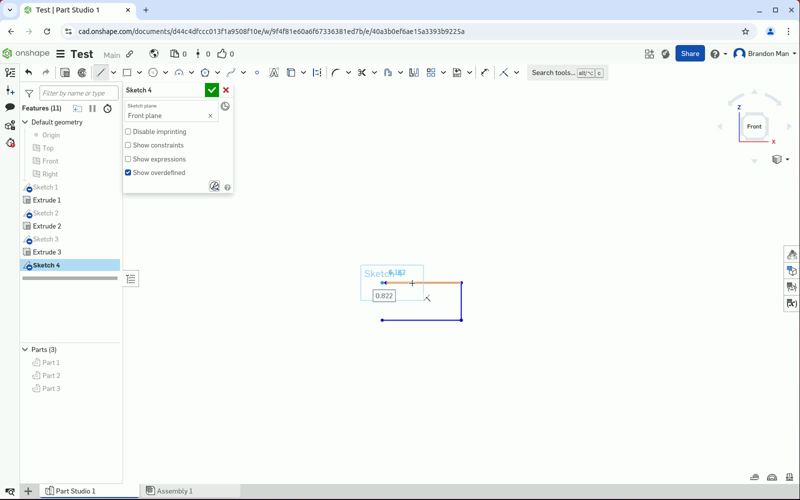
key_down(shift)
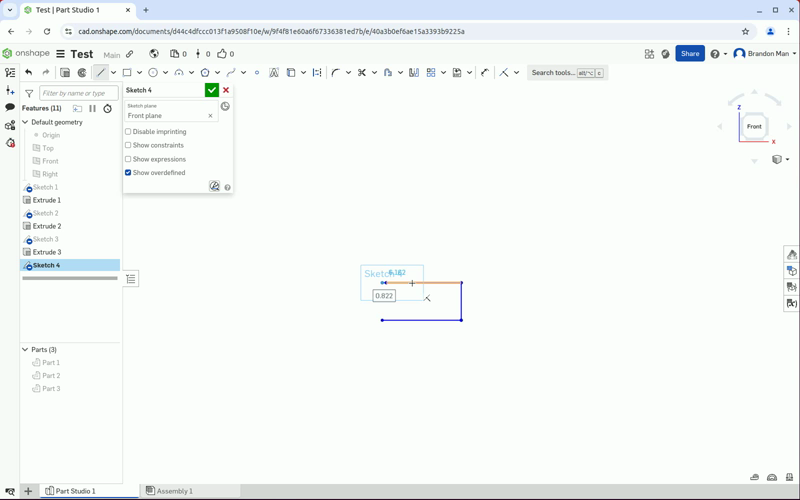
mouse_move(382, 320)
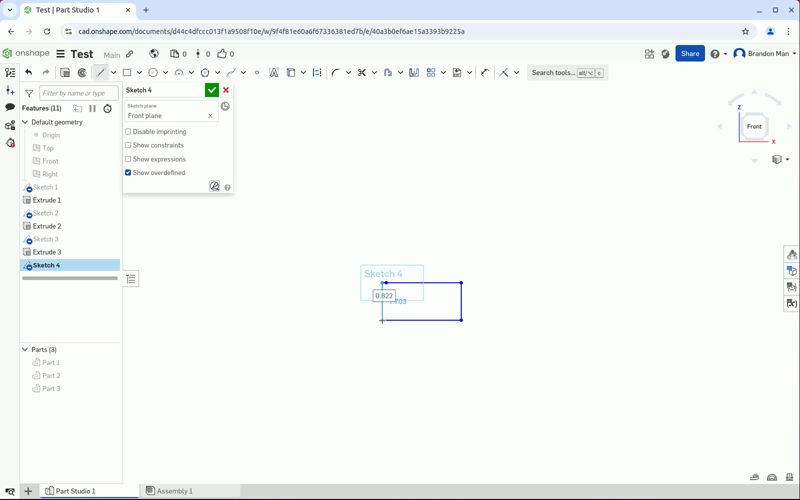
key_up(shift)
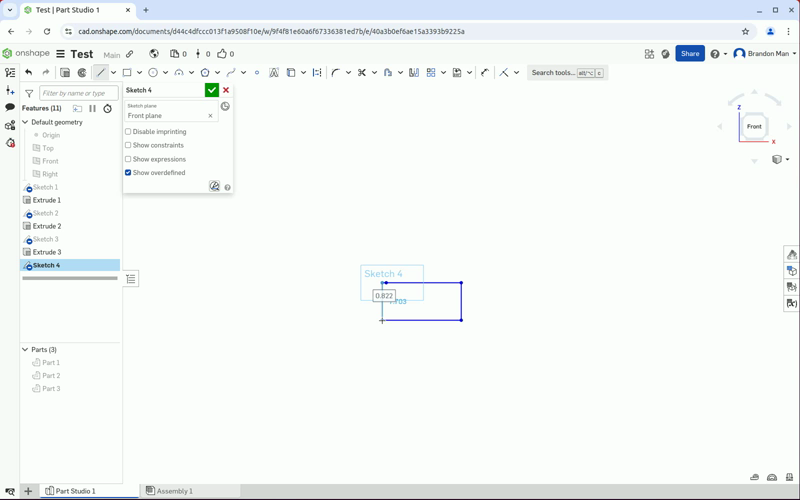
click(382, 320)
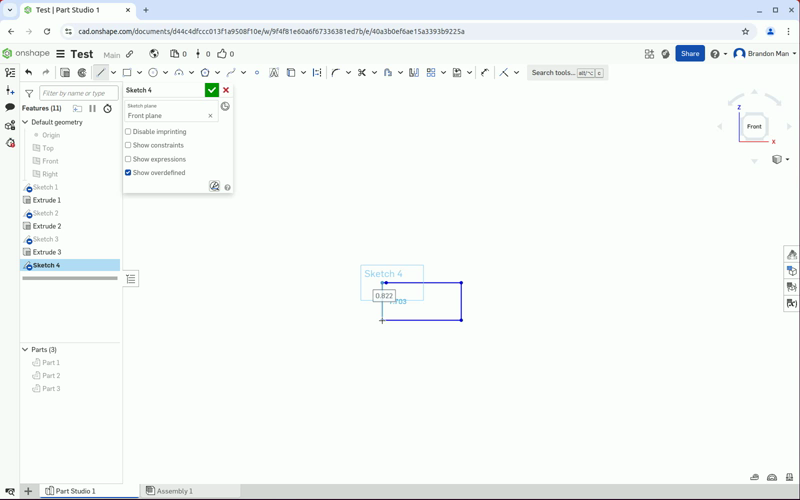
key(esc)
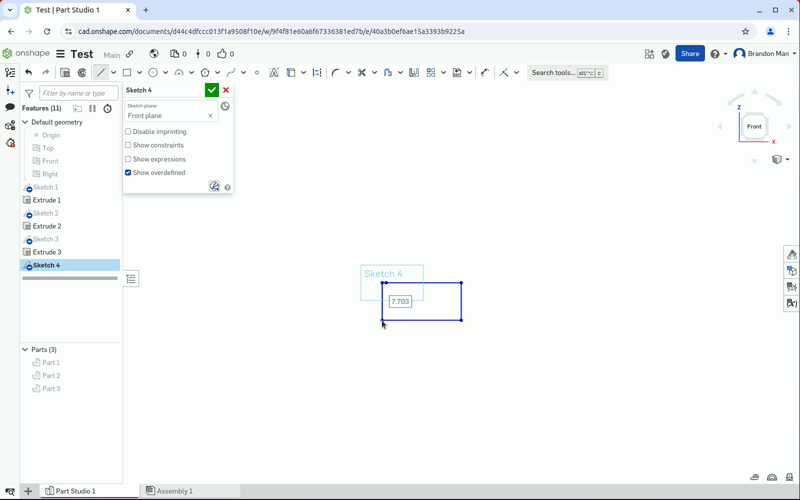
mouse_move(451, 289)
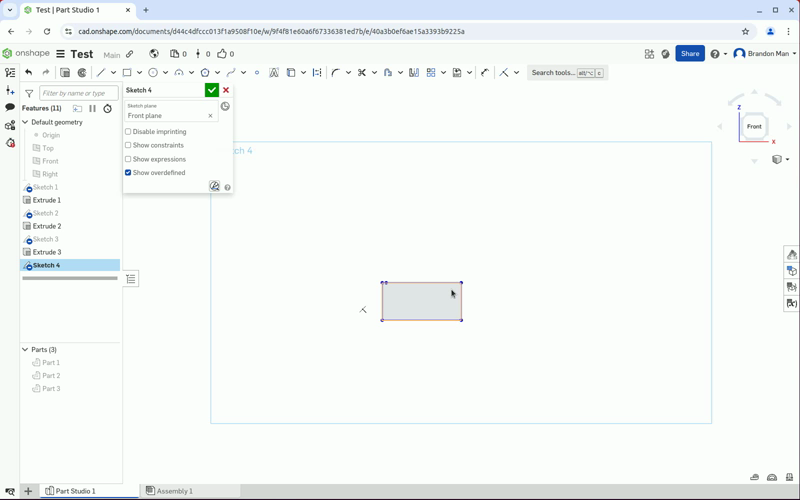
click(451, 289)
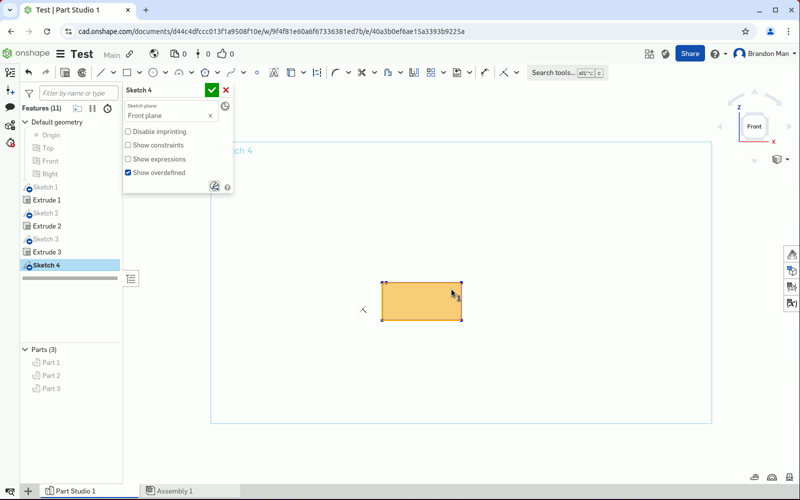
mouse_move(73, 352)
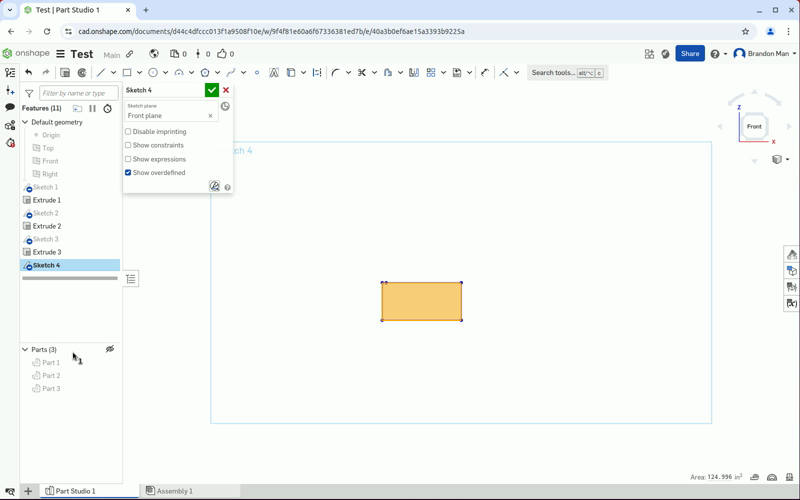
key(shift+y)
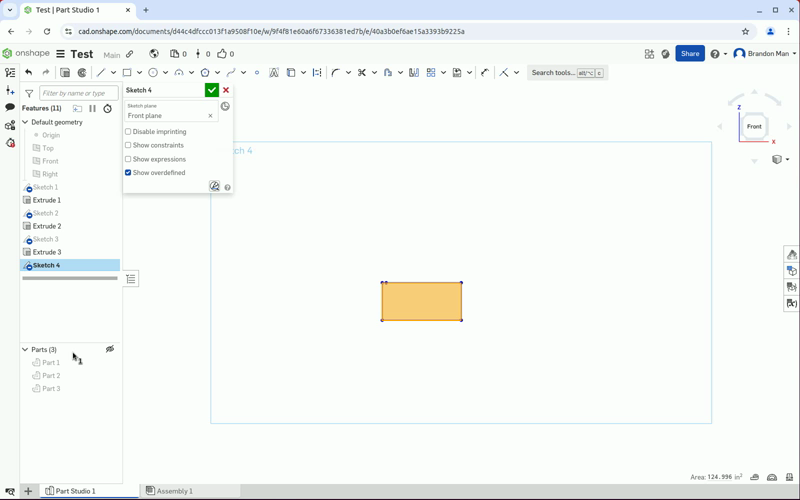
key(shift+e)
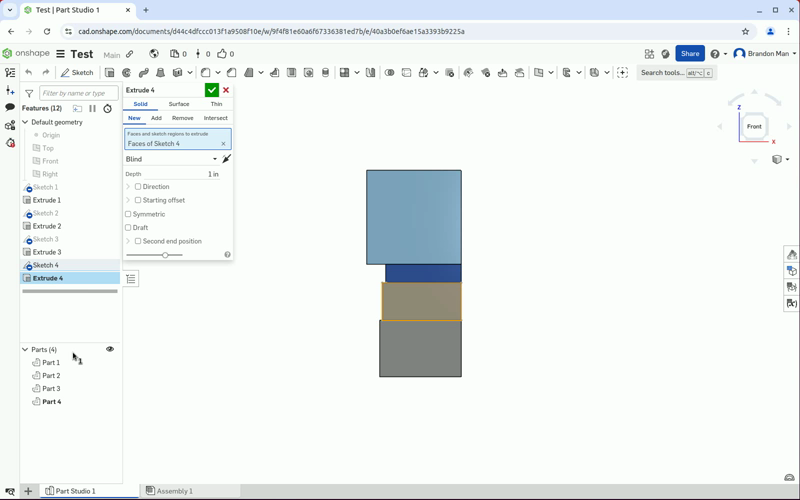
mouse_move(143, 106)
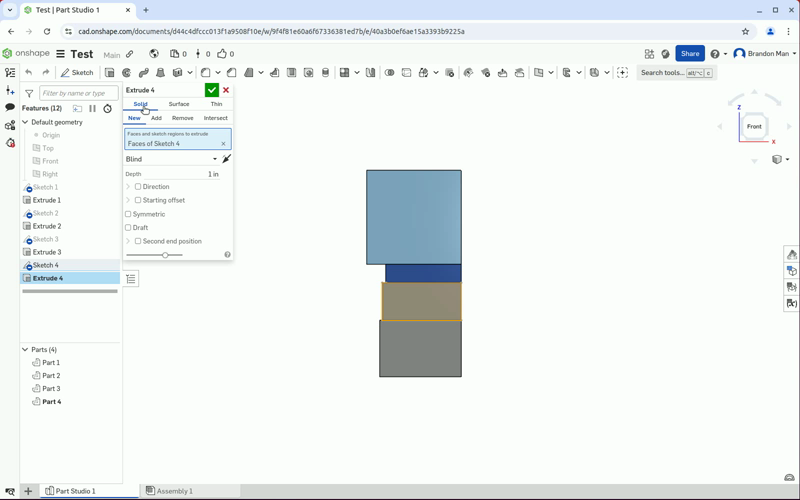
click(143, 106)
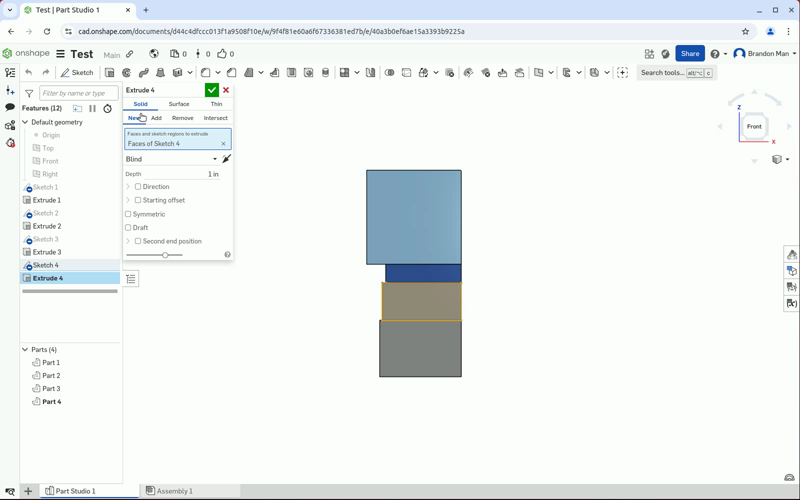
mouse_move(137, 120)
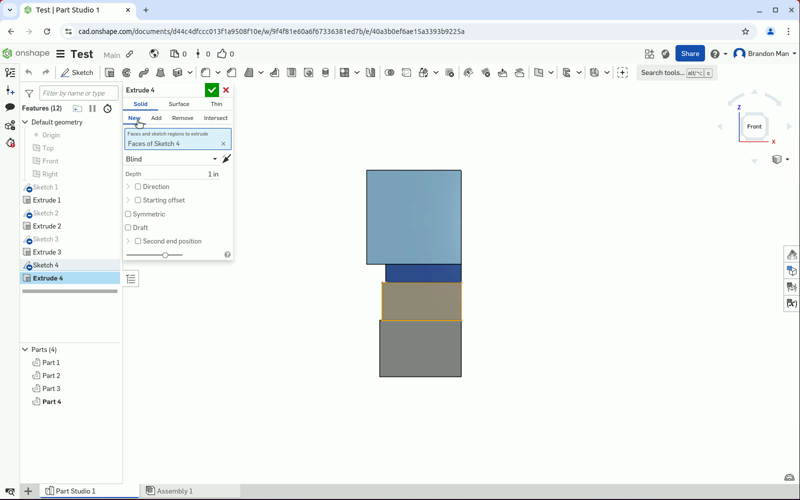
click(137, 120)
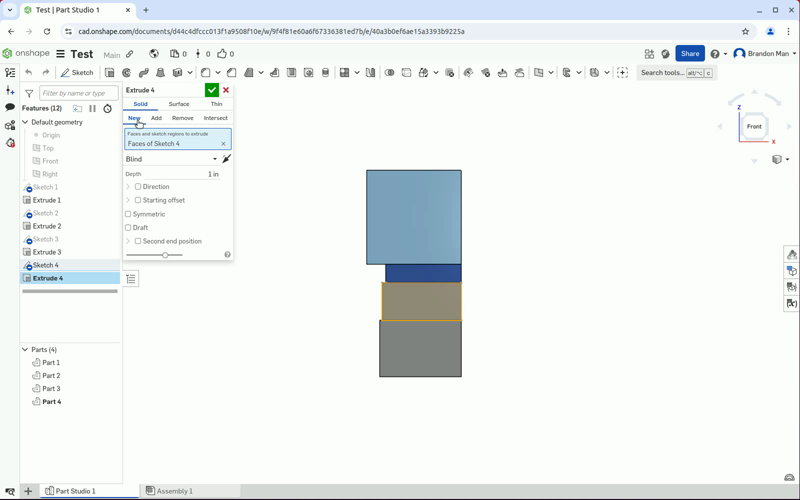
key(tab, 4)
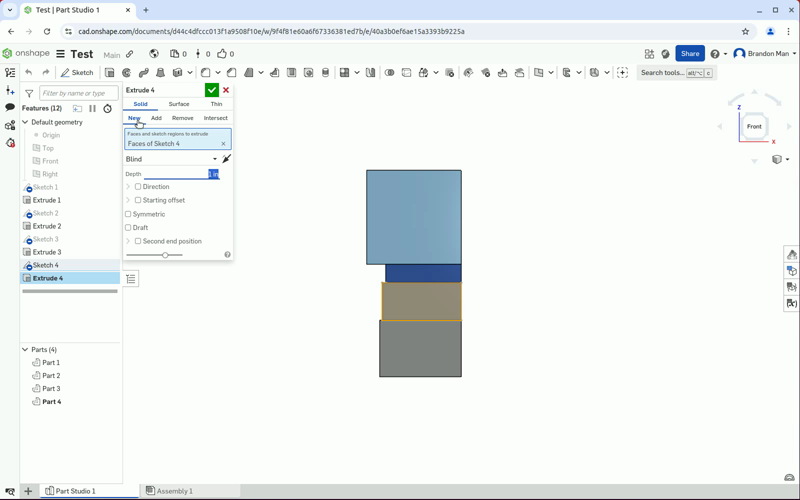
text(9.628)
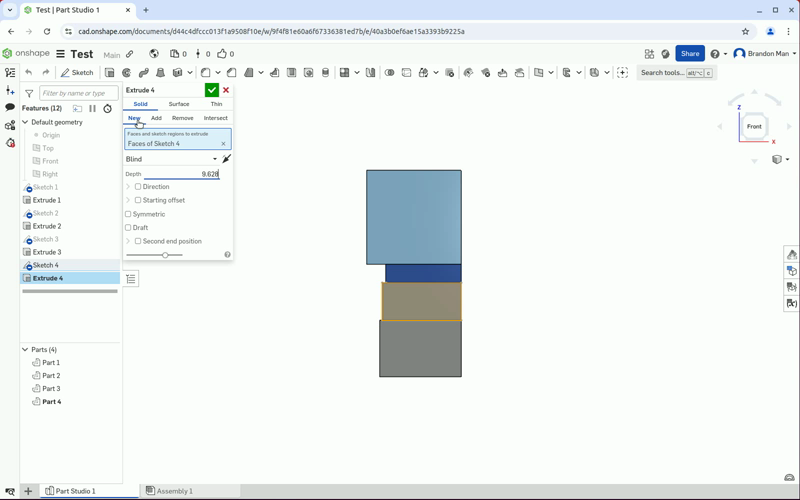
key(enter)
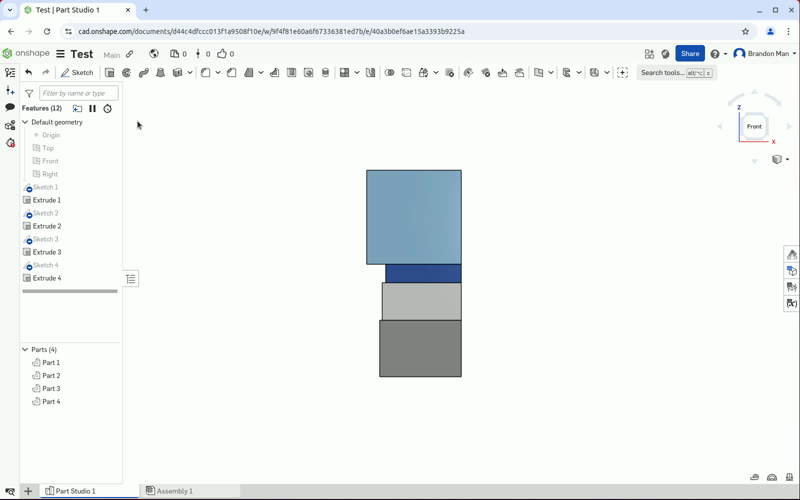
key(shift+h)
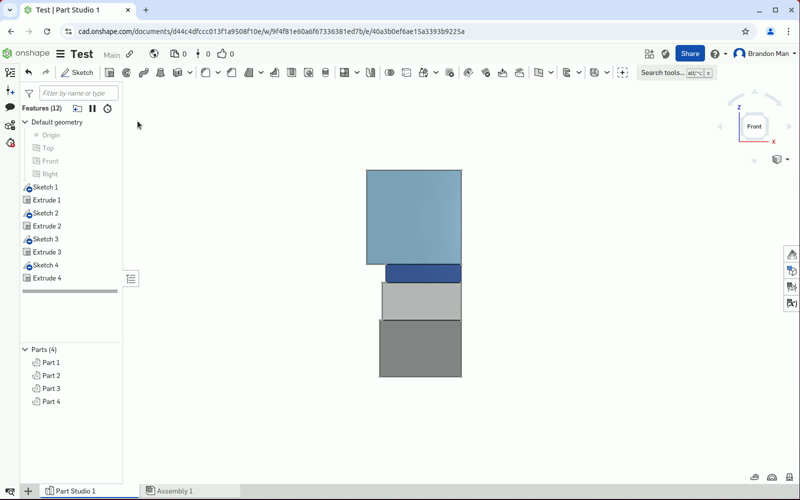
key(shift+h)
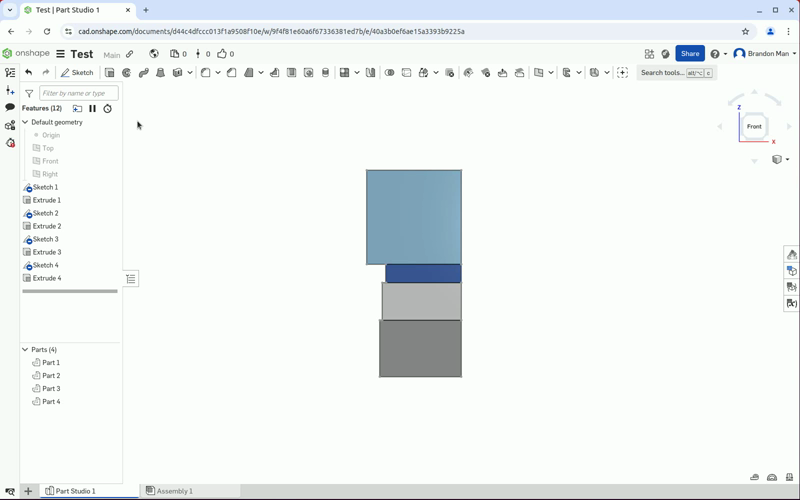
key(shift+7)
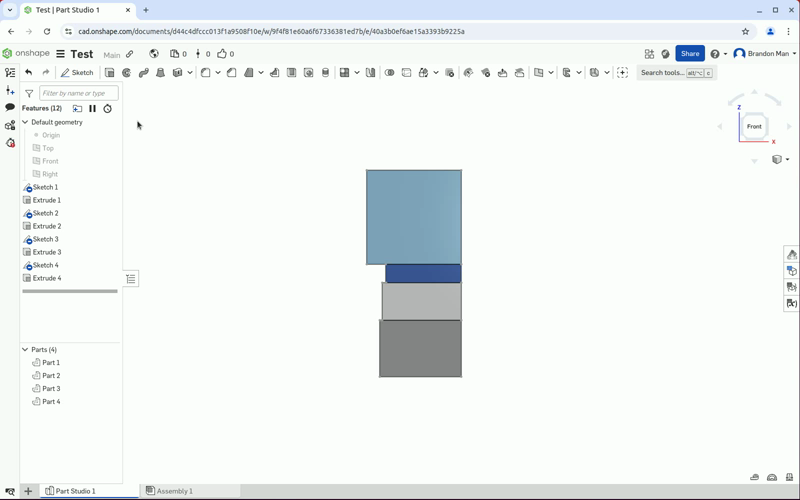
key(left, 2)
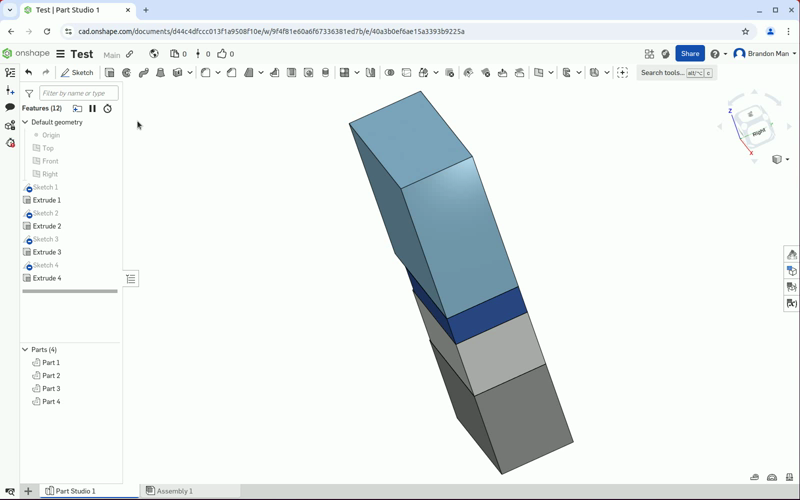
key(down, 2)
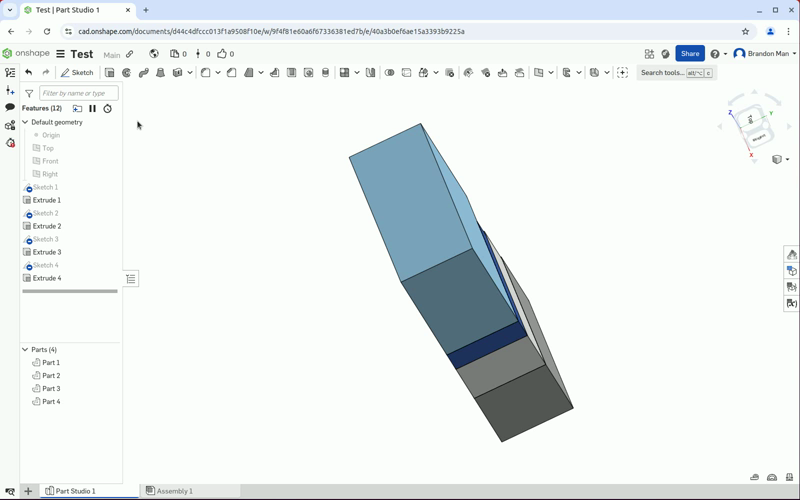
key(up, 2)
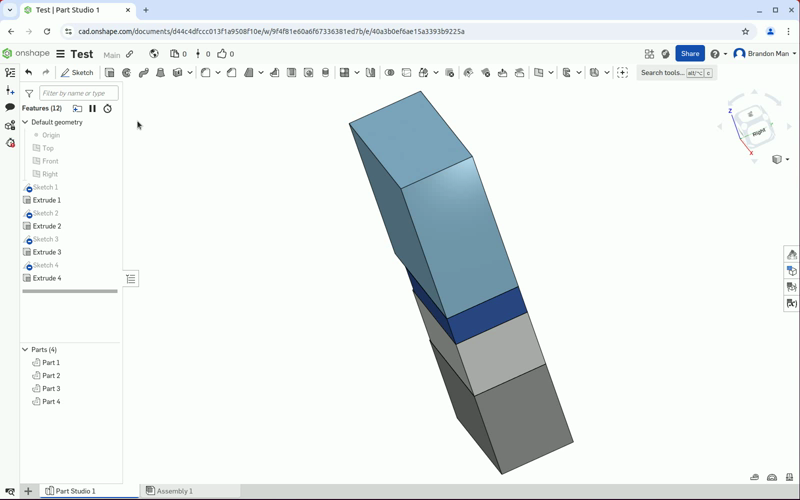
key(right, 2)
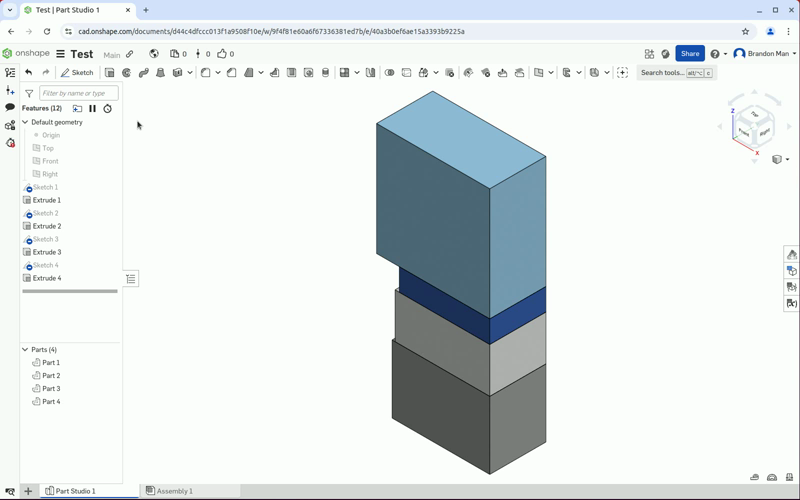
mouse_move(73, 189)
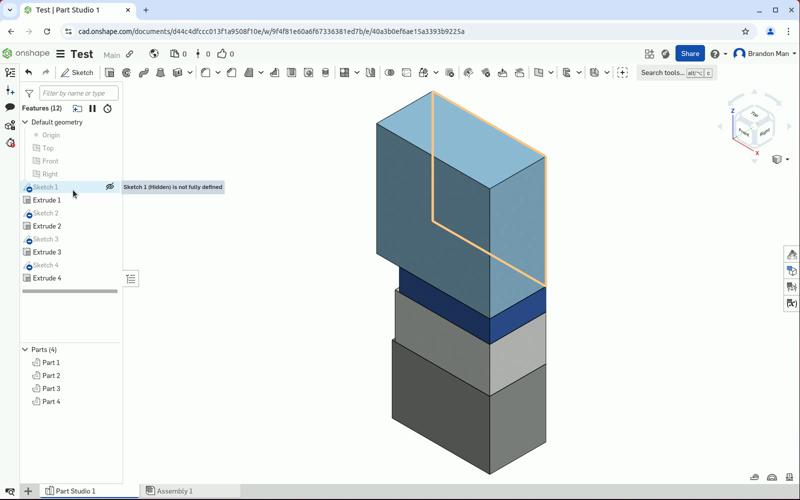
click(73, 189)